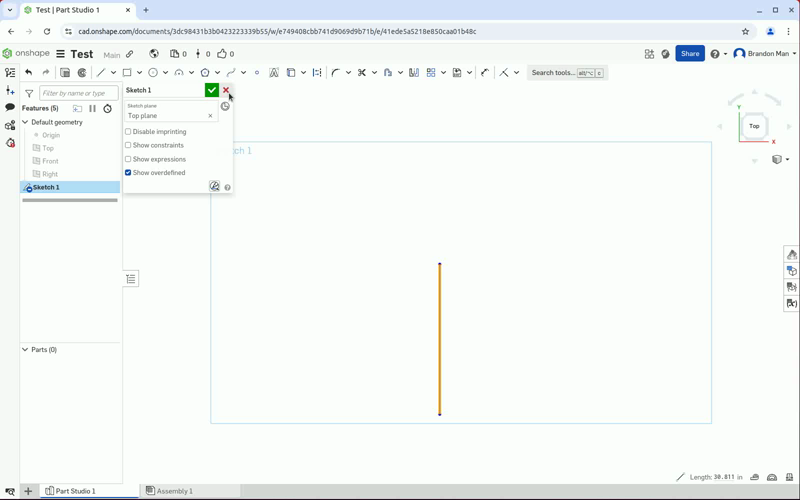
key(shift+h)
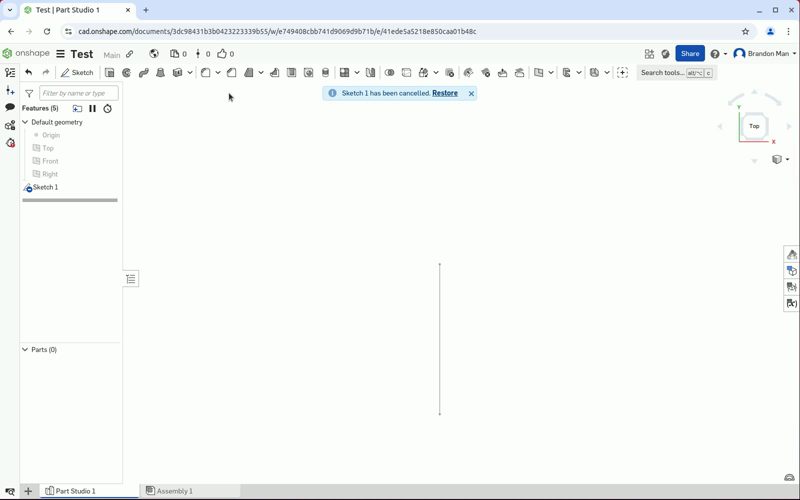
mouse_move(73, 352)
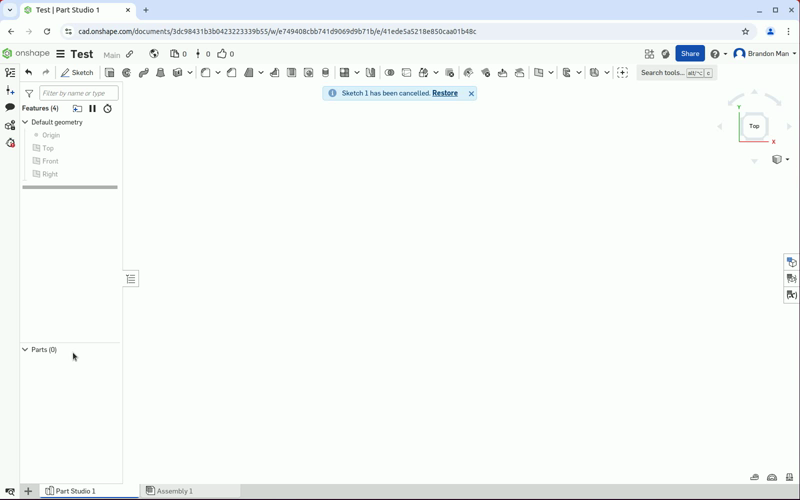
key(y)
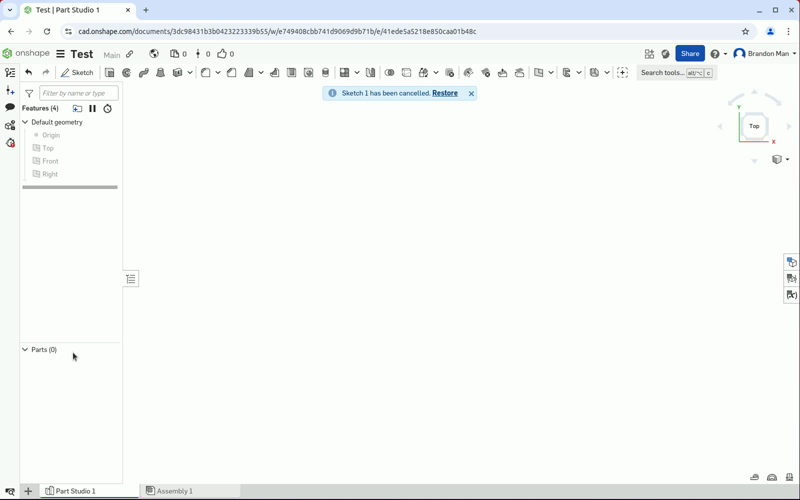
key(shift+p)
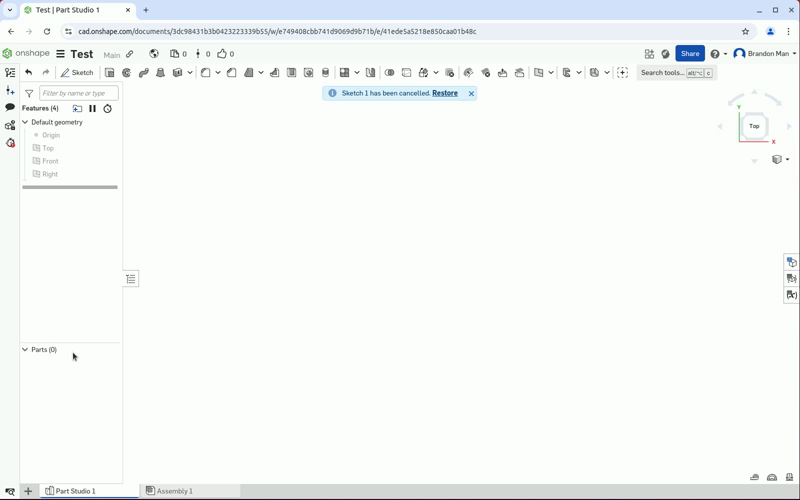
key(space)
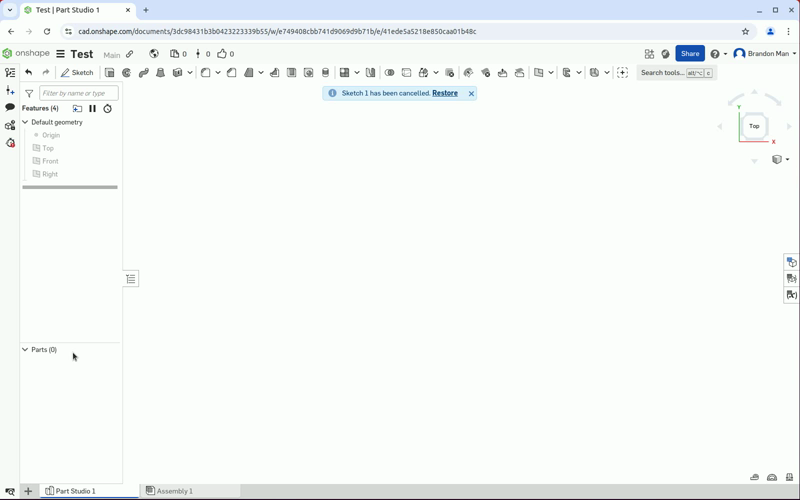
key_down(shift)
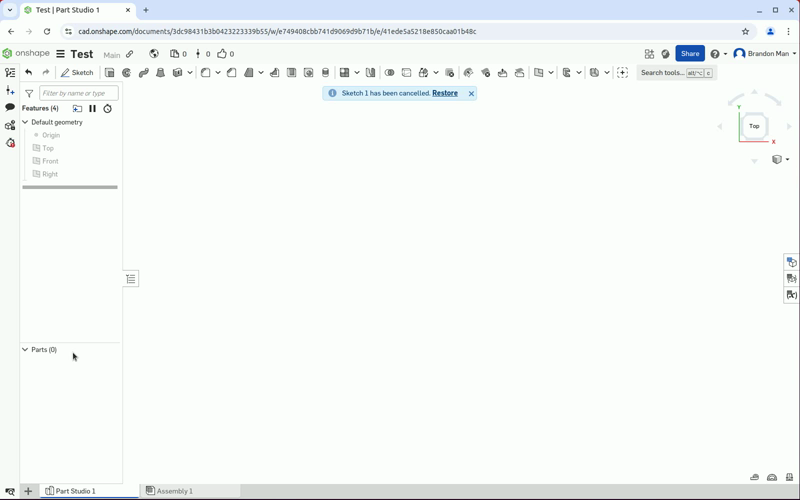
key(up)
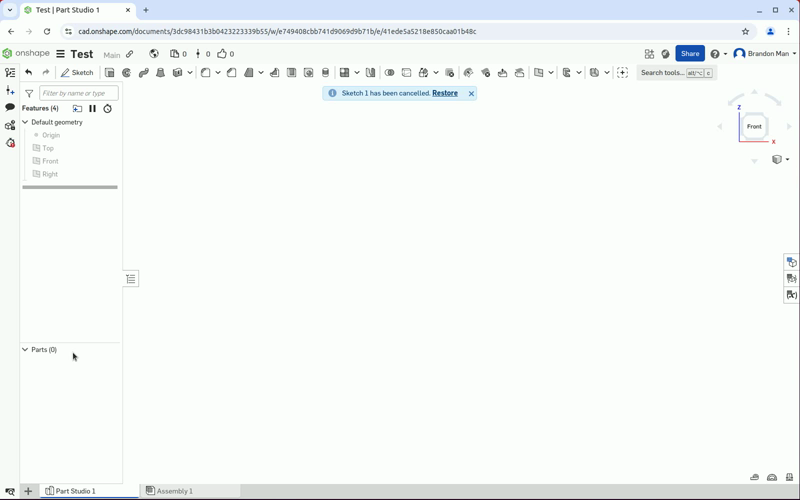
key_up(shift)
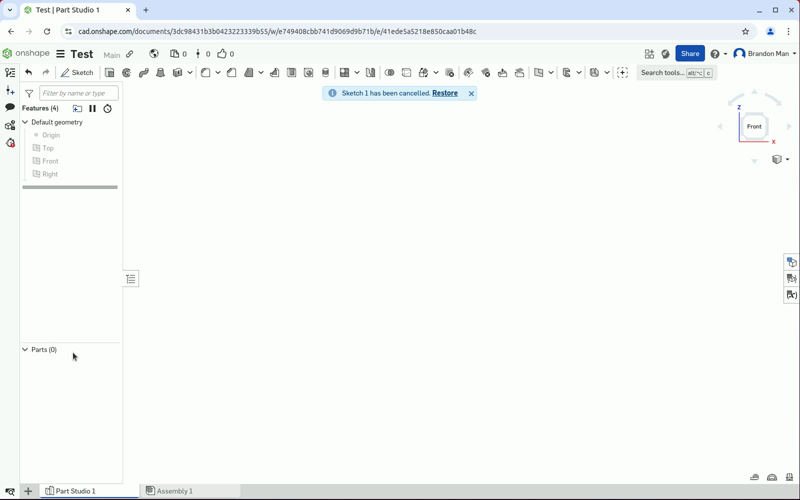
mouse_move(73, 352)
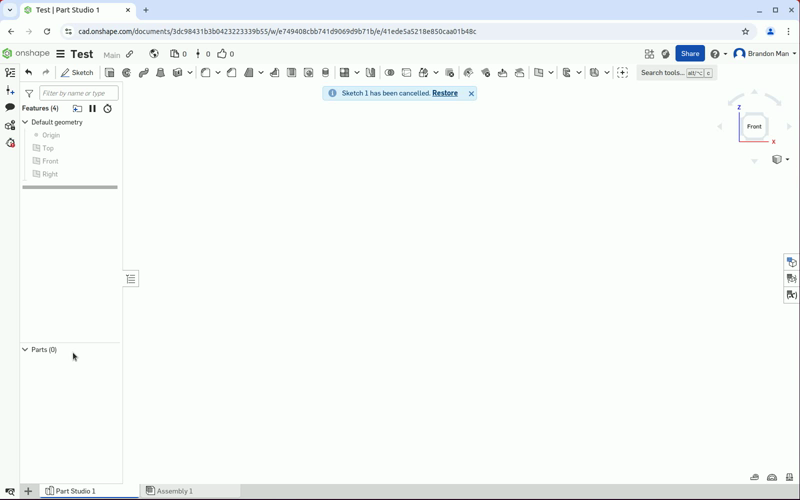
key(shift+y)
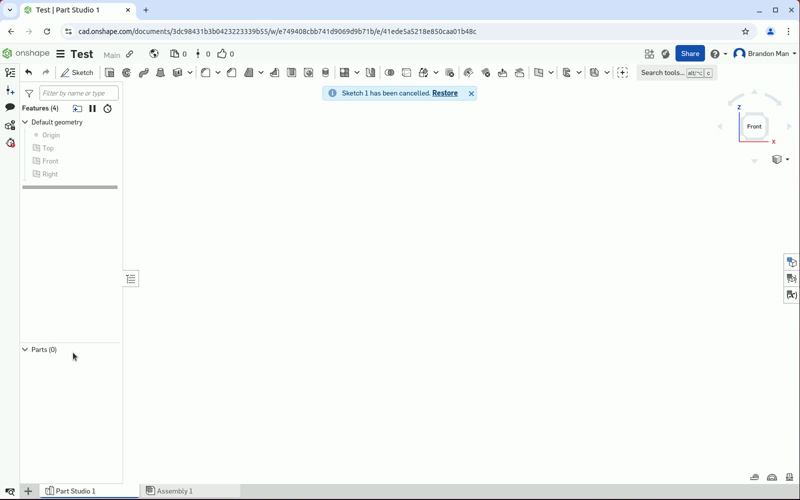
key(shift+s)
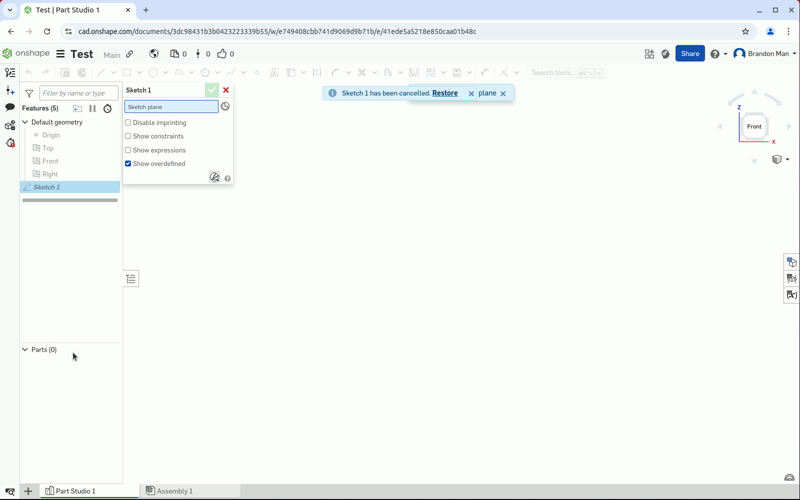
mouse_move(73, 163)
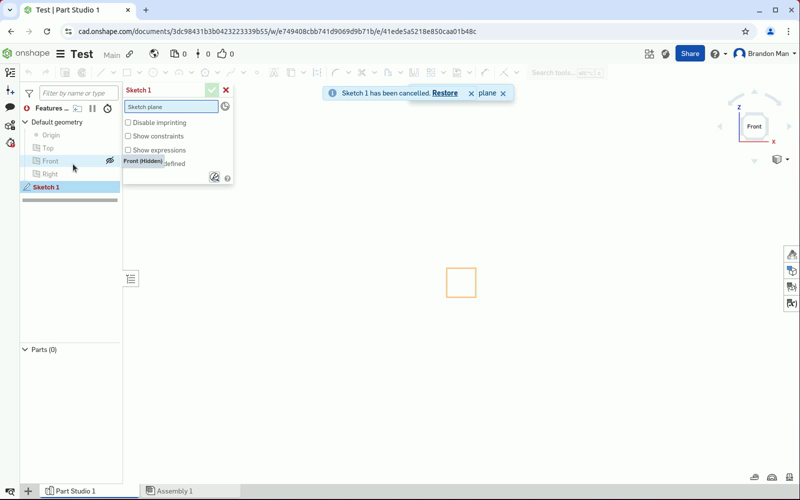
click(73, 163)
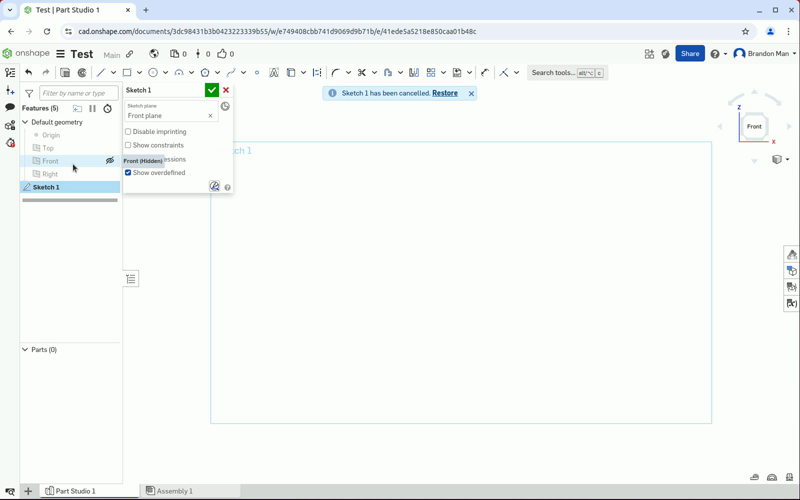
mouse_move(73, 352)
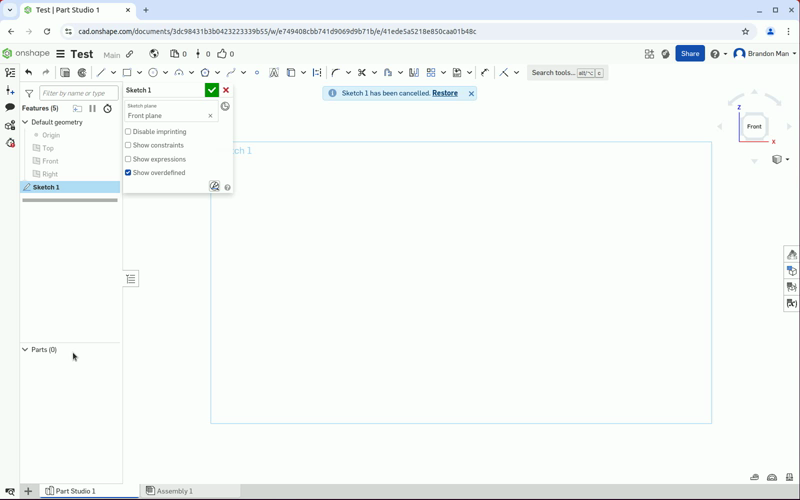
key(y)
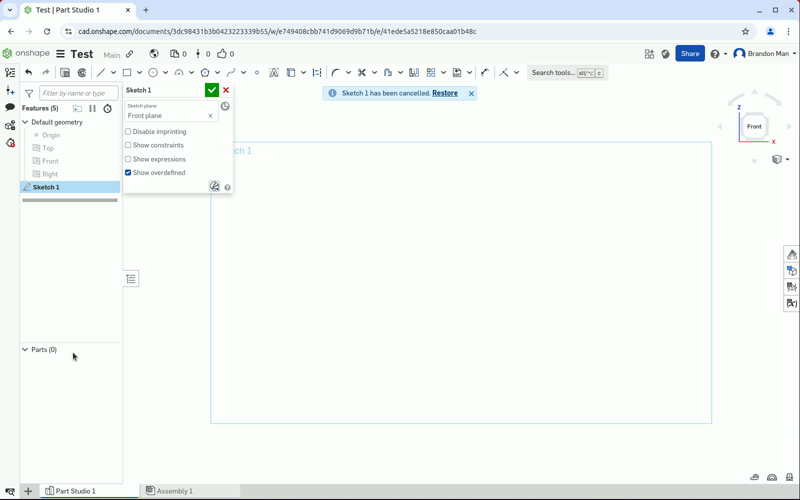
key(c)
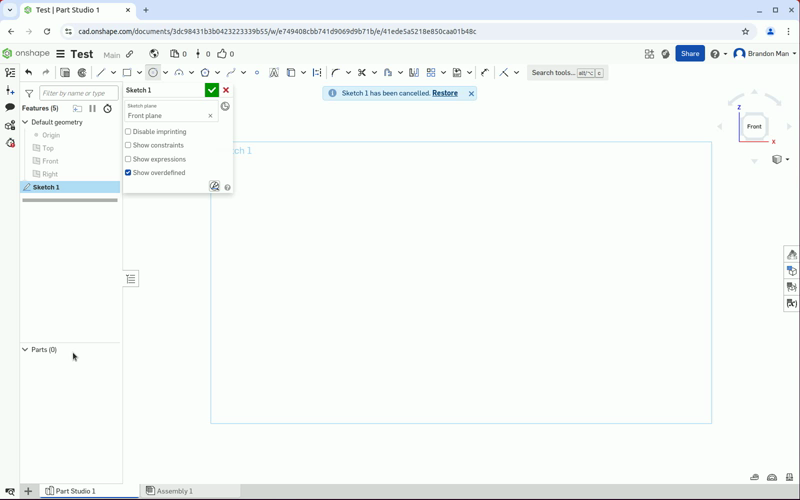
key_down(shift)
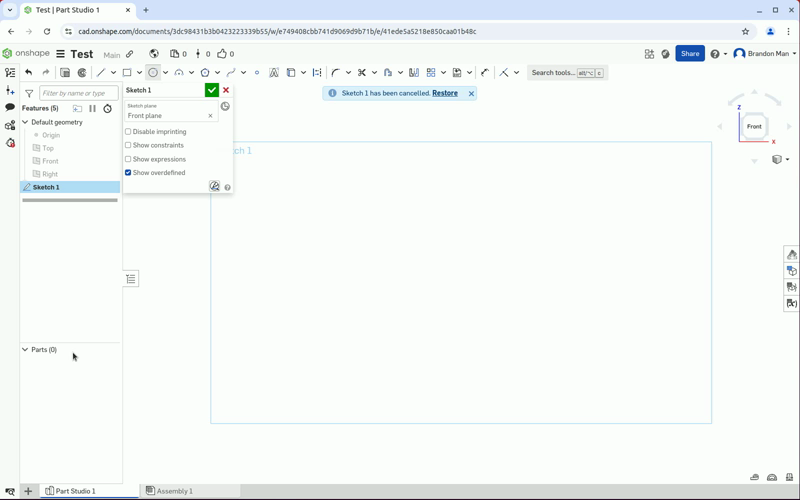
mouse_move(439, 333)
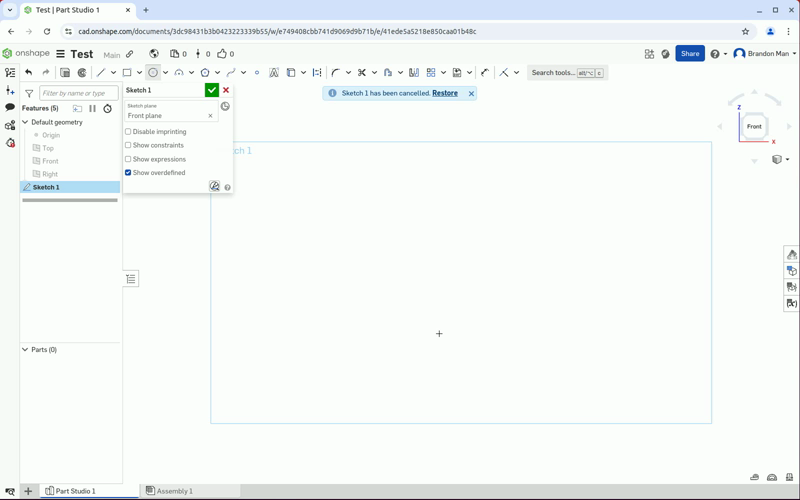
click(439, 333)
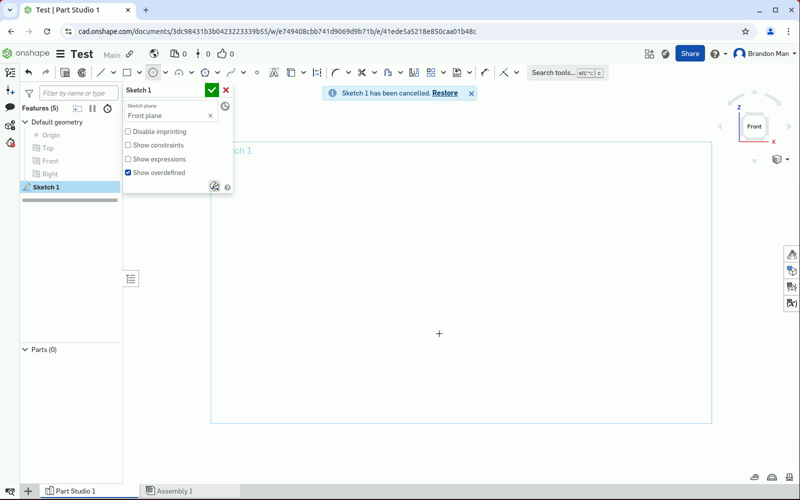
key_up(shift)
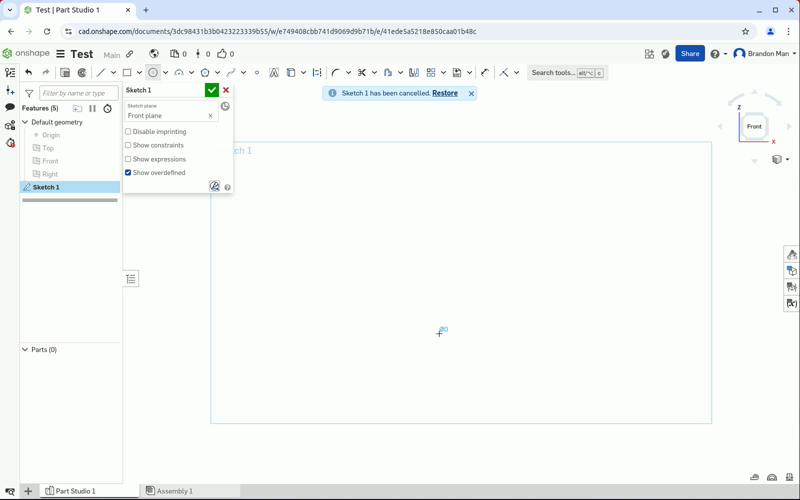
mouse_move(450, 333)
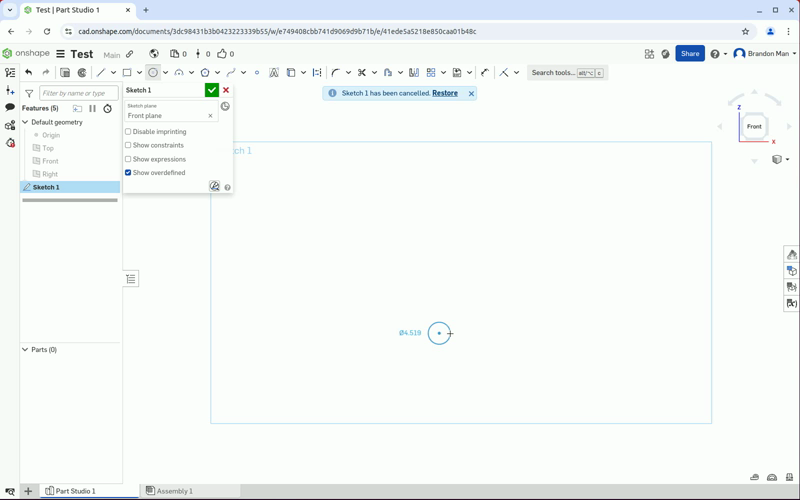
click(450, 333)
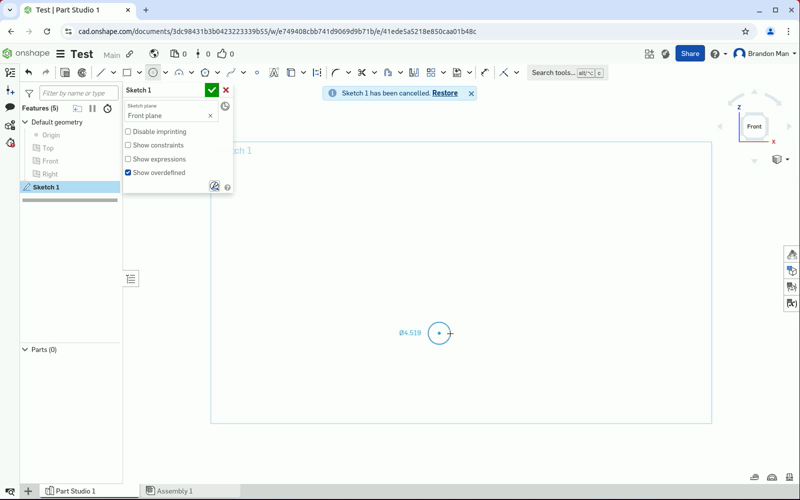
key(esc)
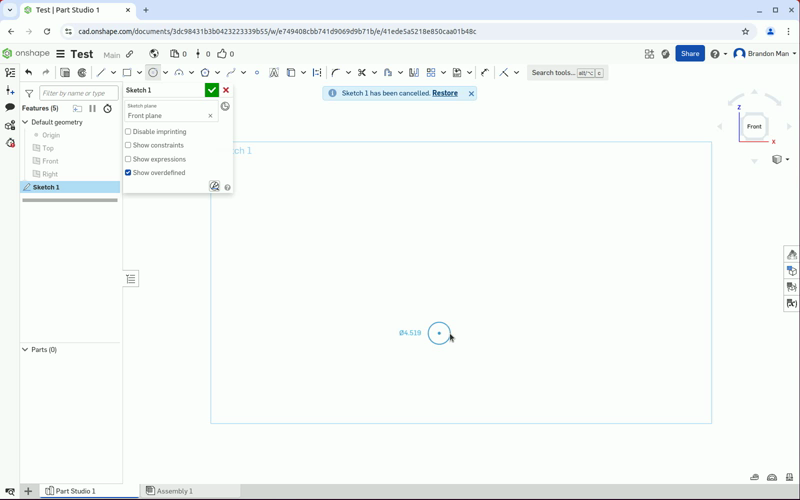
key(c)
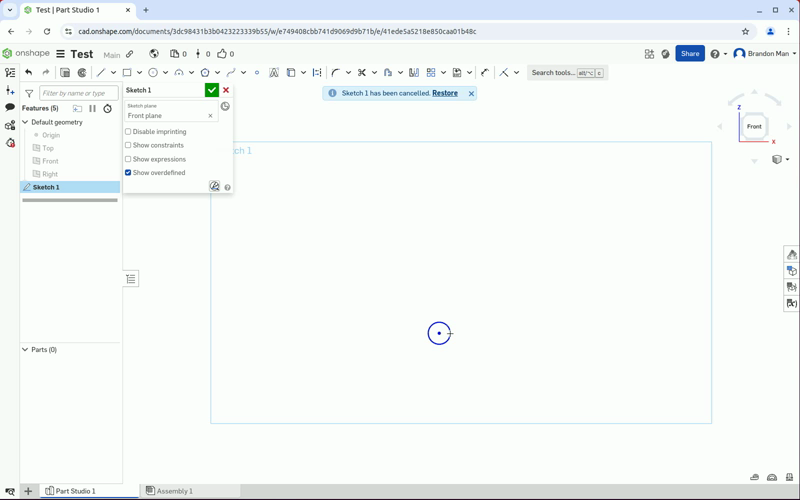
key_down(shift)
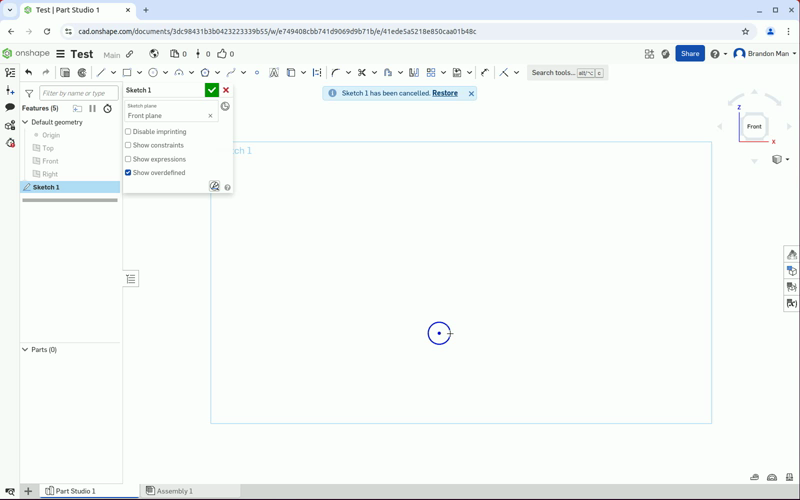
mouse_move(439, 333)
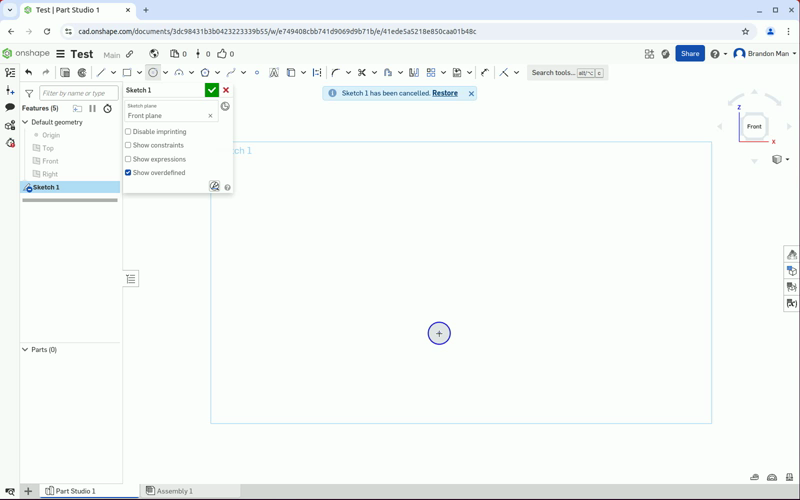
click(439, 333)
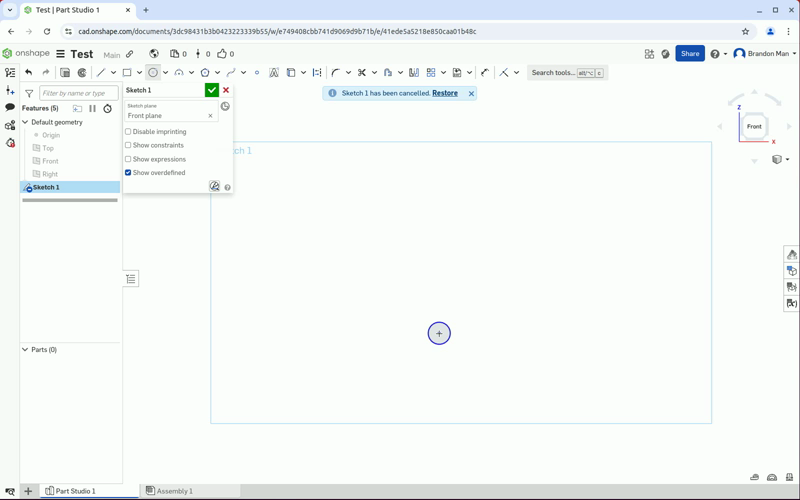
key_up(shift)
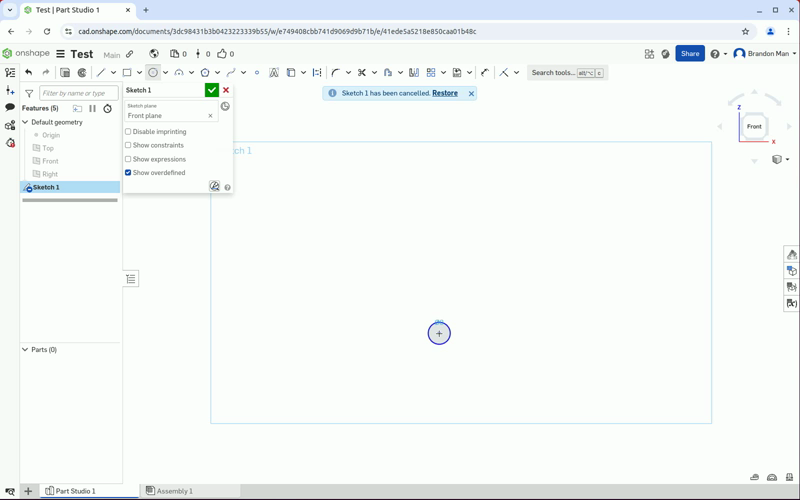
mouse_move(440, 333)
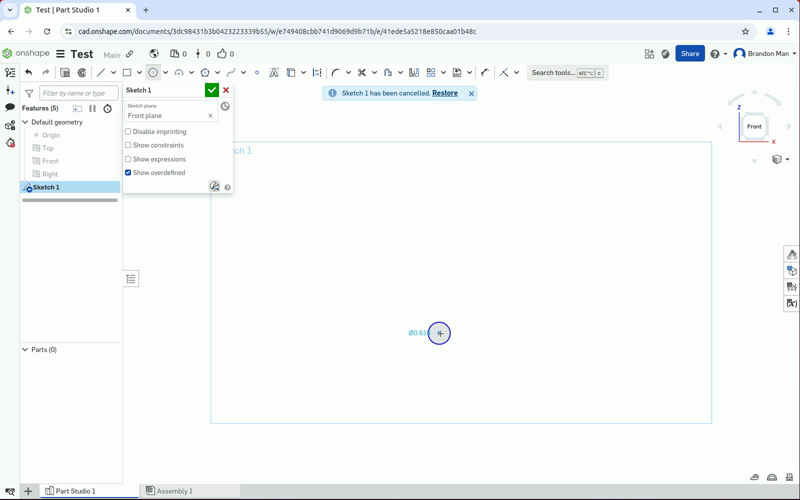
scroll(6)
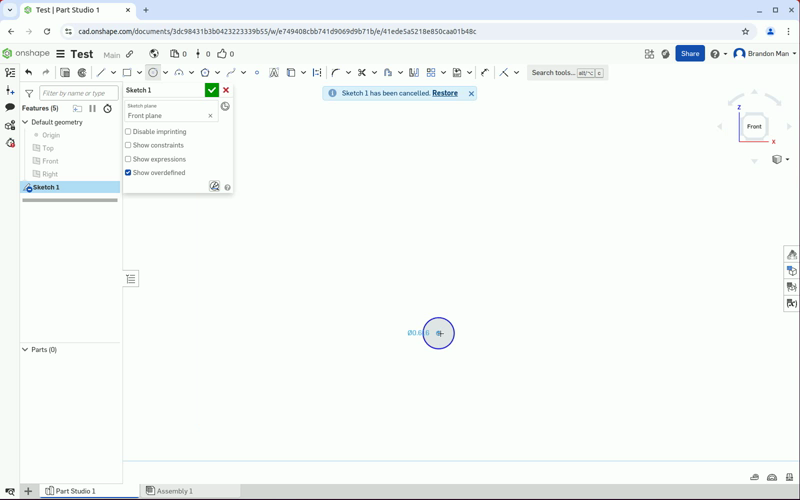
scroll(6)
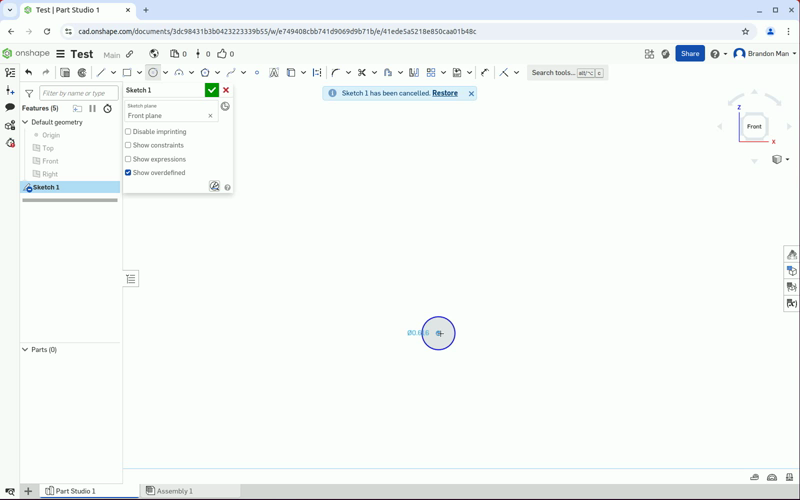
scroll(6)
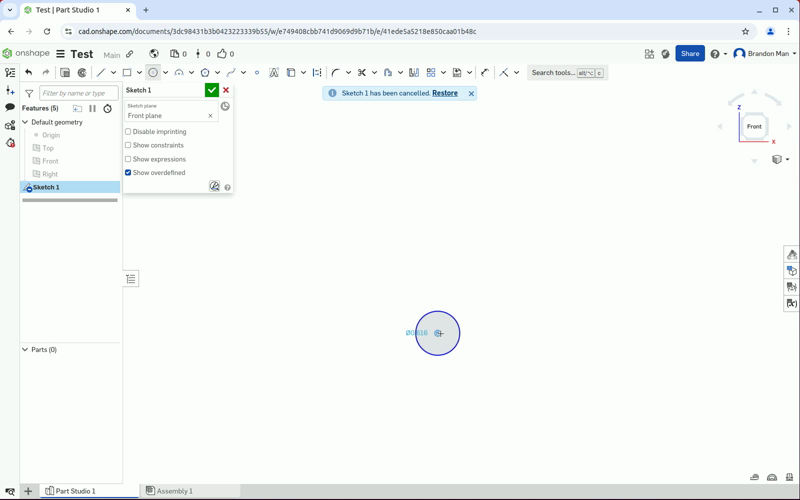
scroll(6)
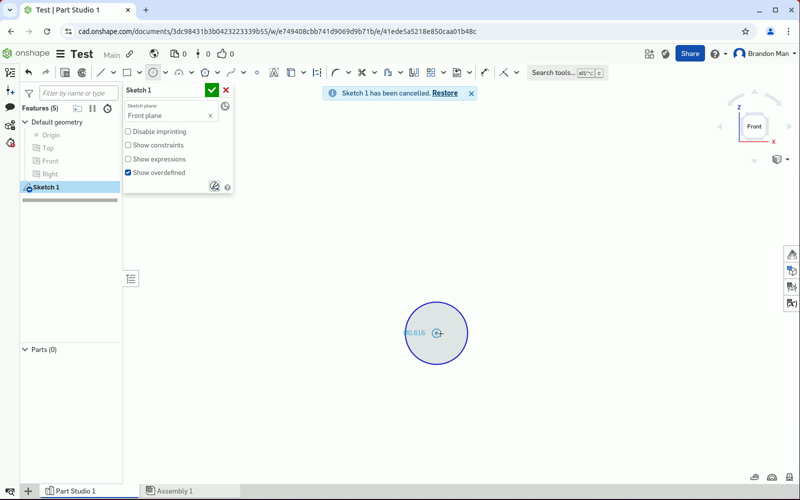
scroll(6)
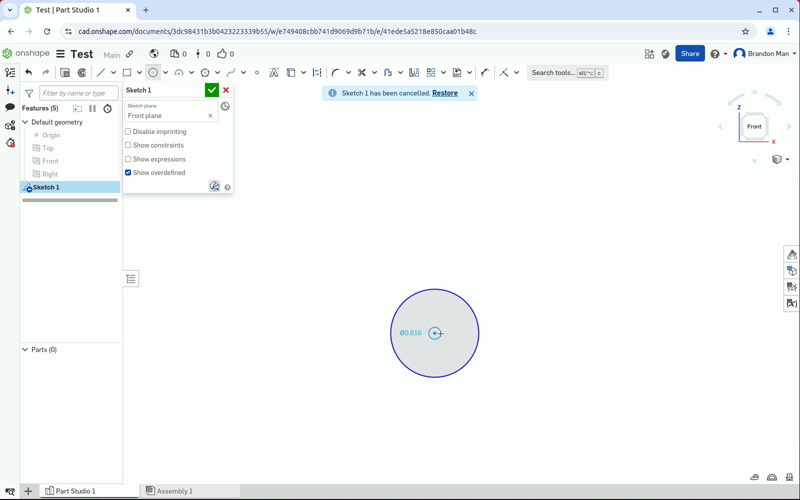
scroll(6)
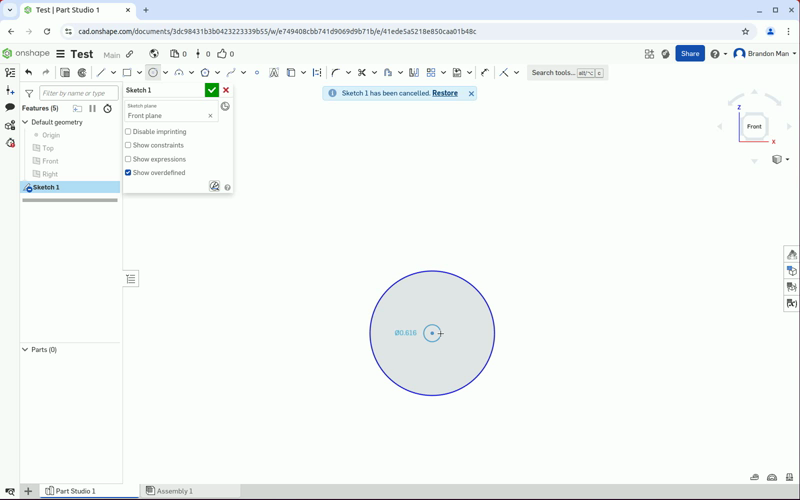
scroll(6)
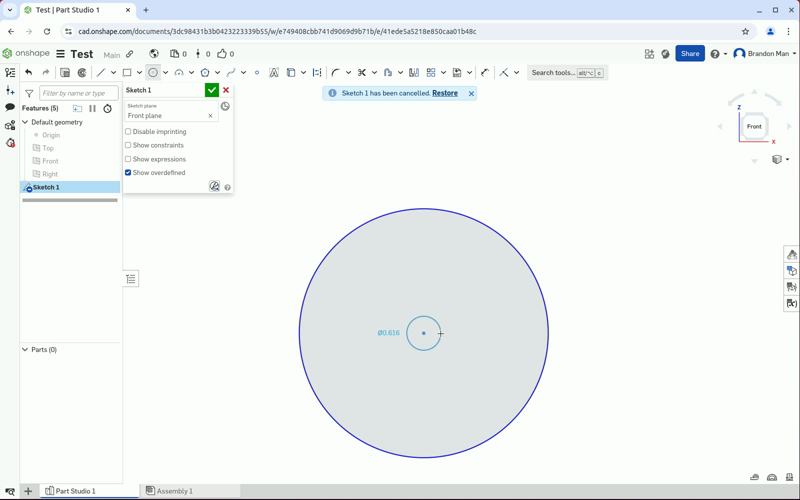
click(440, 333)
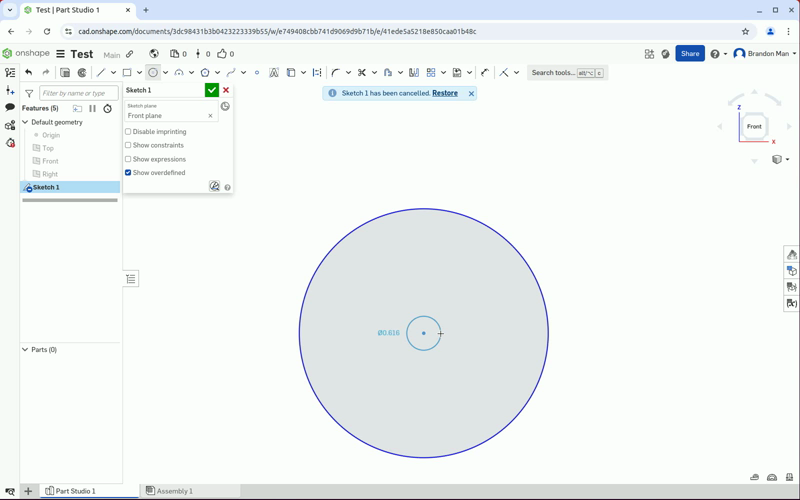
scroll(-6)
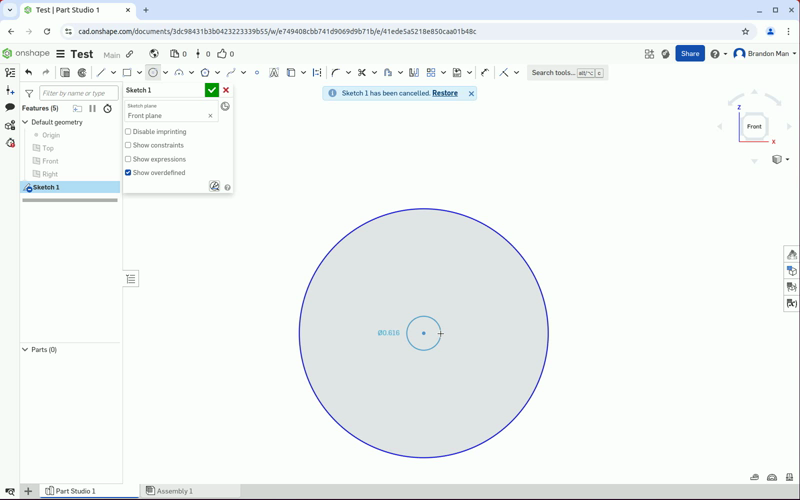
scroll(-6)
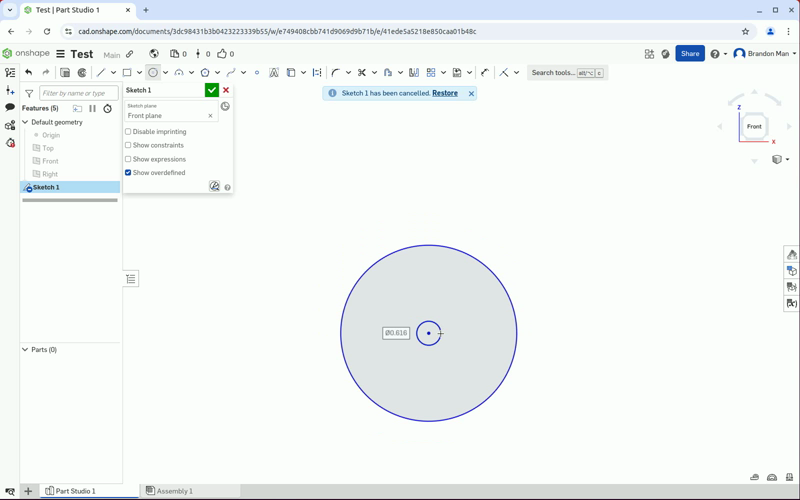
scroll(-6)
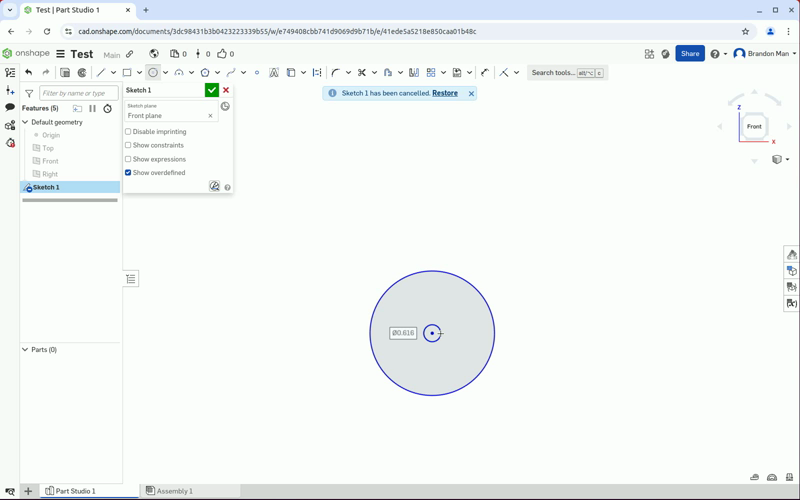
scroll(-6)
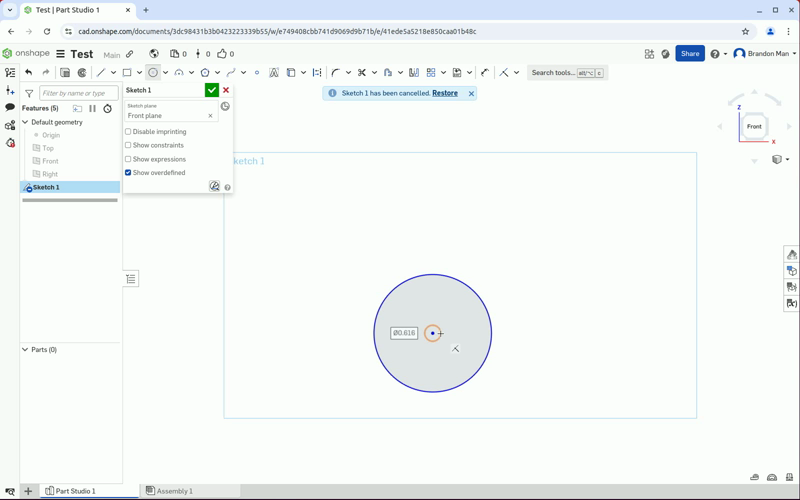
scroll(-6)
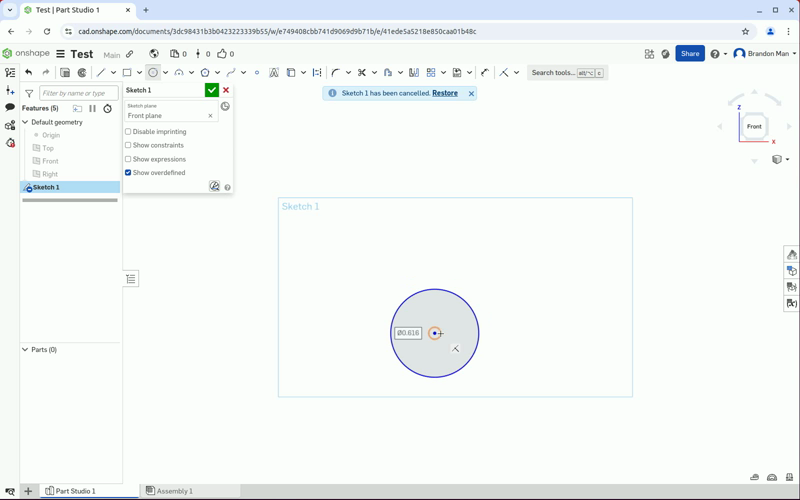
scroll(-6)
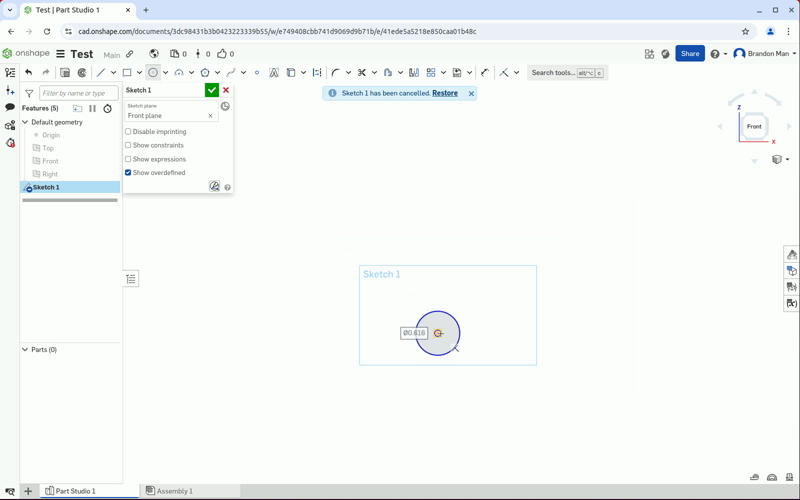
scroll(-6)
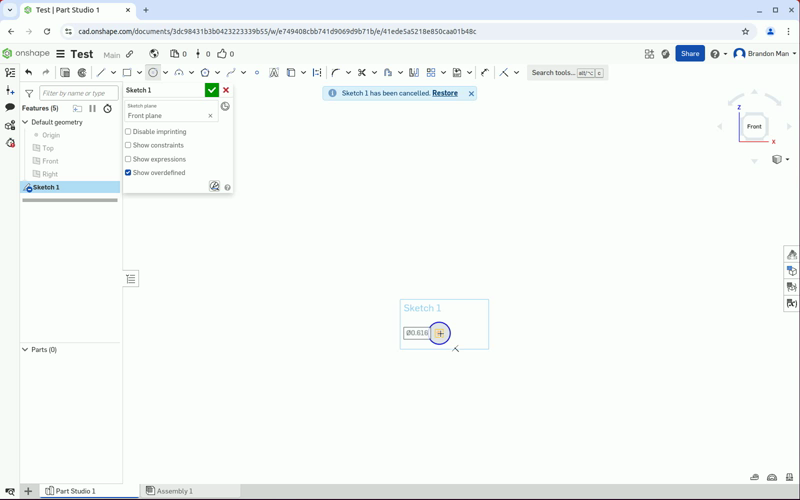
key(esc)
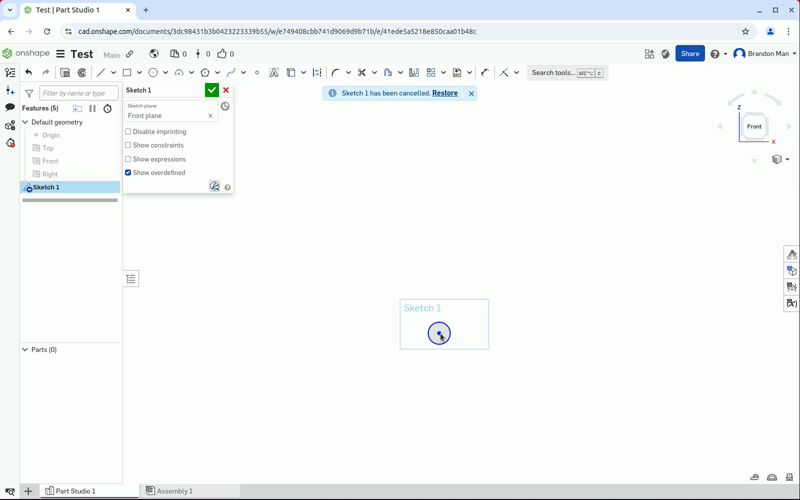
mouse_move(444, 328)
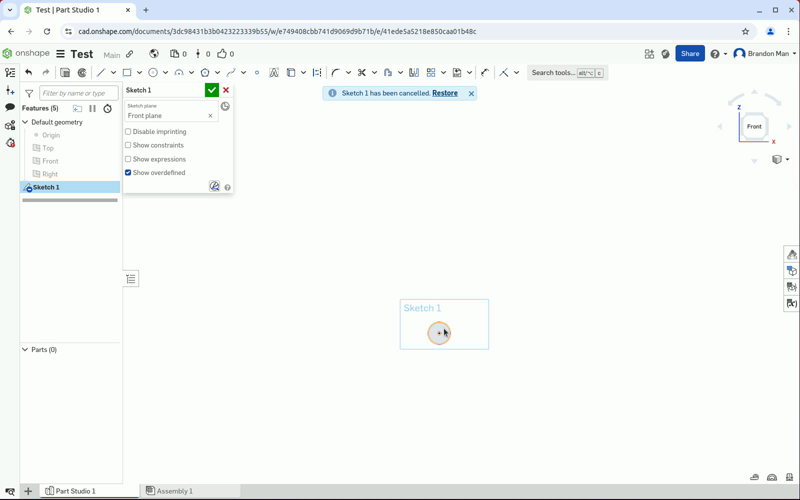
scroll(6)
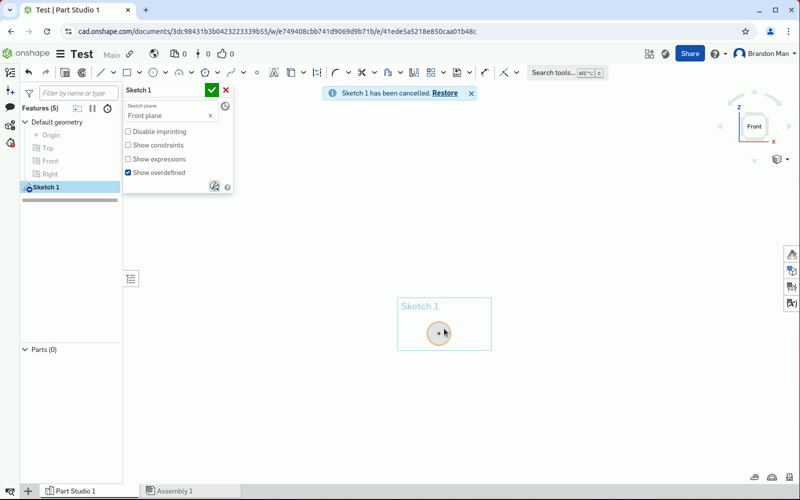
scroll(6)
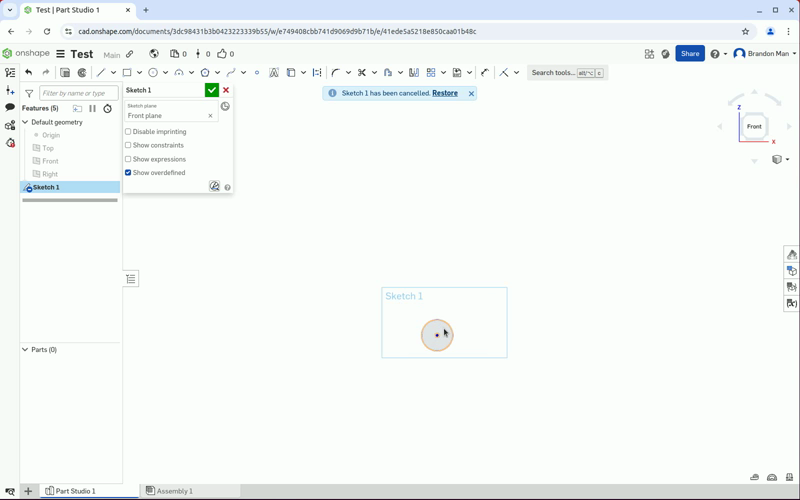
scroll(6)
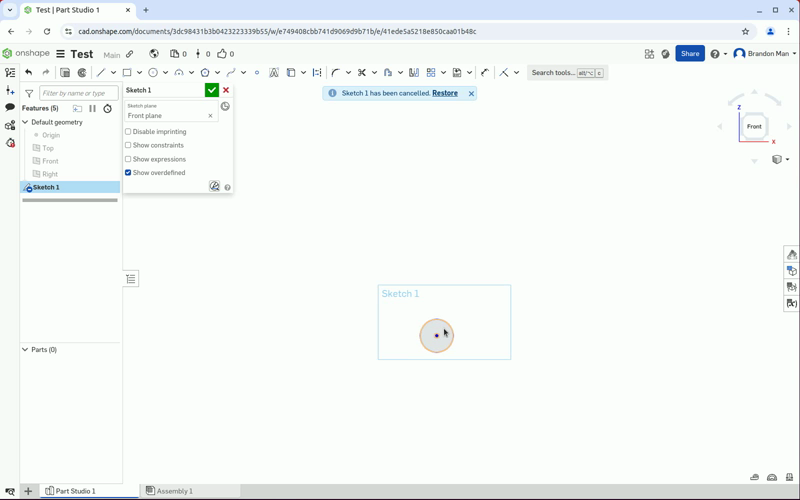
scroll(6)
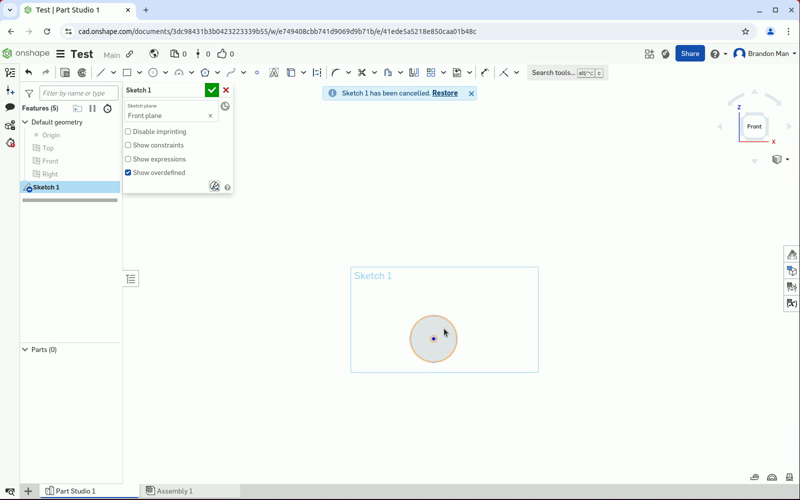
scroll(6)
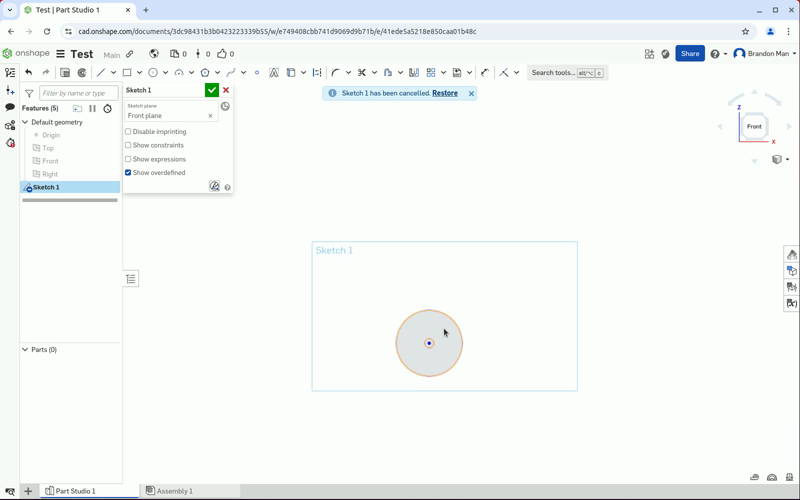
scroll(6)
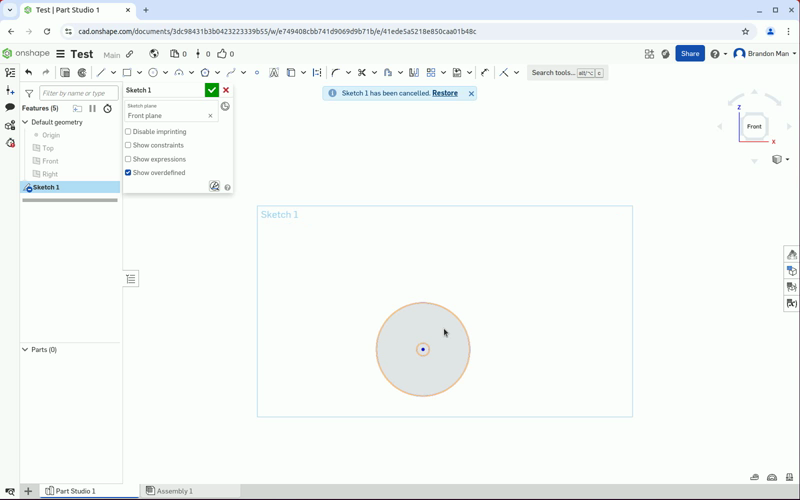
scroll(6)
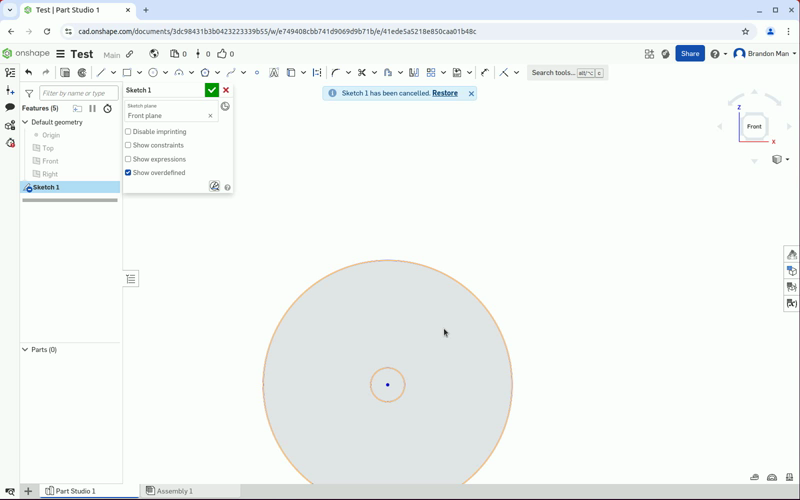
click(444, 328)
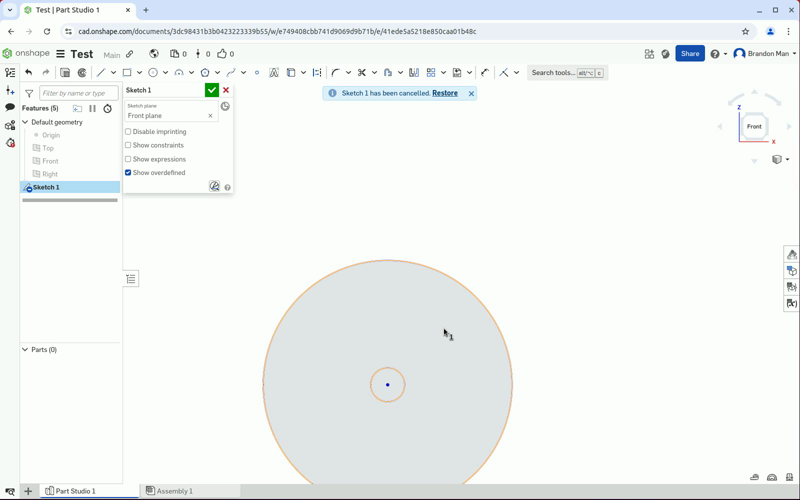
scroll(-6)
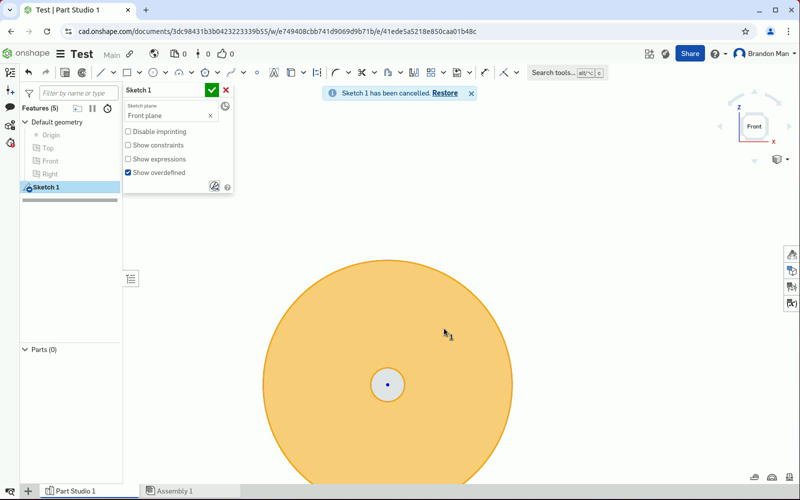
scroll(-6)
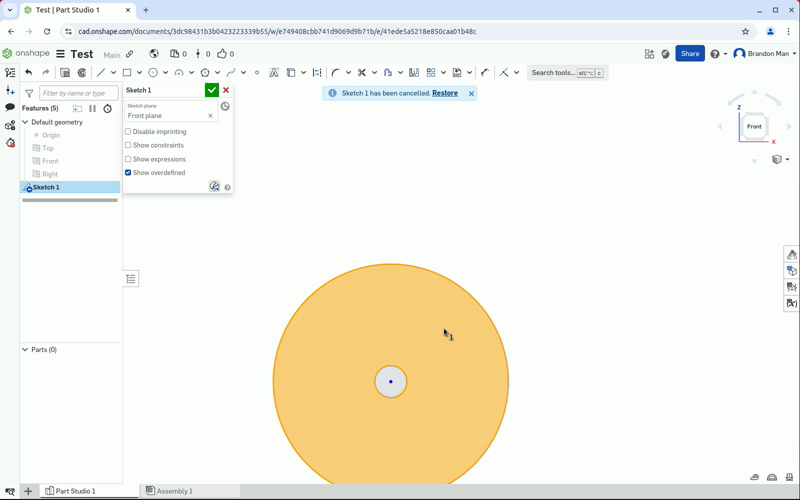
scroll(-6)
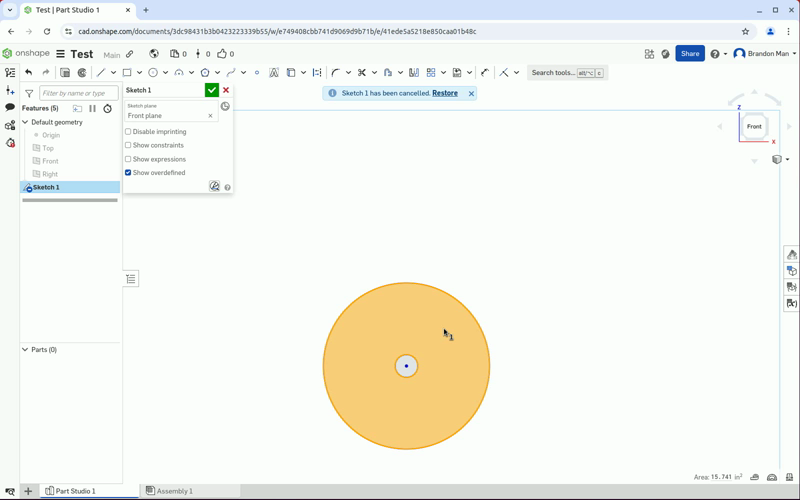
scroll(-6)
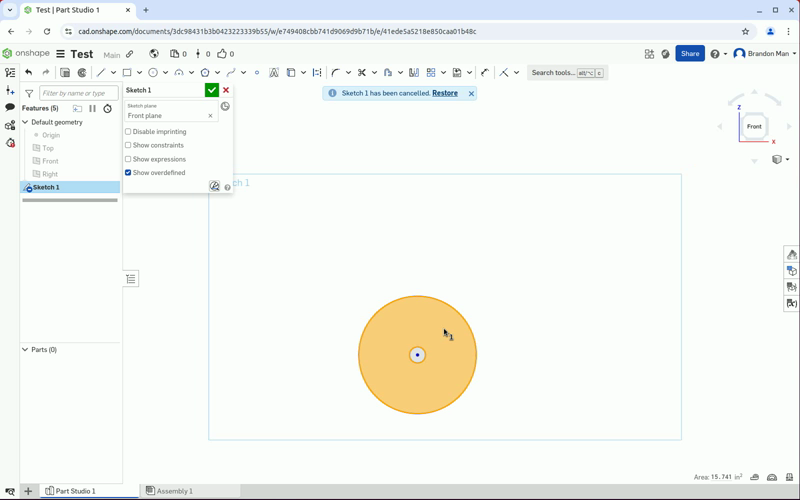
scroll(-6)
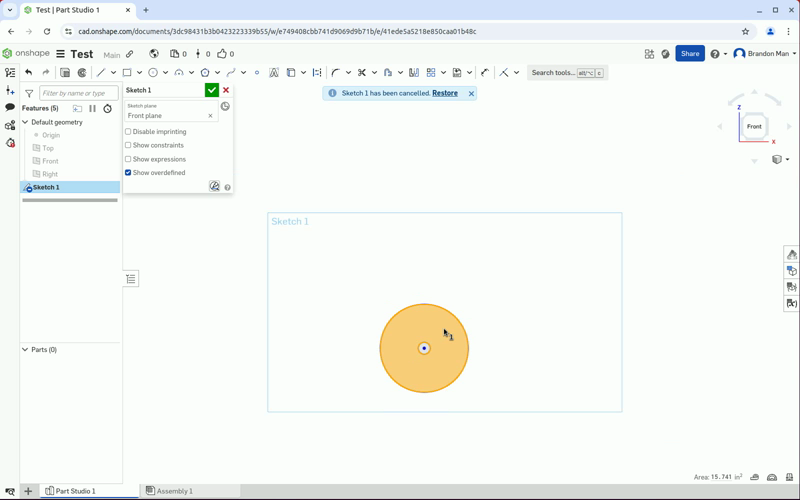
scroll(-6)
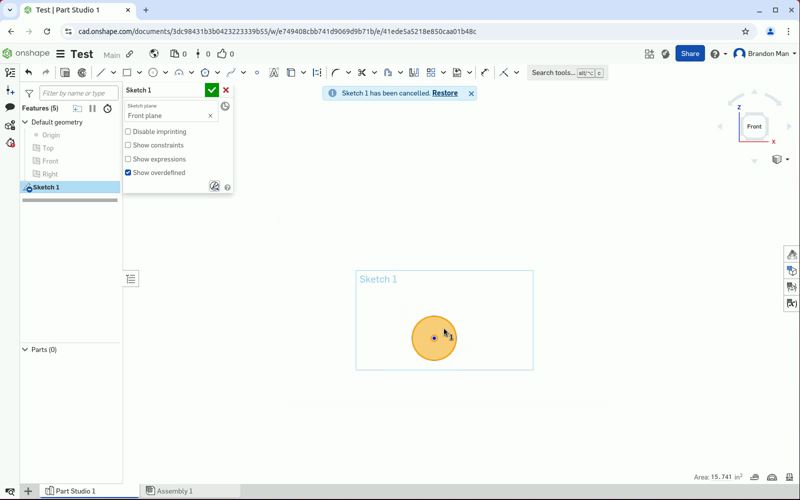
scroll(-6)
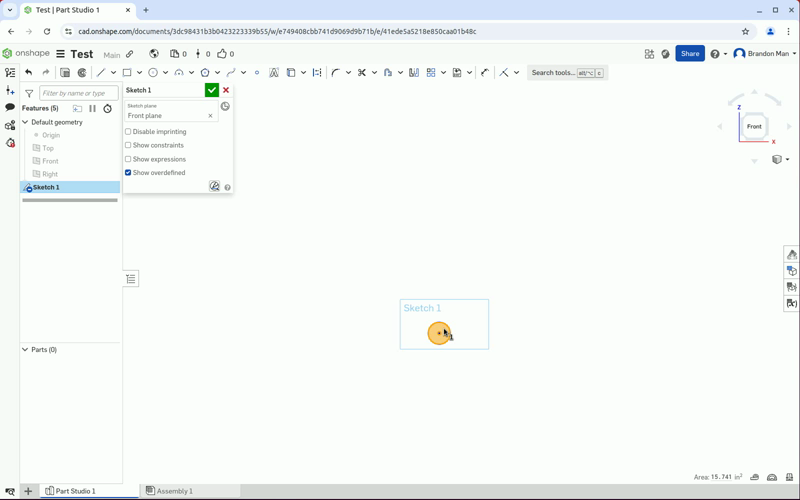
mouse_move(73, 352)
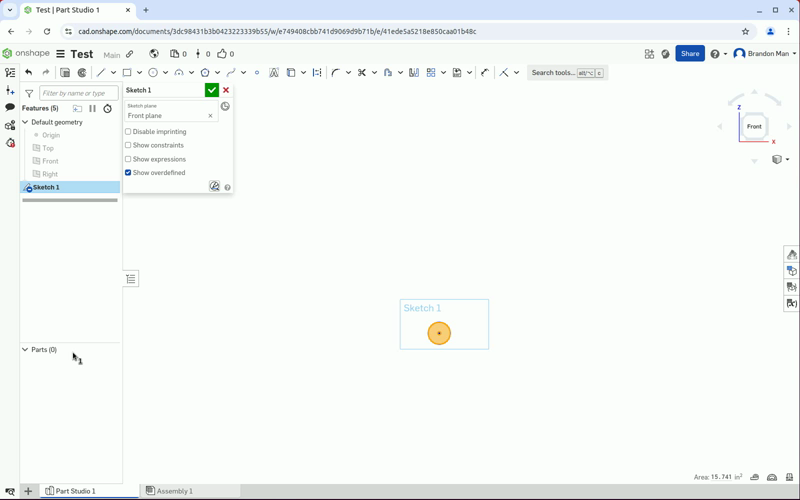
key(shift+y)
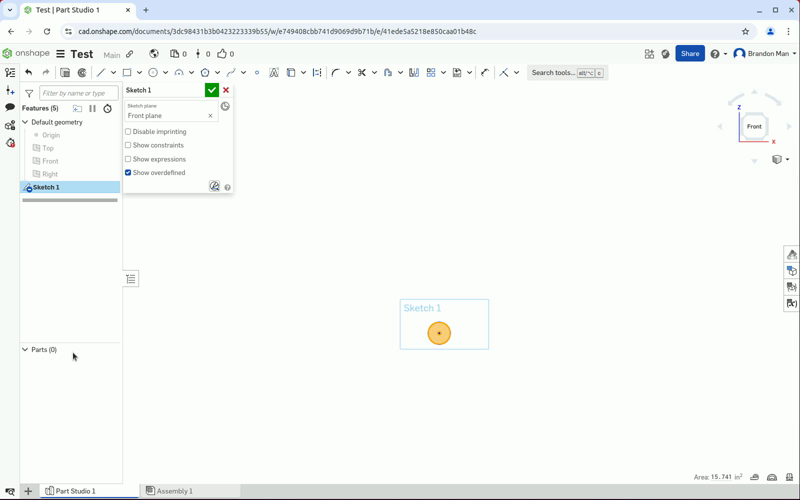
key(shift+e)
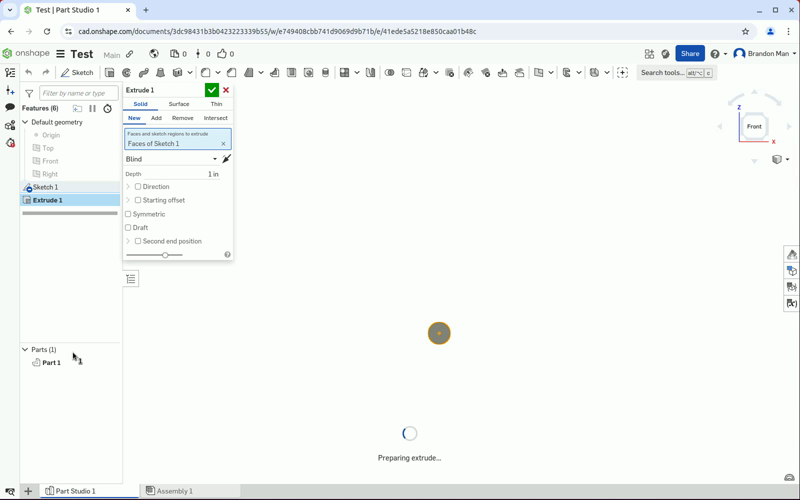
mouse_move(143, 106)
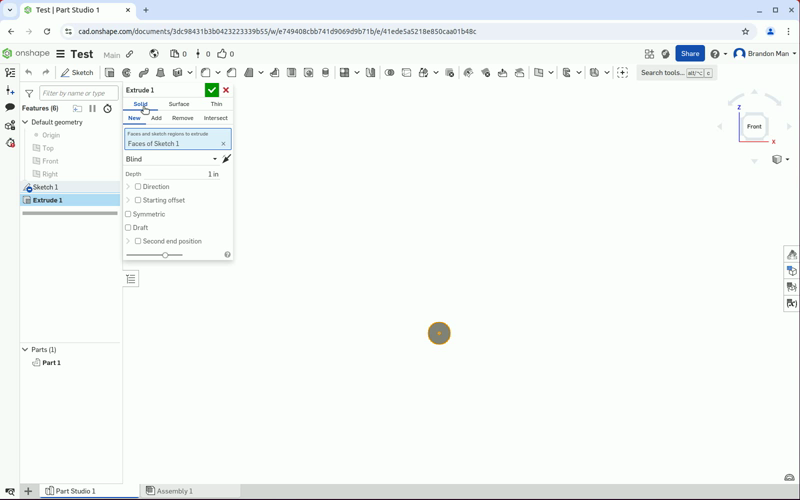
click(143, 106)
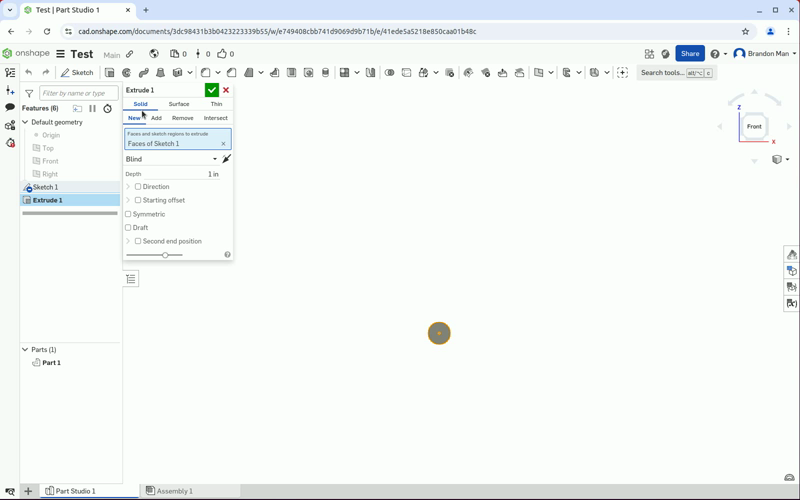
mouse_move(137, 120)
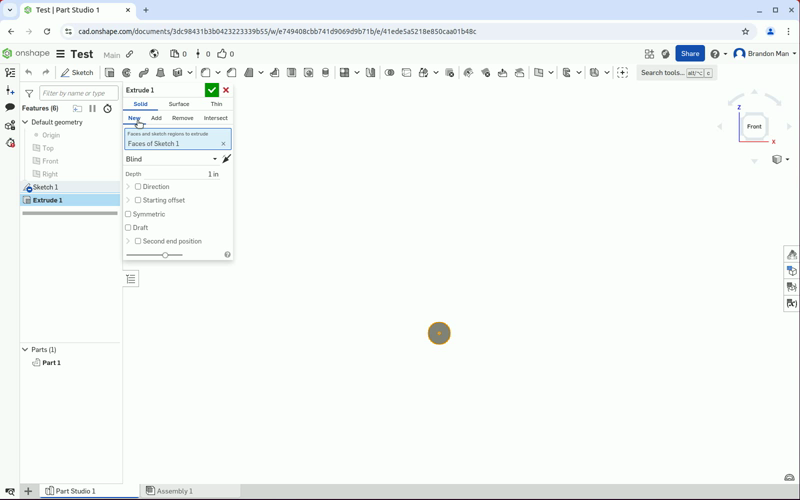
click(137, 120)
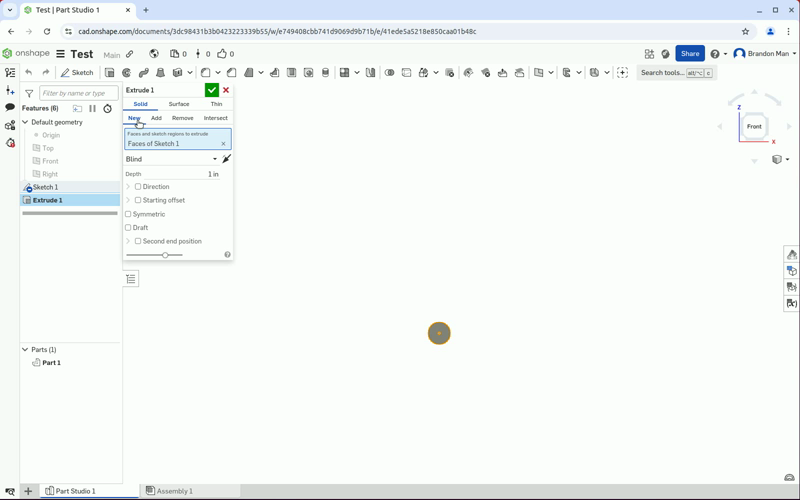
key(tab, 4)
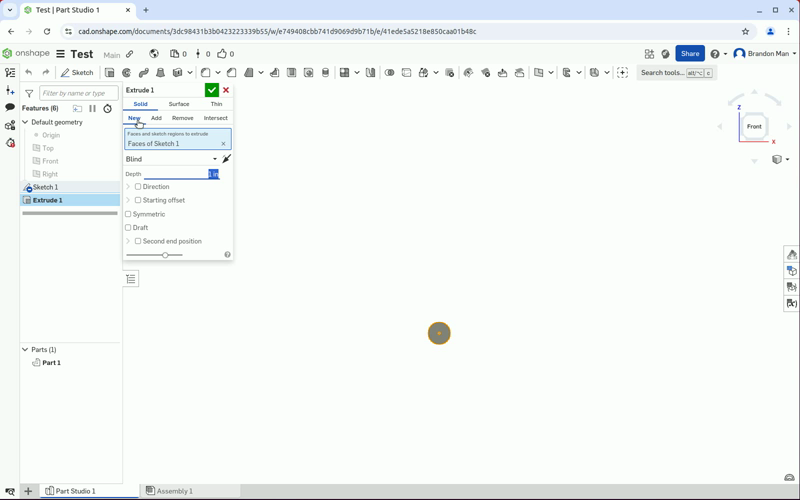
text(0.482)
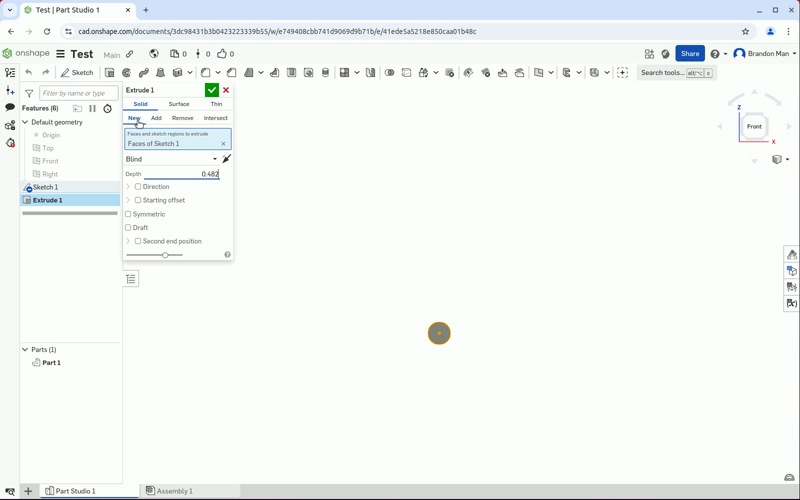
key(tab, 3)
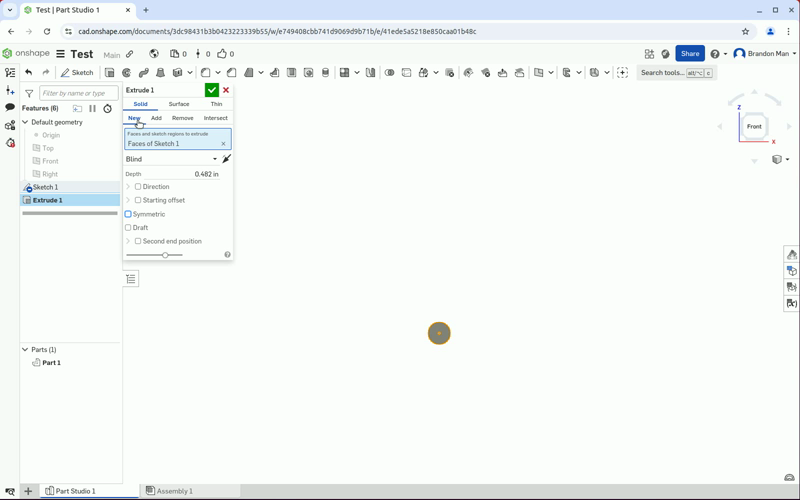
key(space)
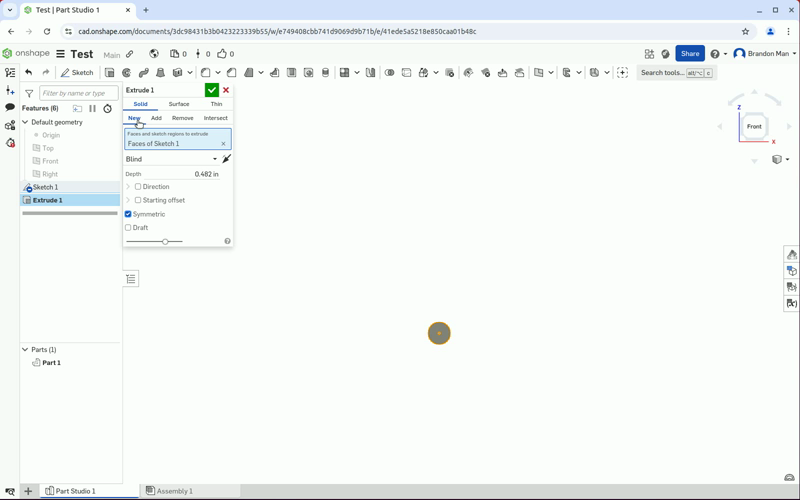
key(enter)
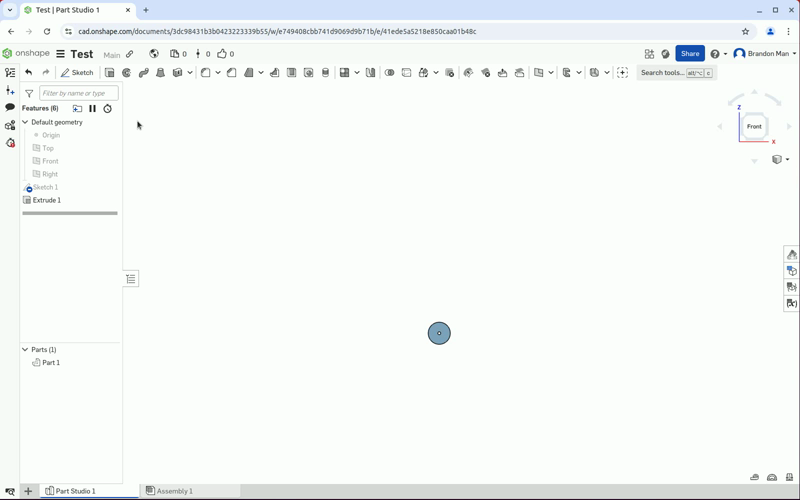
key(shift+h)
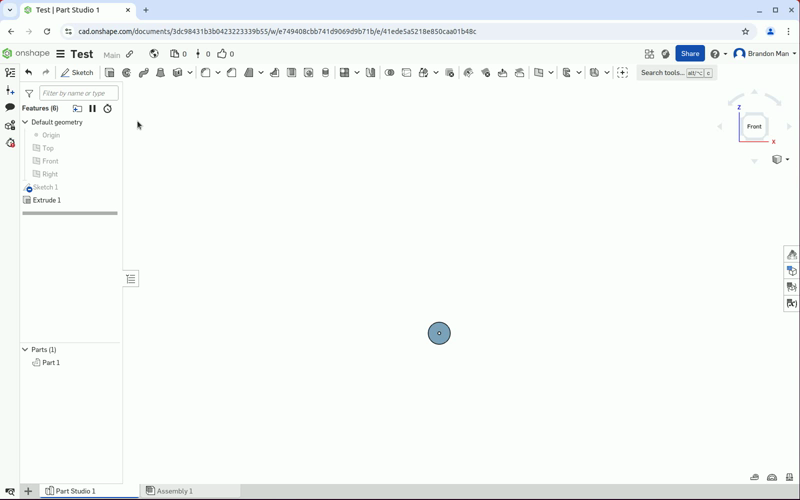
key(shift+h)
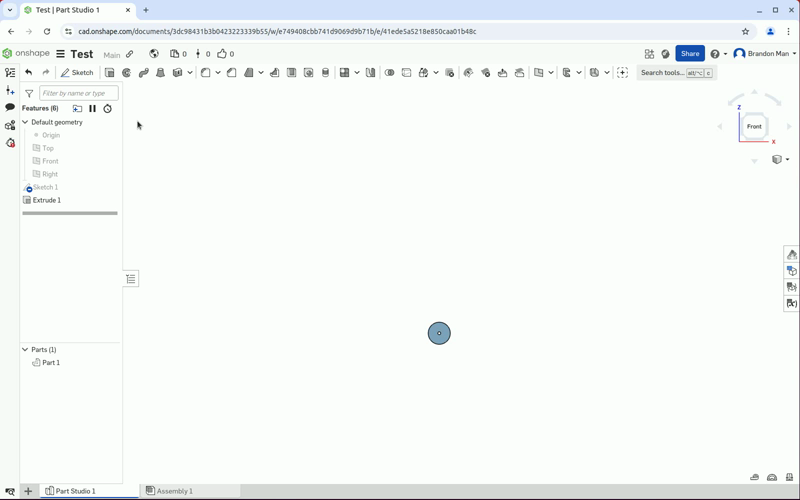
mouse_move(73, 189)
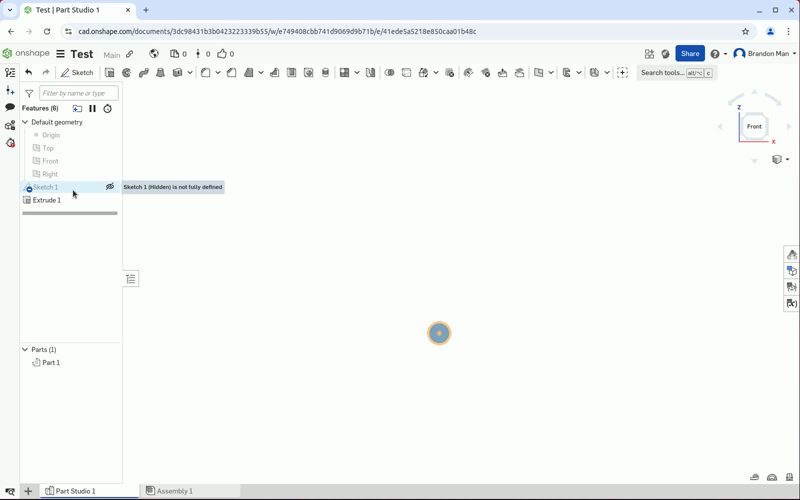
click(73, 189)
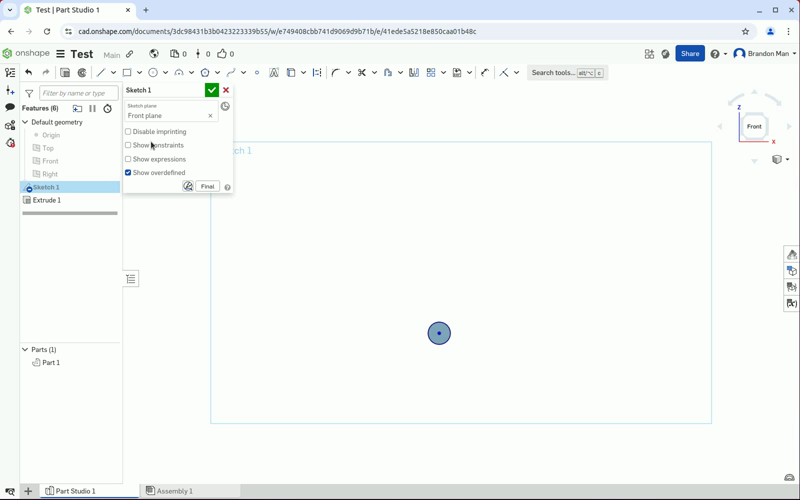
mouse_move(229, 92)
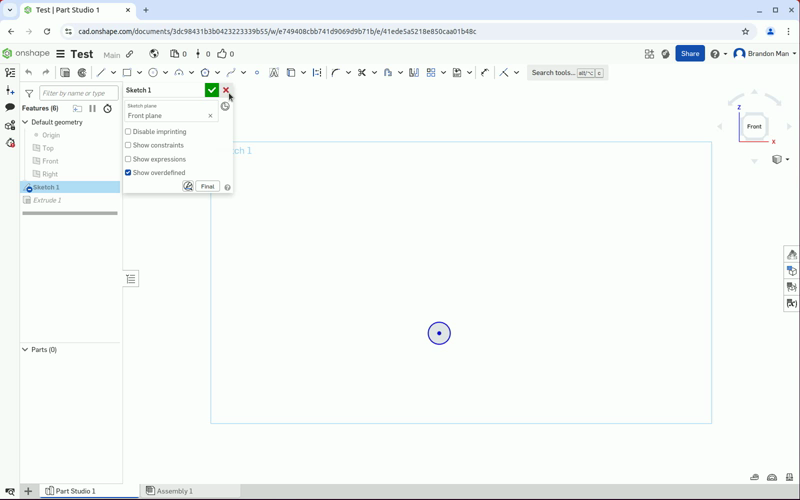
click(229, 92)
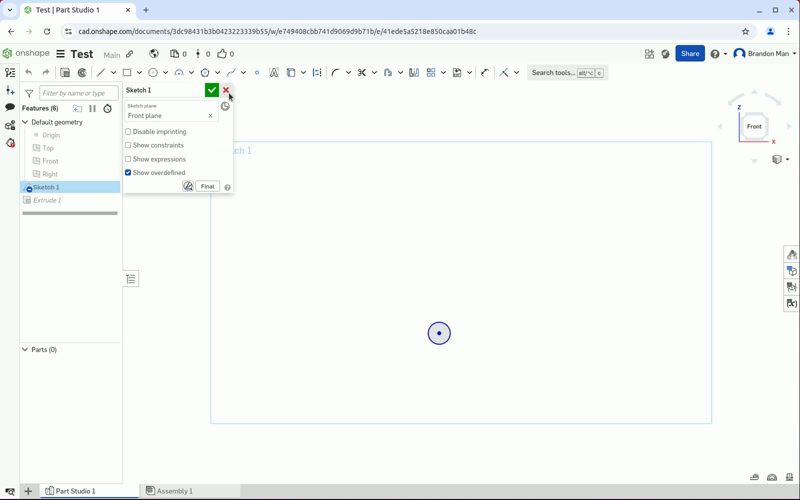
key(shift+s)
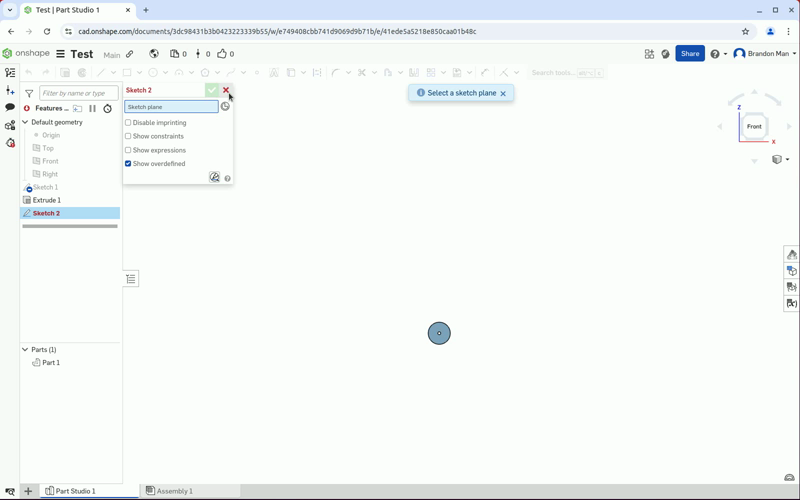
mouse_move(73, 163)
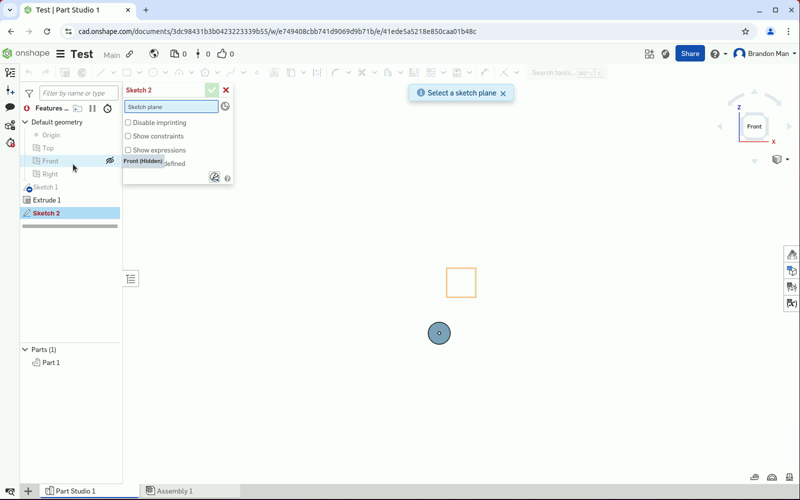
click(73, 163)
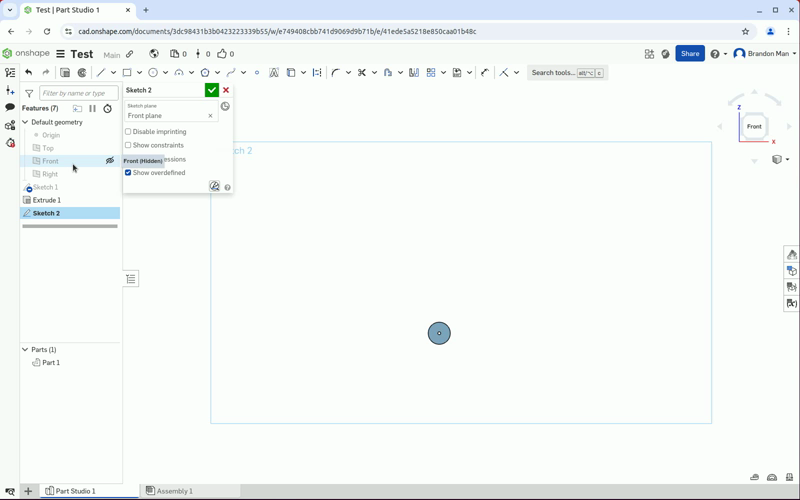
mouse_move(73, 352)
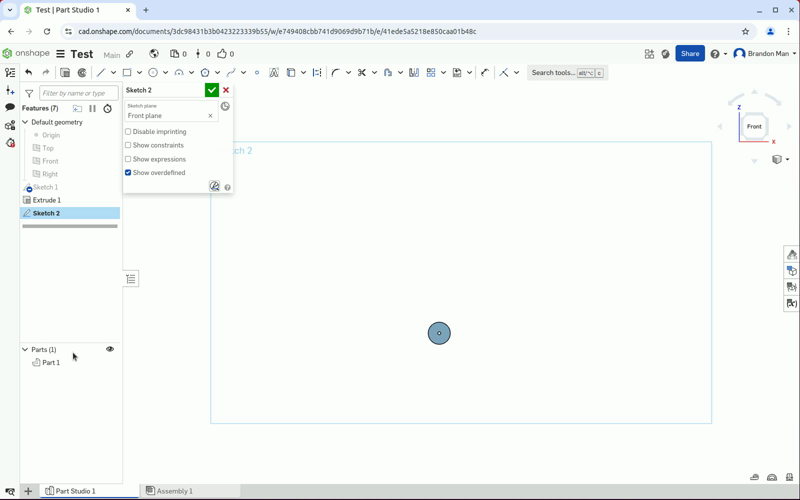
key(y)
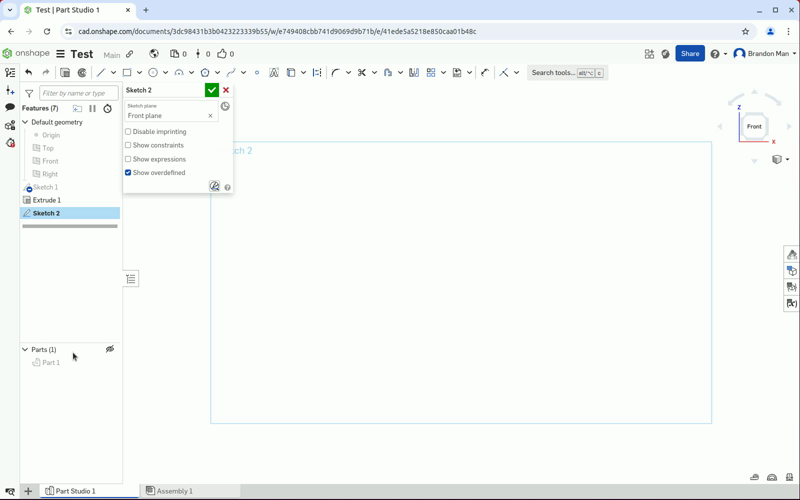
key(a)
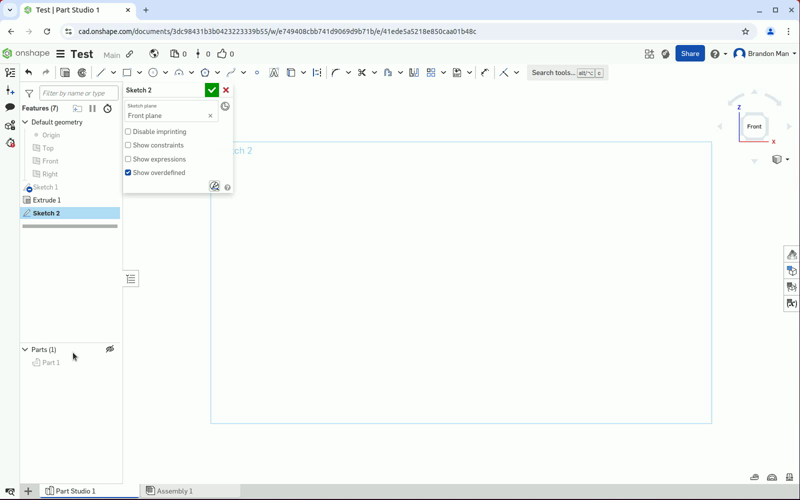
key_down(shift)
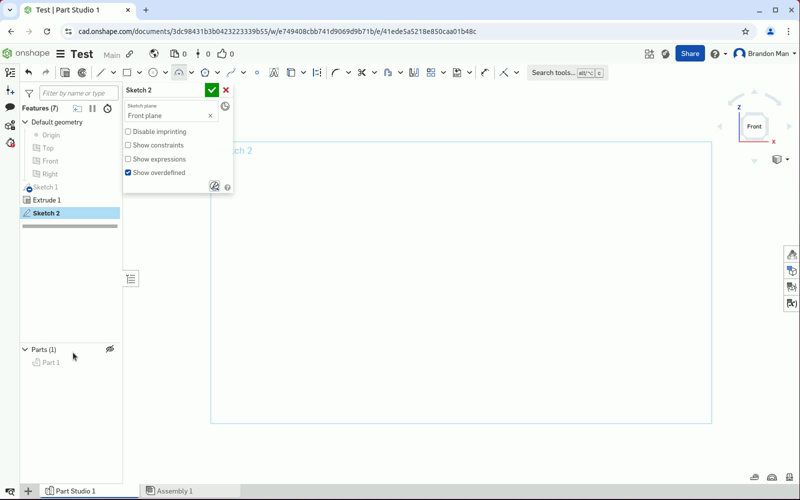
mouse_move(430, 326)
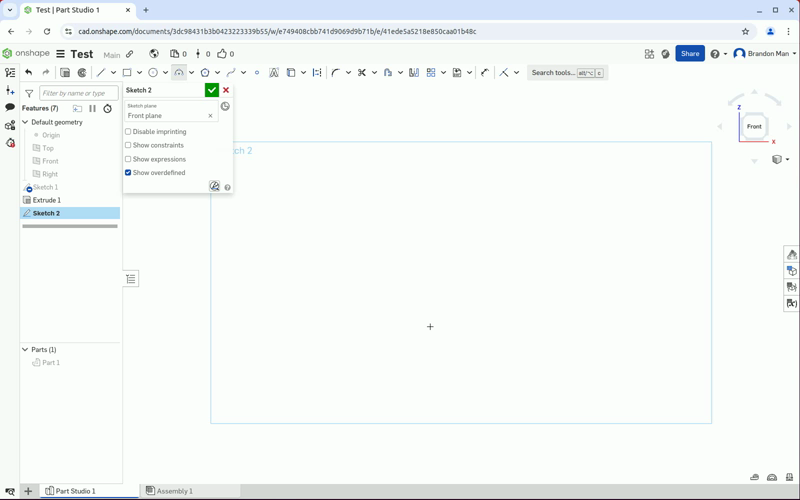
click(430, 326)
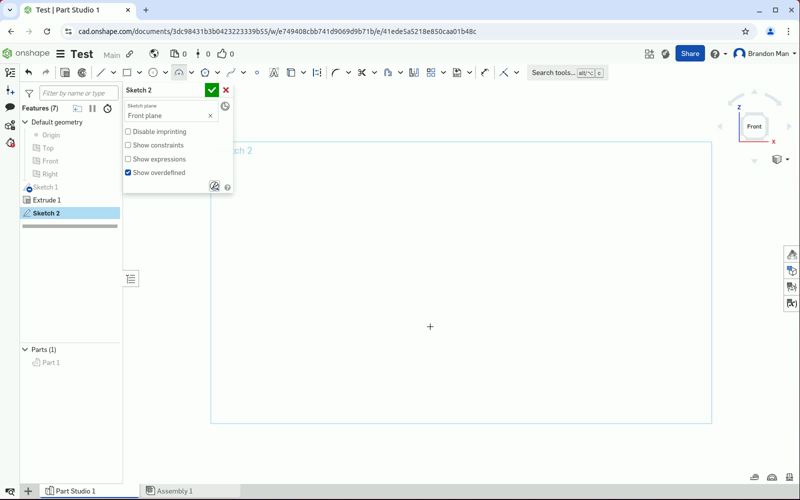
key_up(shift)
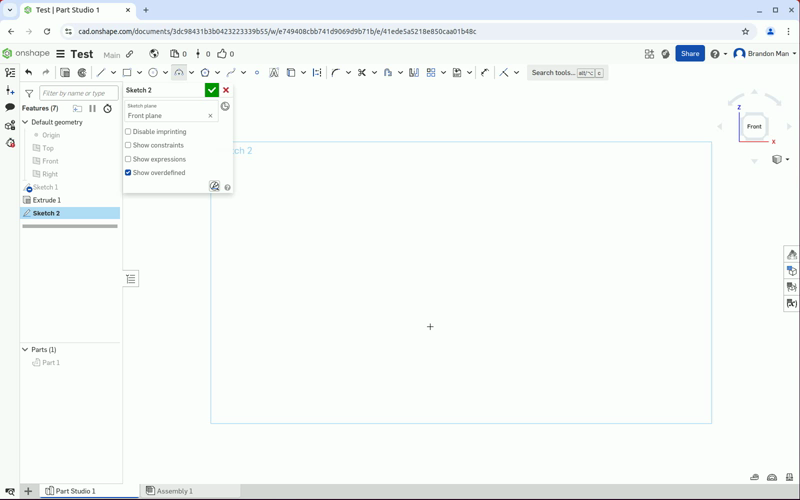
key_down(shift)
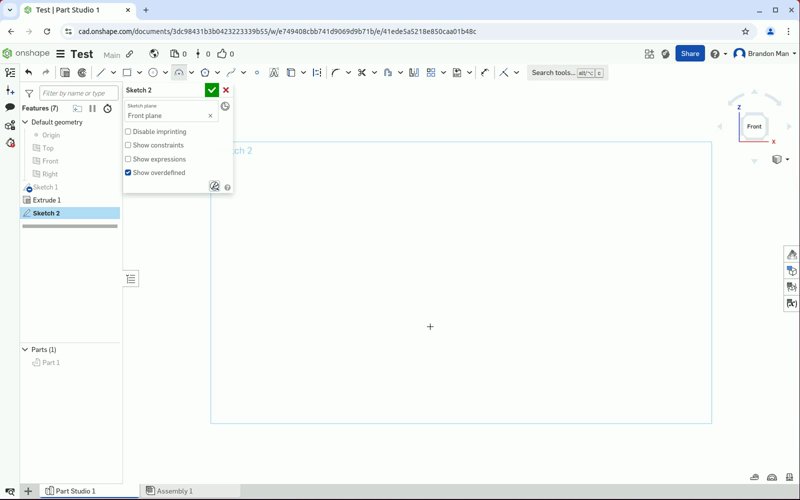
mouse_move(445, 326)
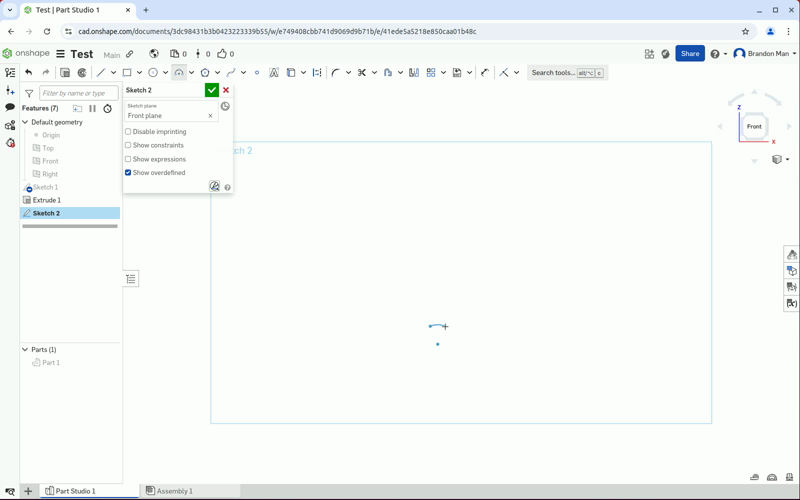
click(445, 326)
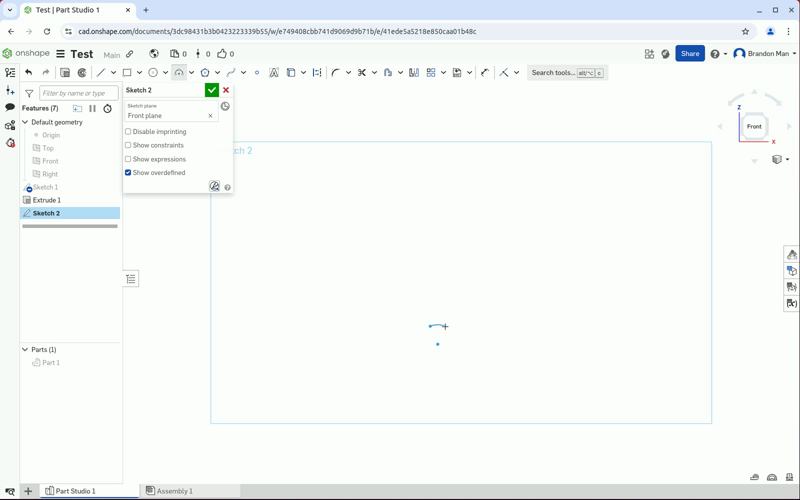
mouse_move(437, 323)
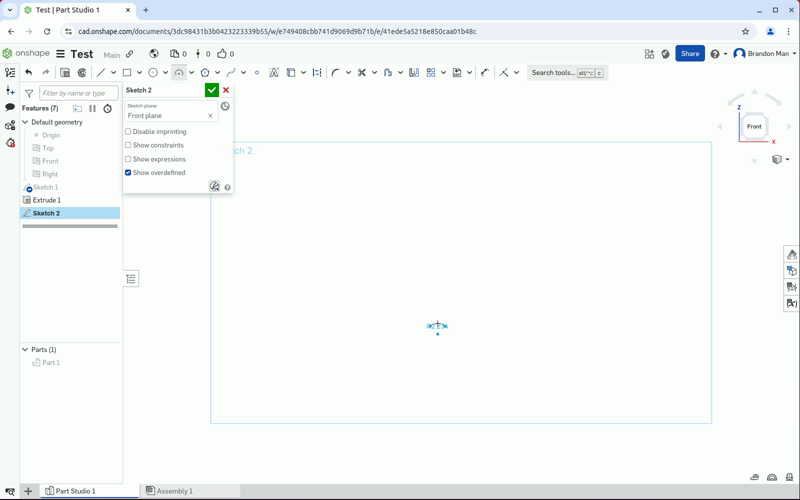
click(437, 323)
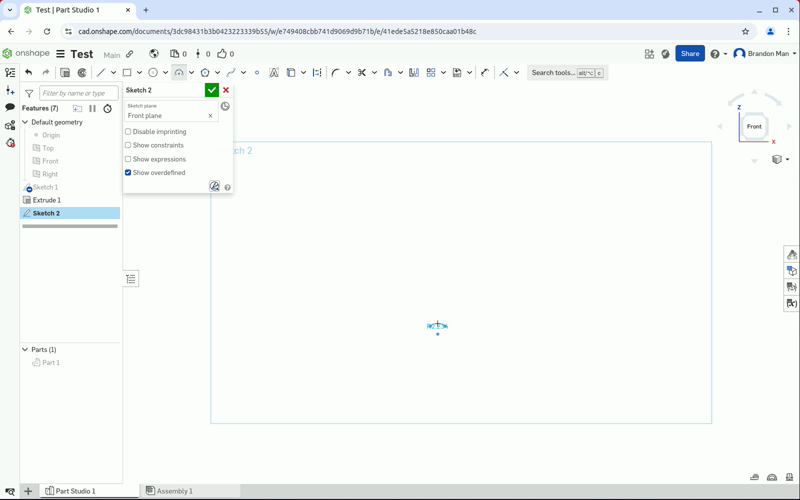
key_up(shift)
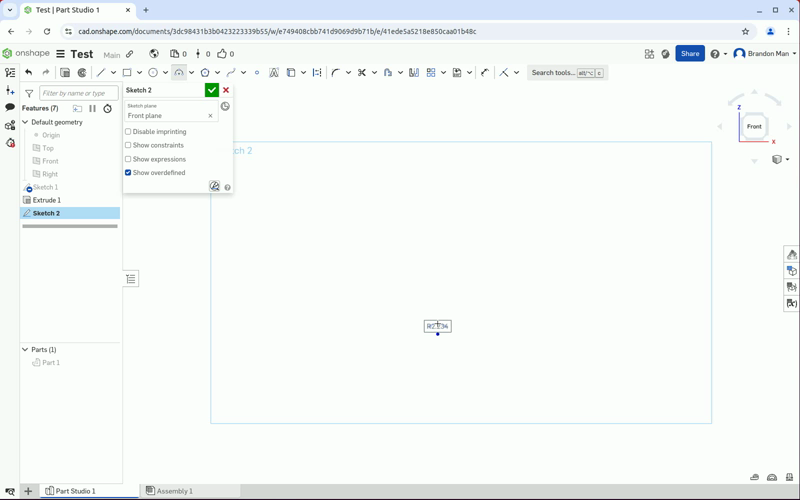
key(esc)
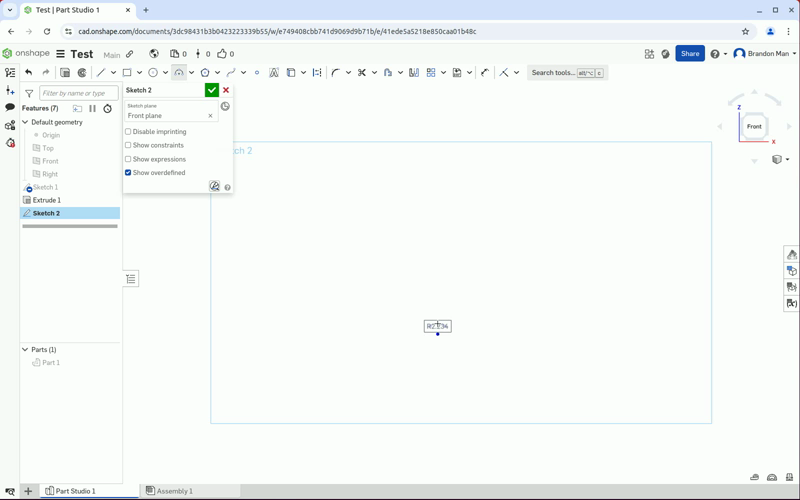
key(l)
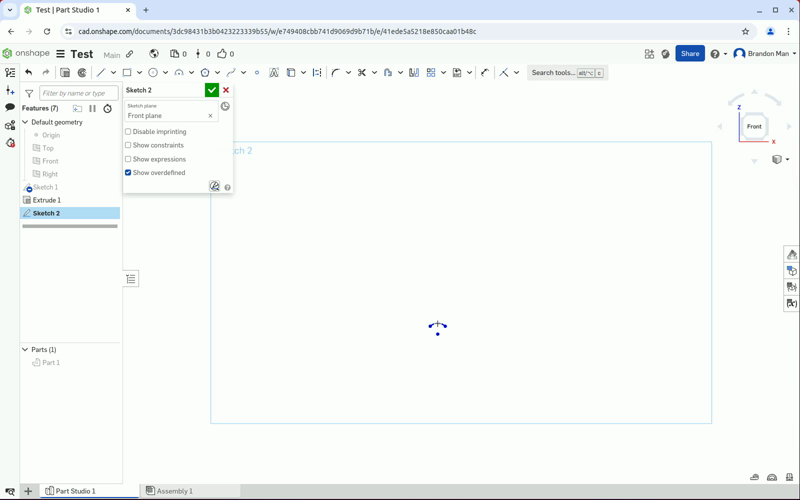
mouse_move(445, 326)
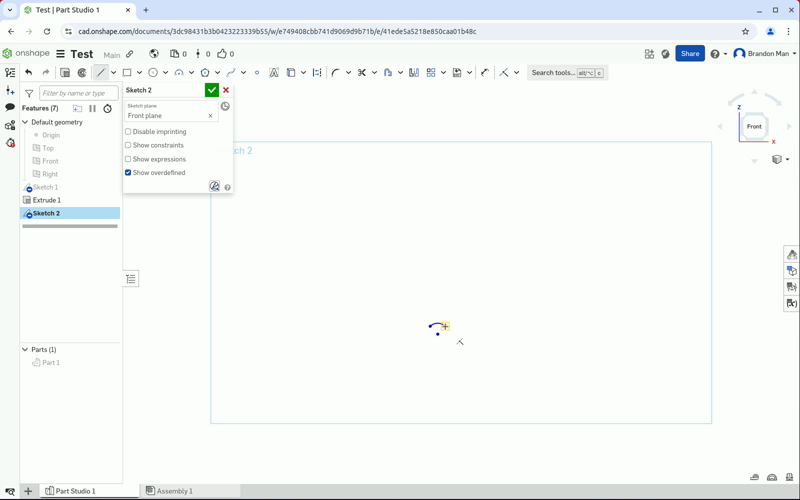
click(445, 326)
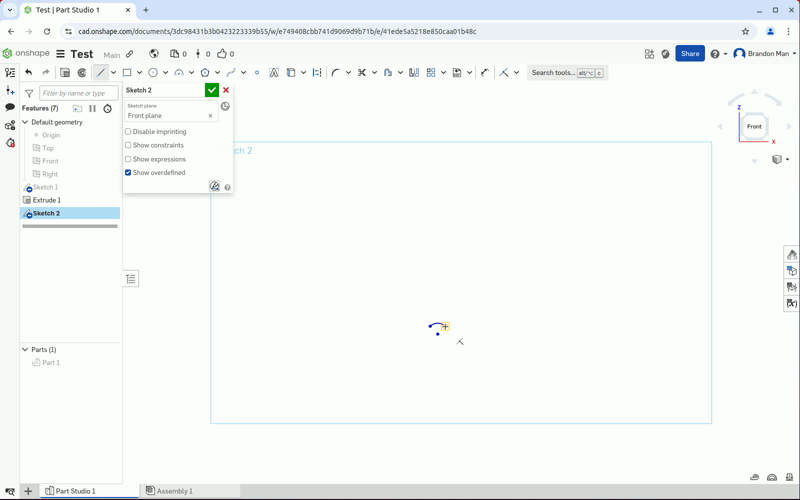
key_down(shift)
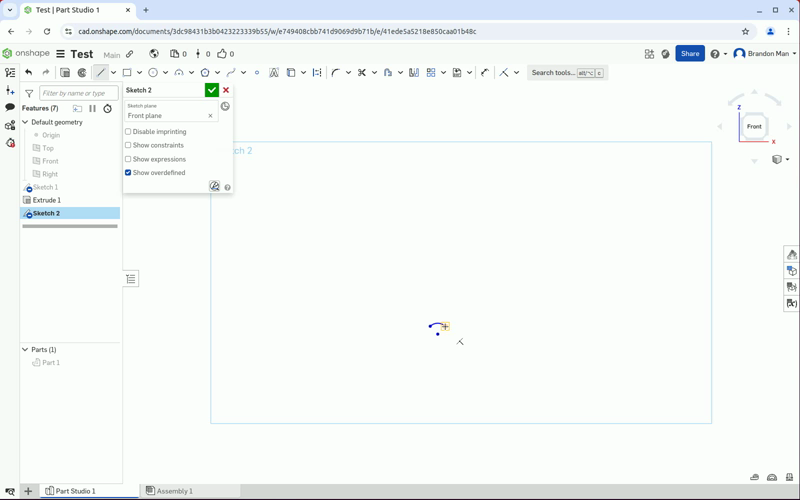
mouse_move(445, 257)
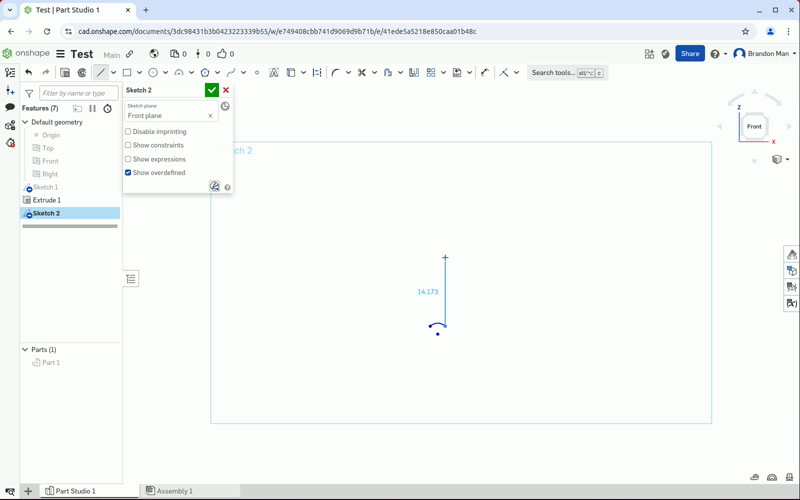
click(445, 257)
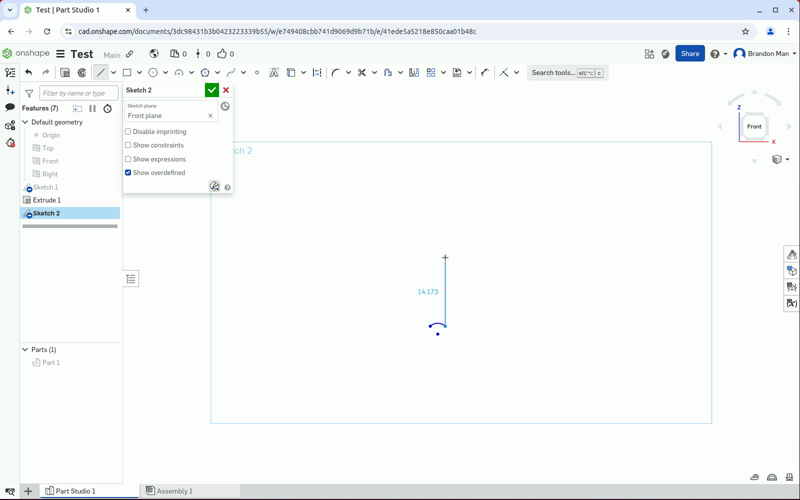
key_up(shift)
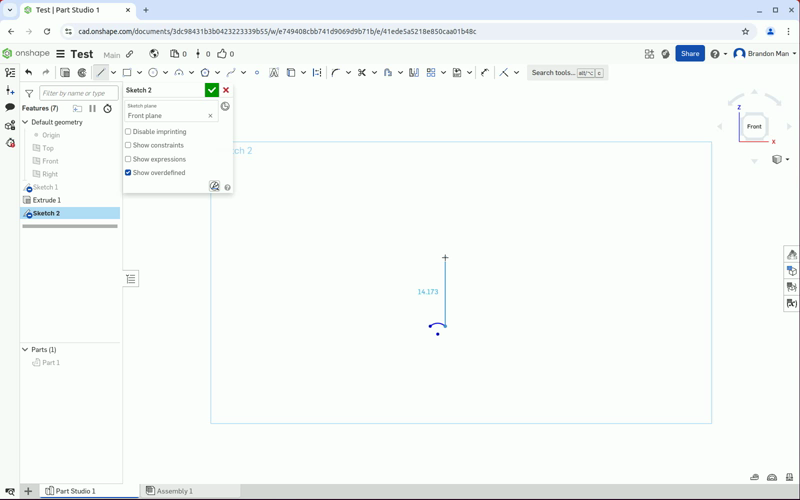
key_down(shift)
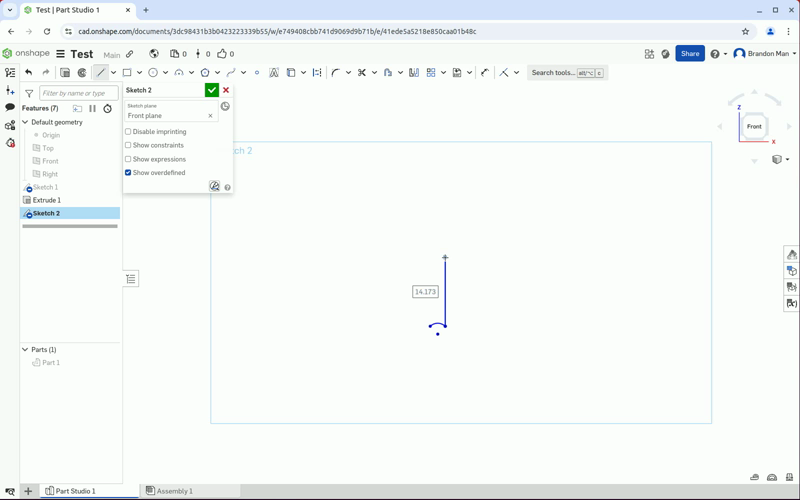
mouse_move(436, 170)
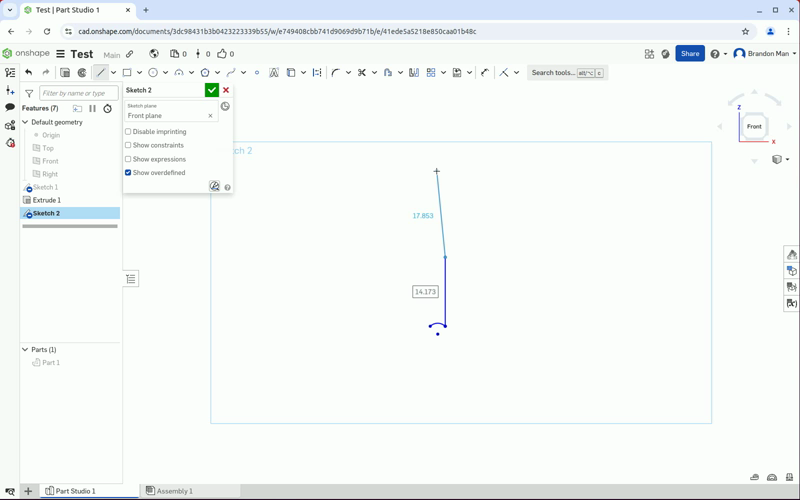
click(436, 170)
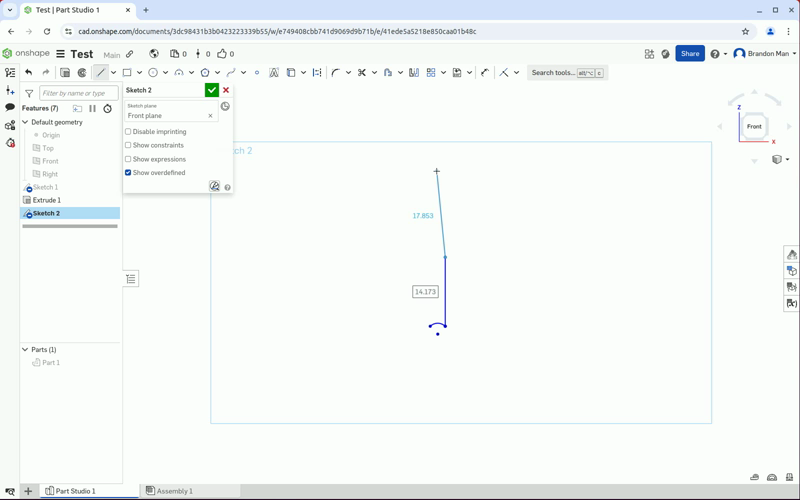
key_up(shift)
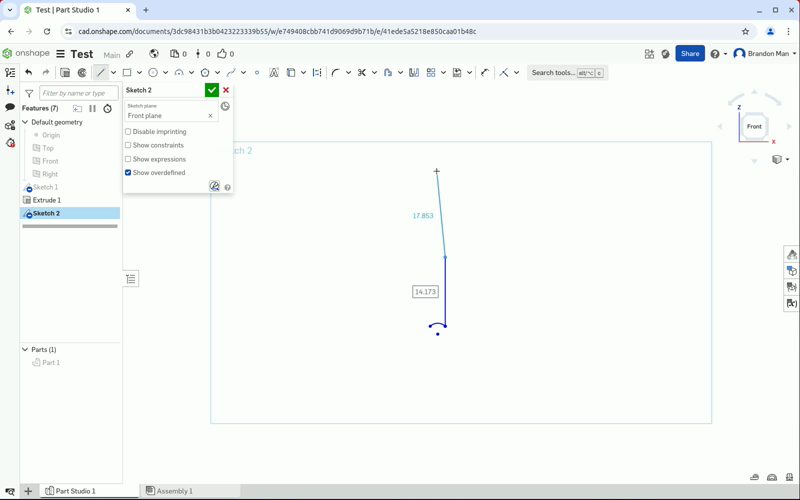
key_down(shift)
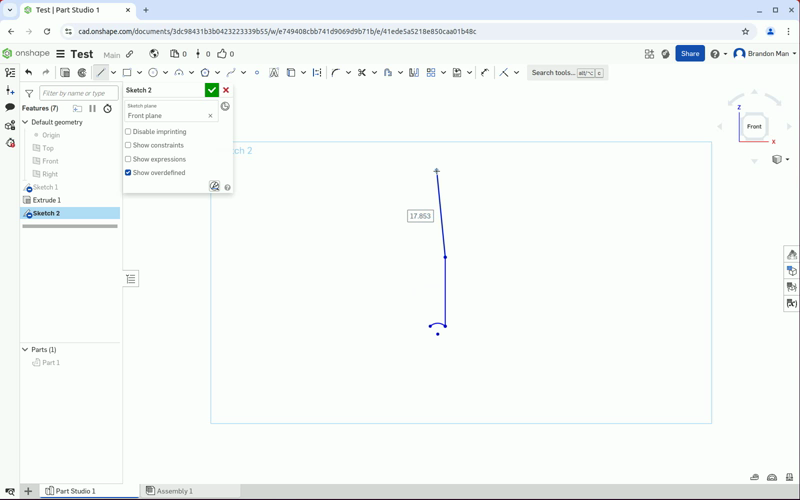
mouse_move(430, 257)
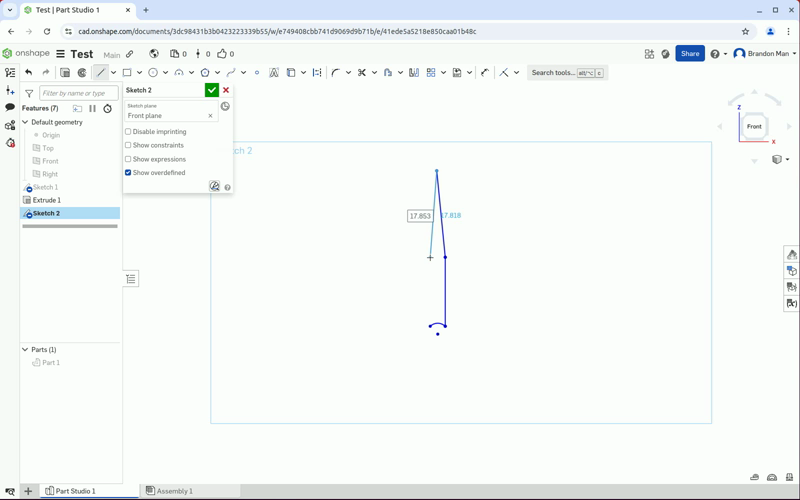
click(430, 257)
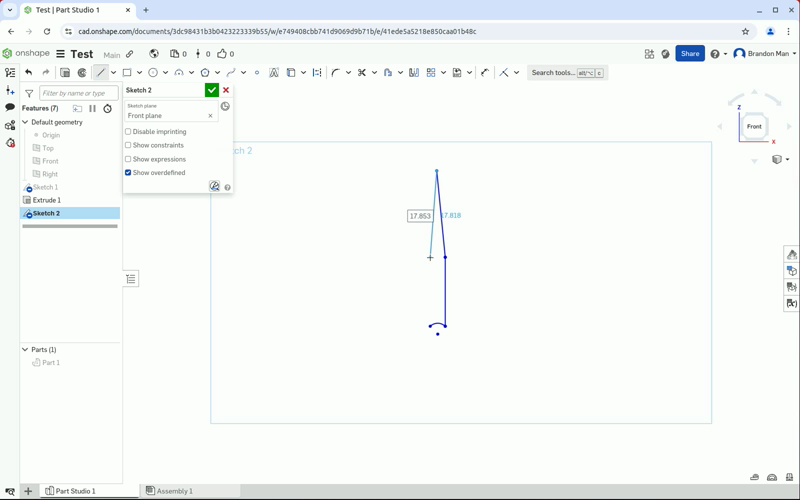
key_up(shift)
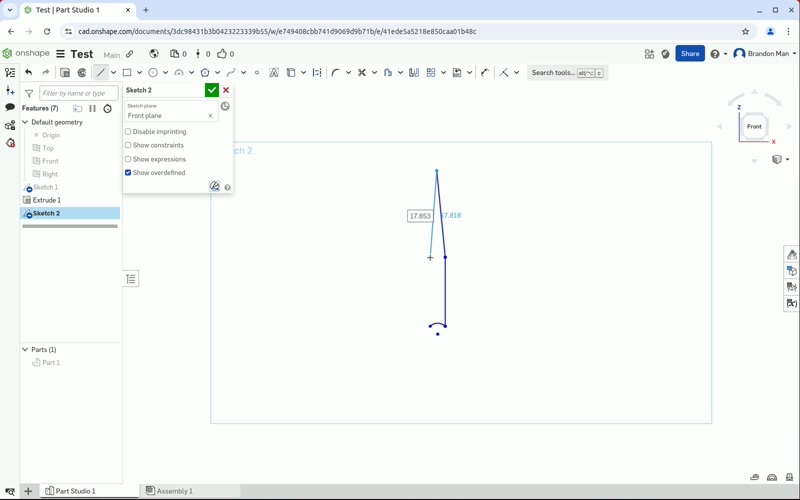
key_down(shift)
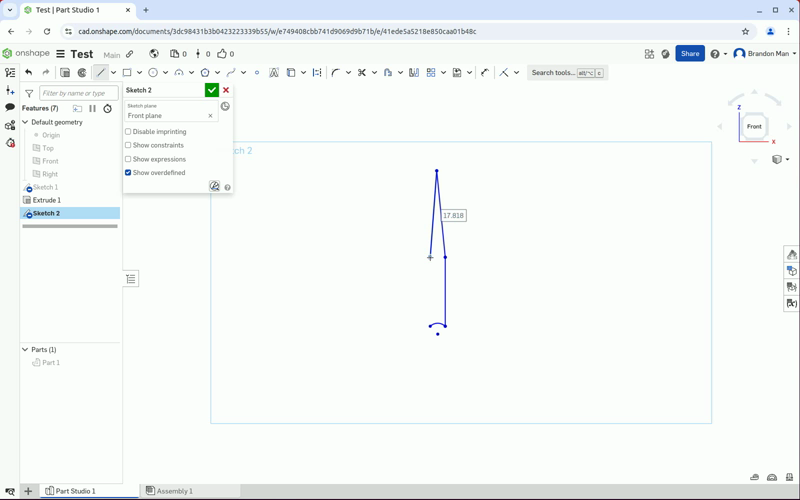
mouse_move(430, 326)
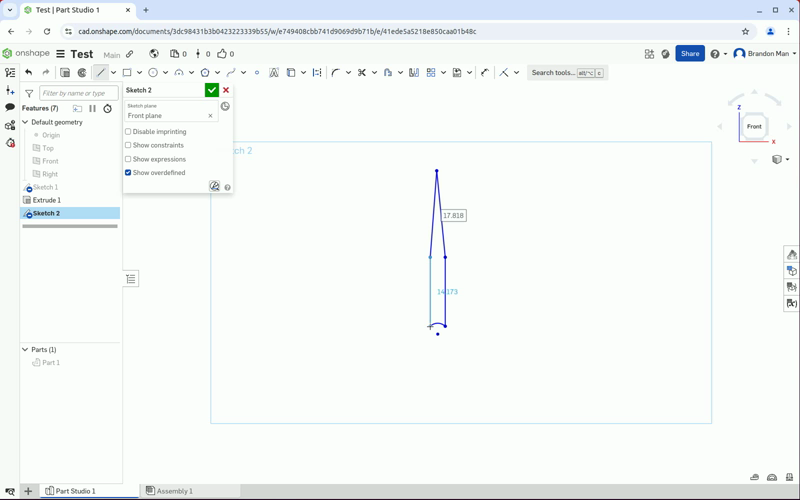
key_up(shift)
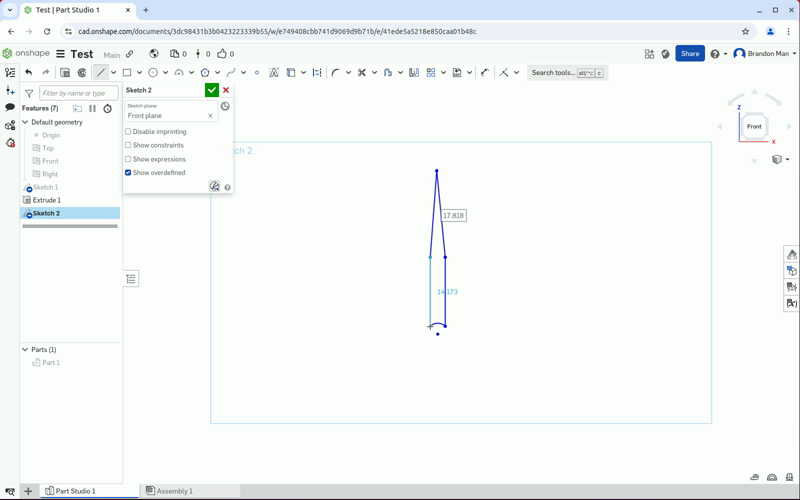
click(430, 326)
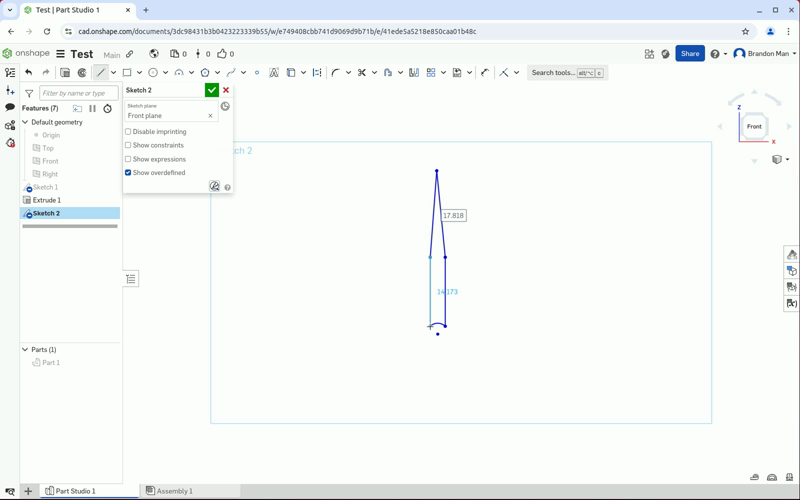
key(esc)
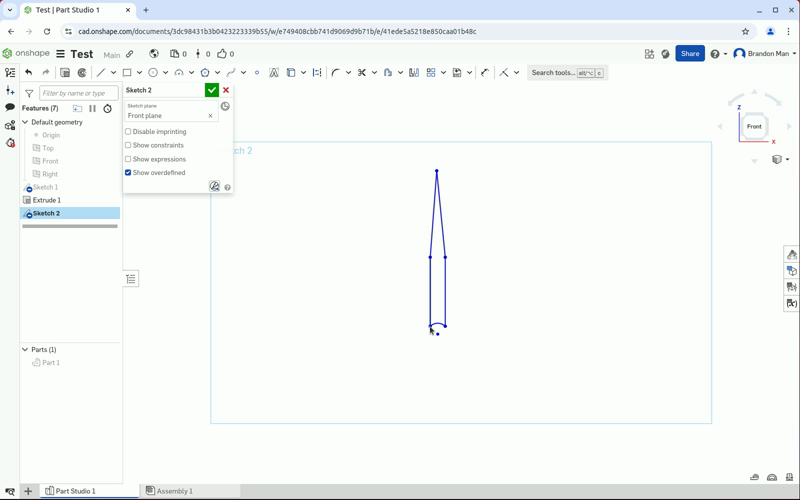
key(a)
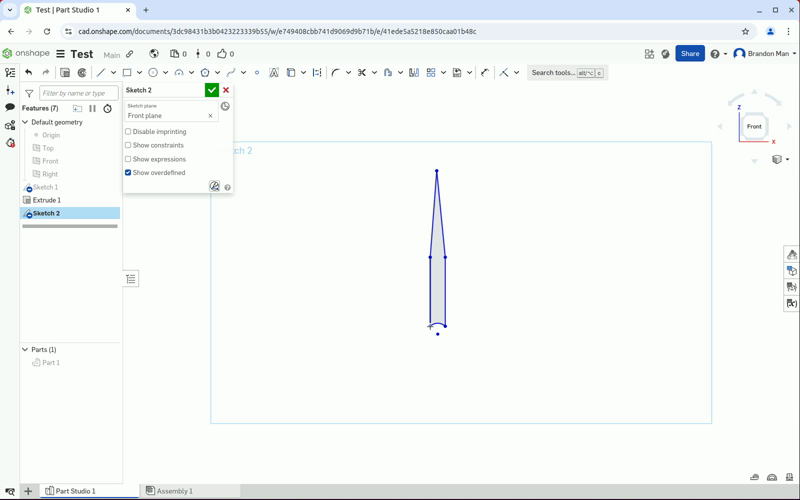
key_down(shift)
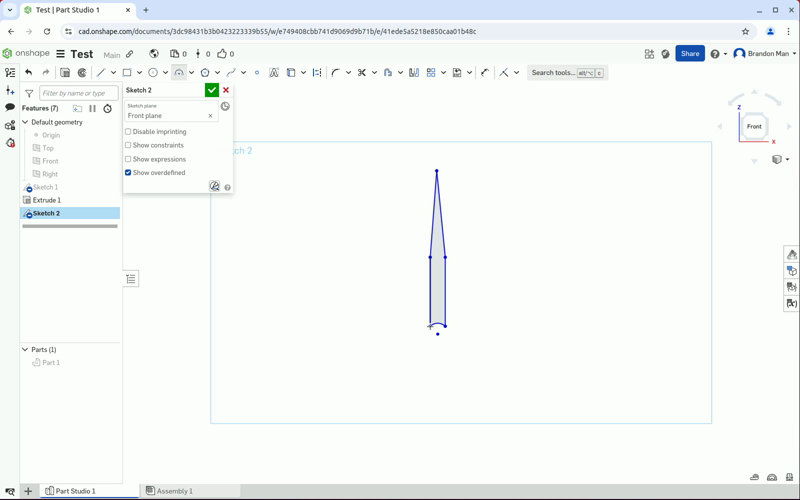
mouse_move(435, 314)
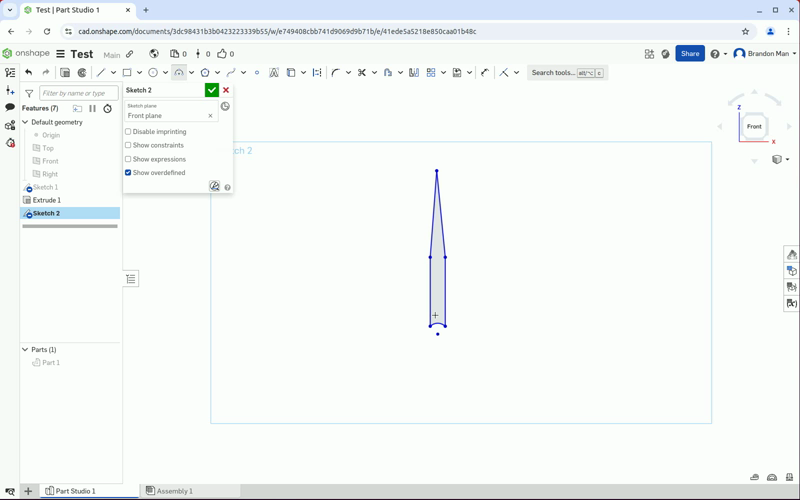
click(435, 314)
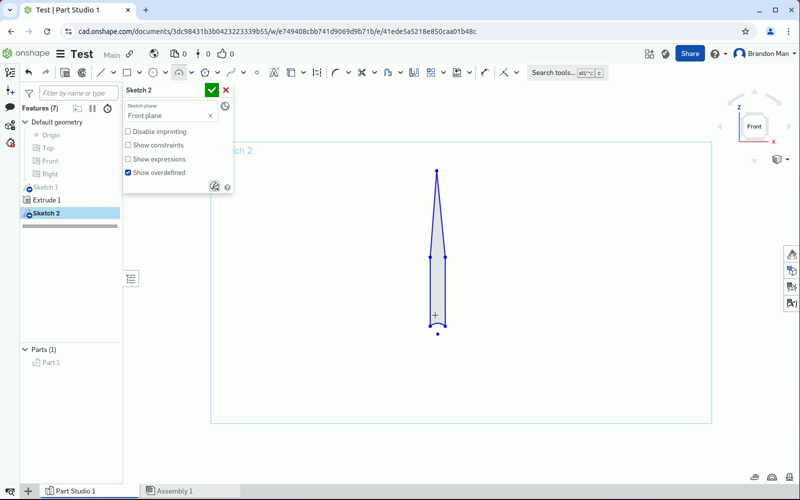
key_up(shift)
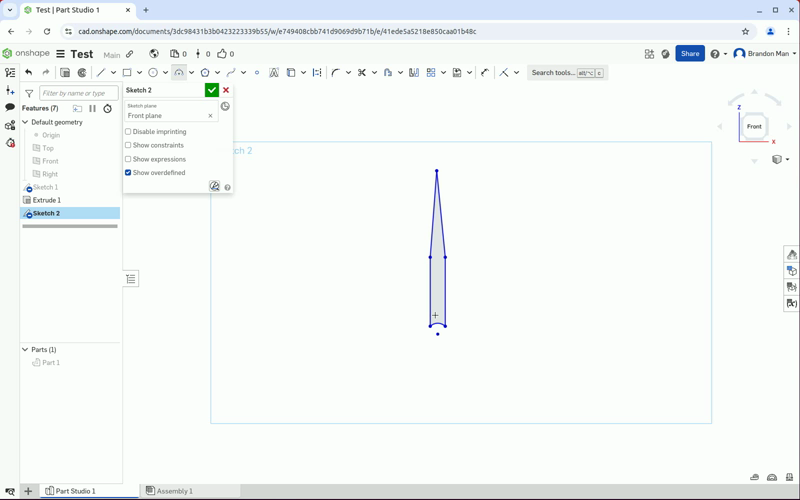
key_down(shift)
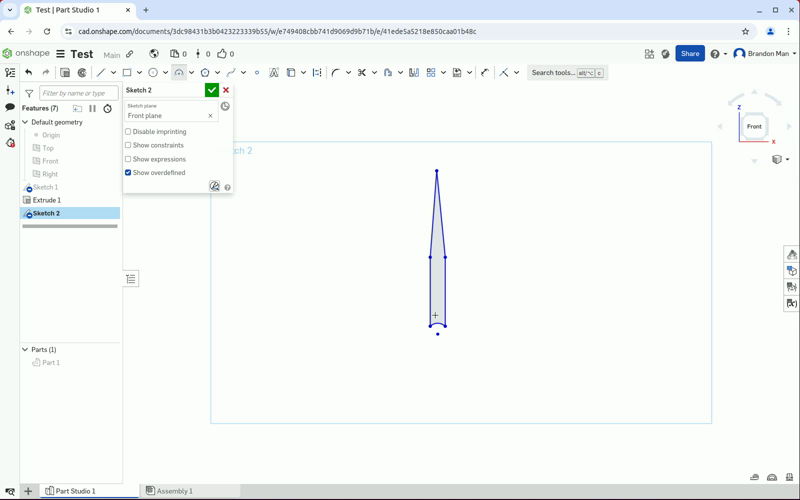
mouse_move(440, 313)
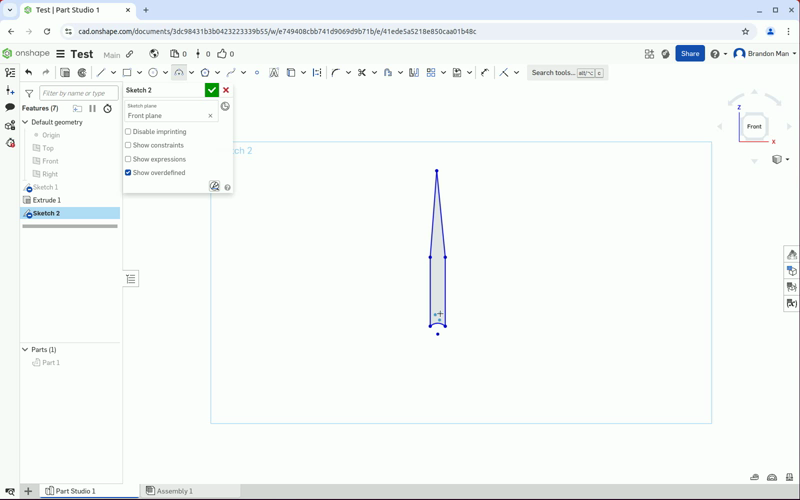
scroll(6)
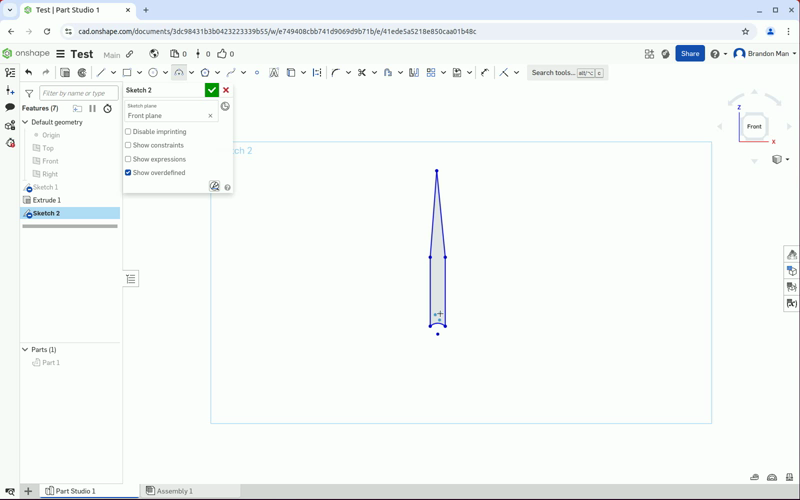
scroll(6)
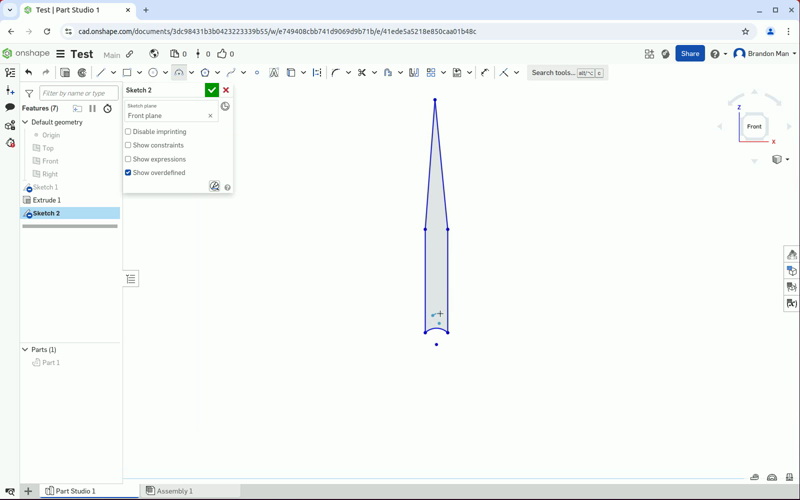
scroll(6)
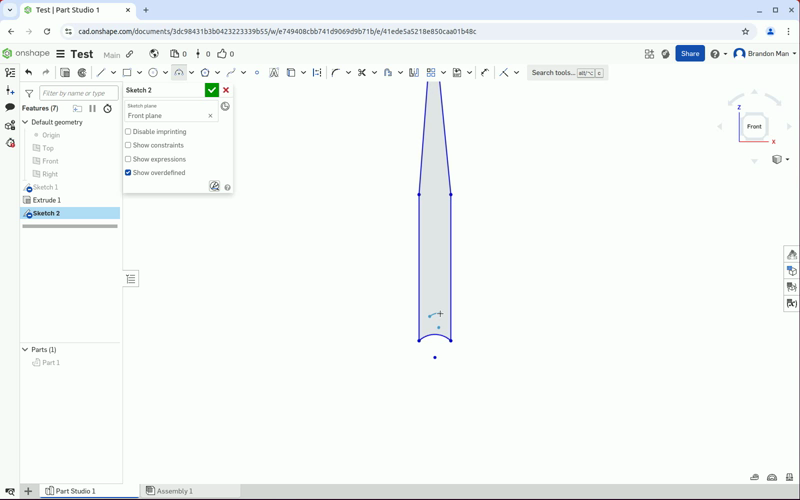
scroll(6)
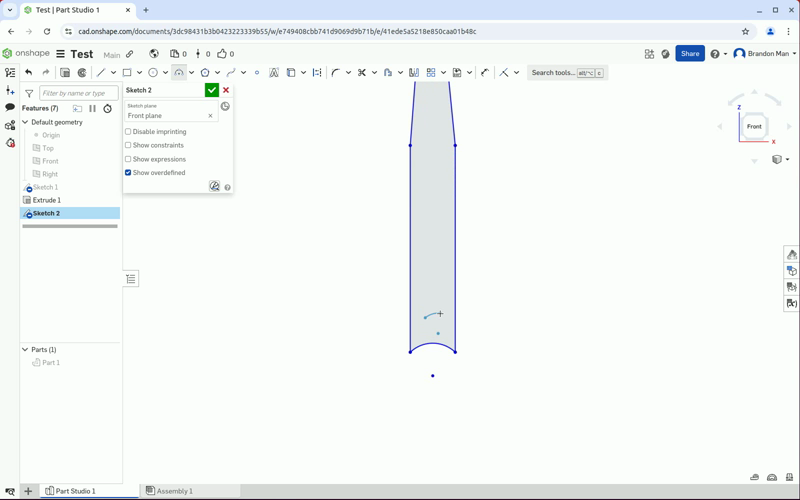
scroll(6)
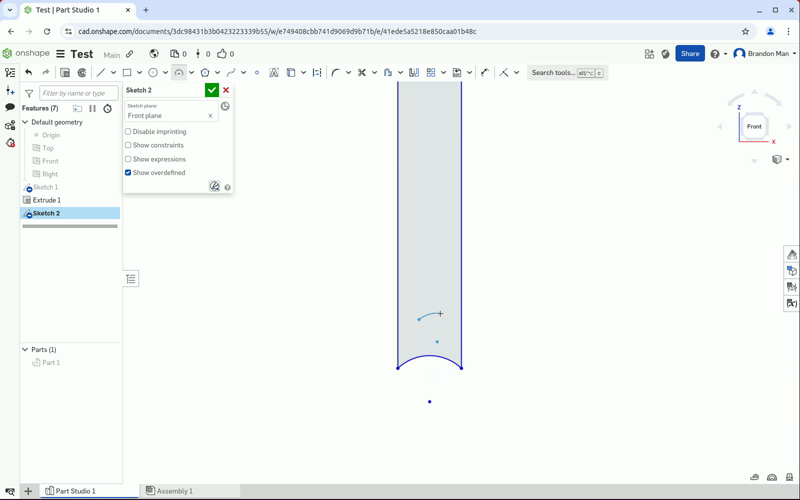
scroll(6)
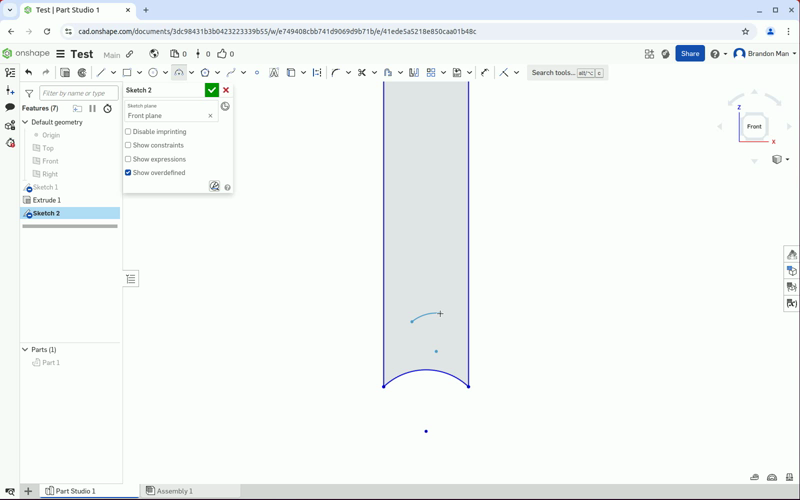
scroll(6)
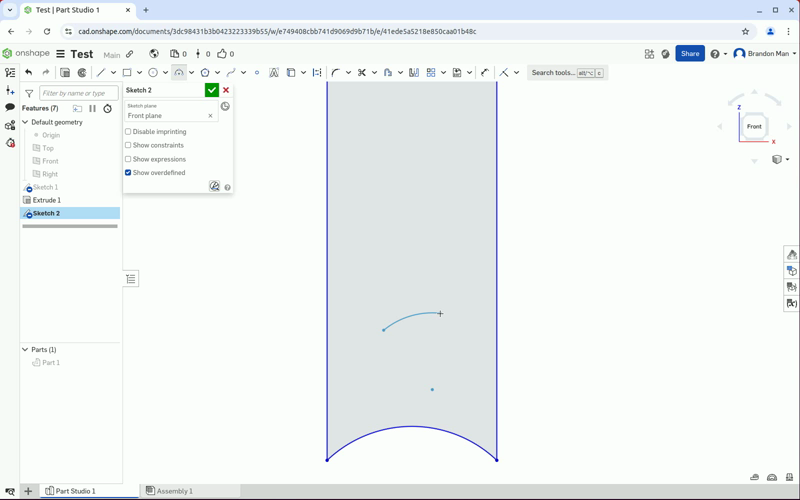
click(440, 313)
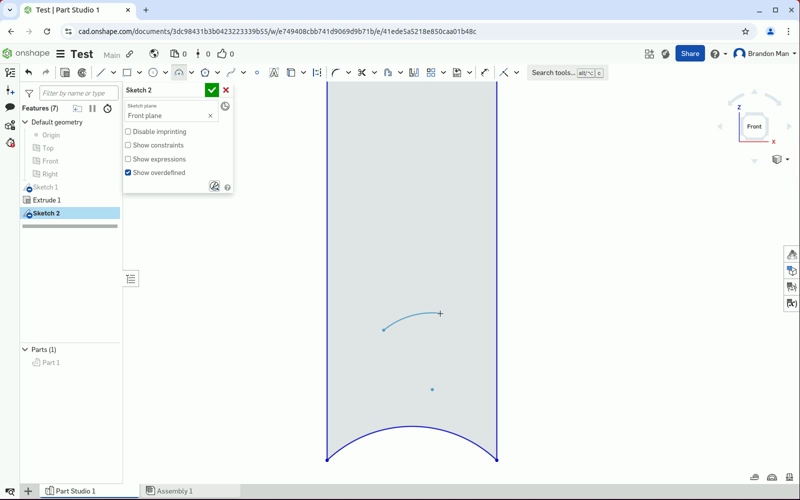
scroll(-6)
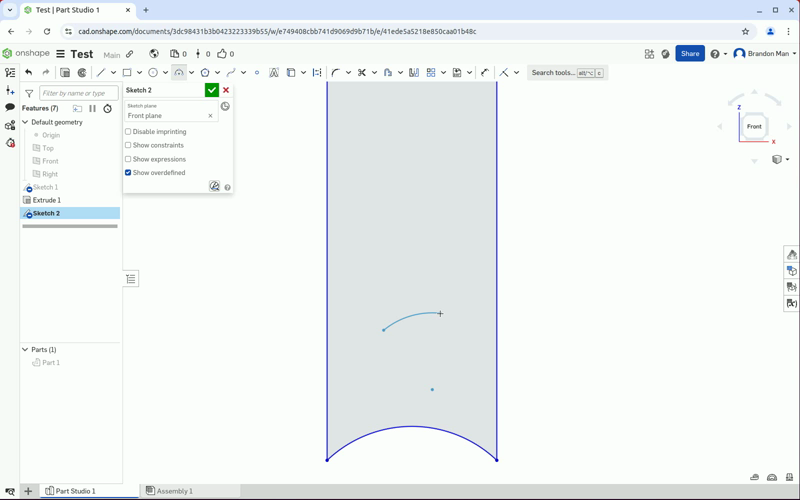
scroll(-6)
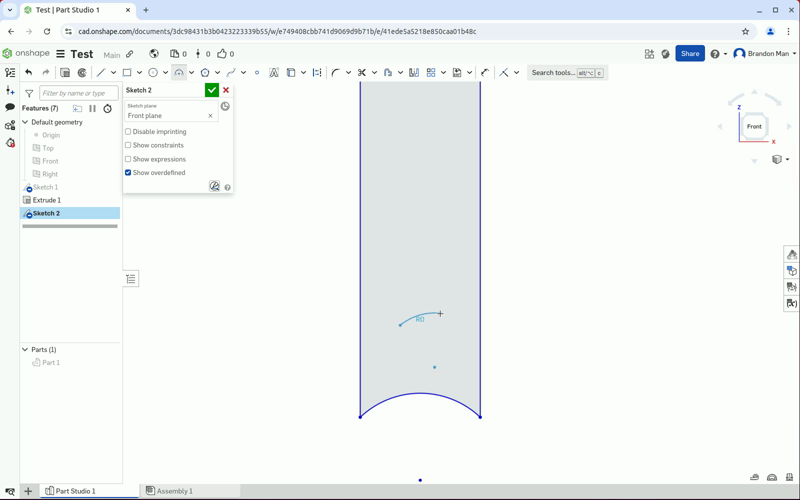
scroll(-6)
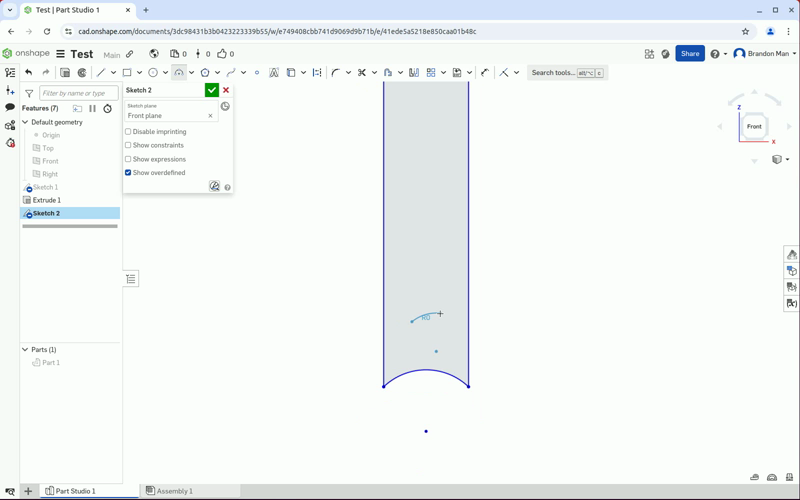
scroll(-6)
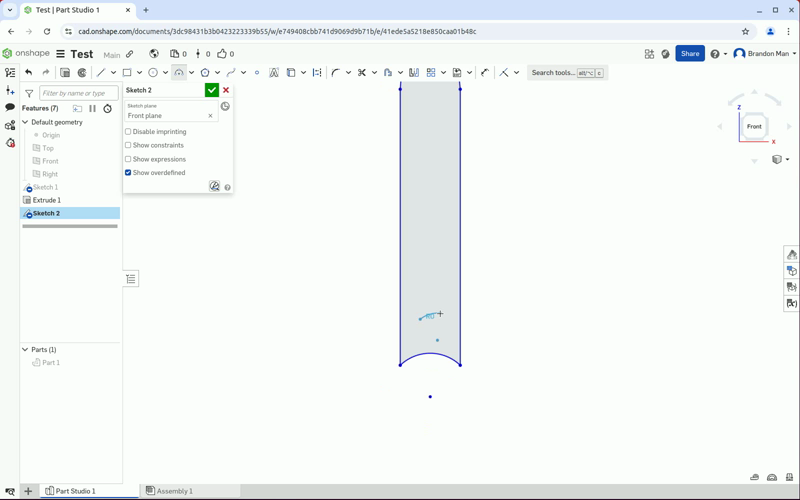
scroll(-6)
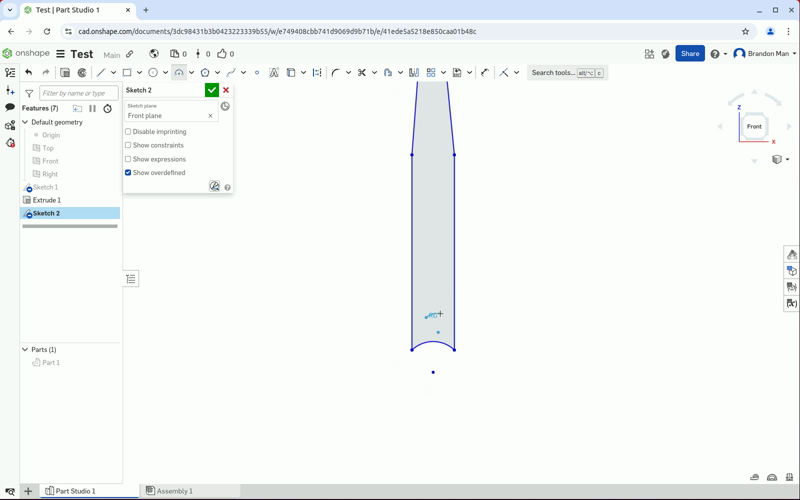
scroll(-6)
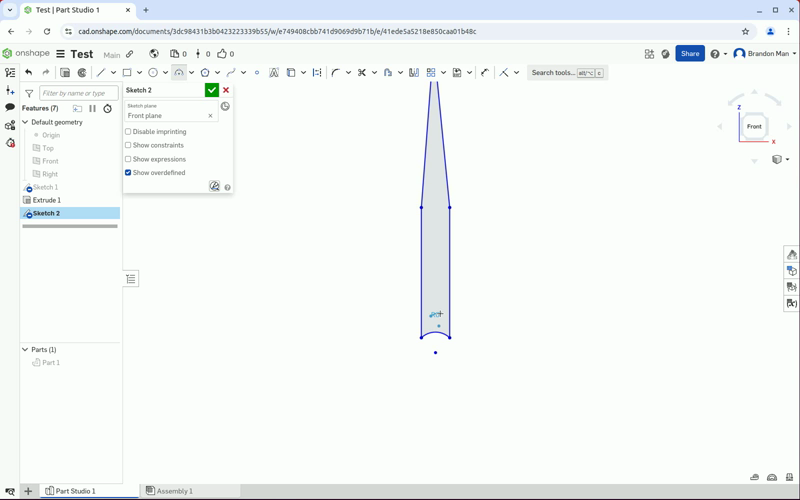
scroll(-6)
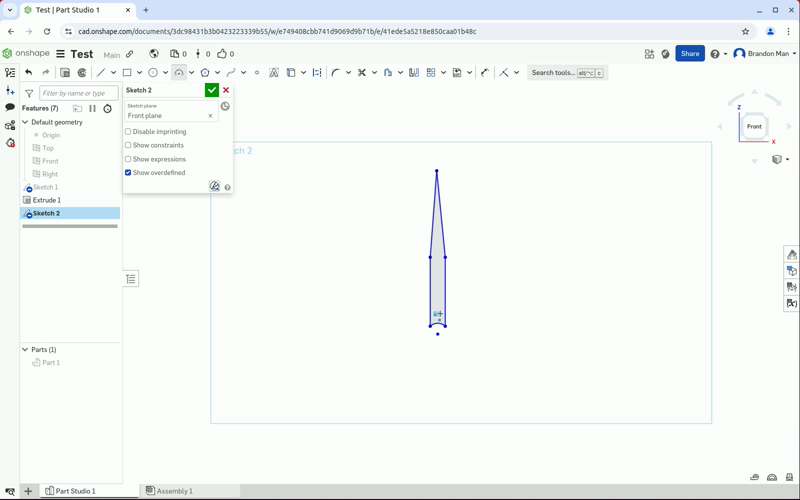
mouse_move(438, 315)
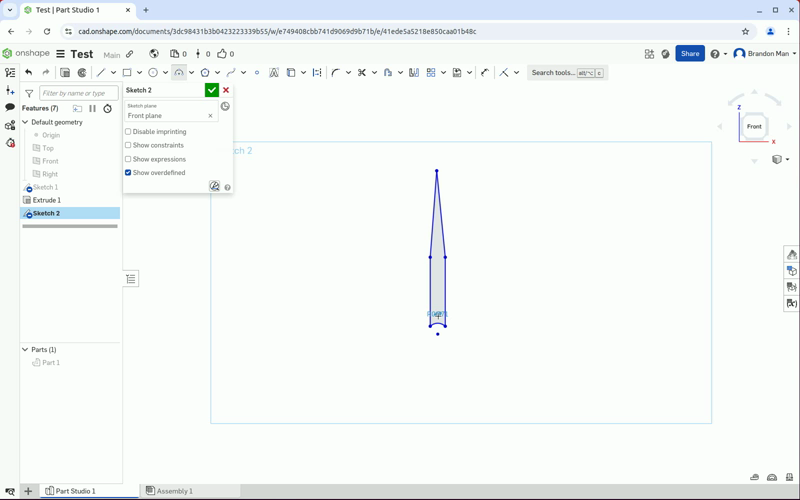
scroll(6)
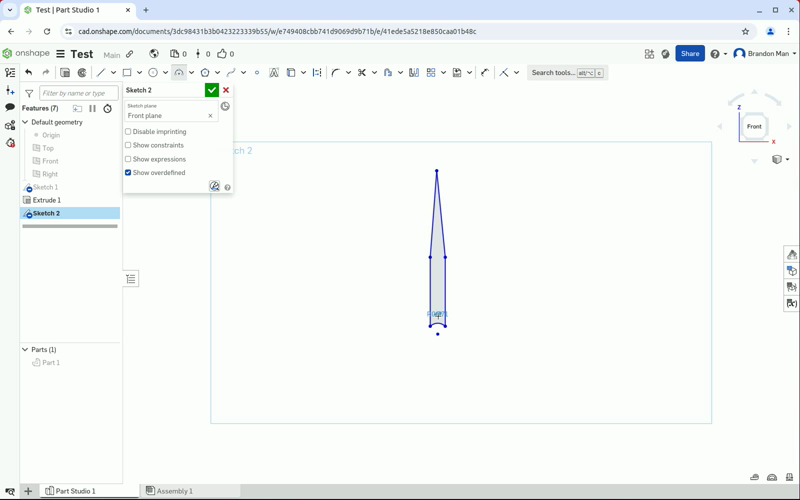
scroll(6)
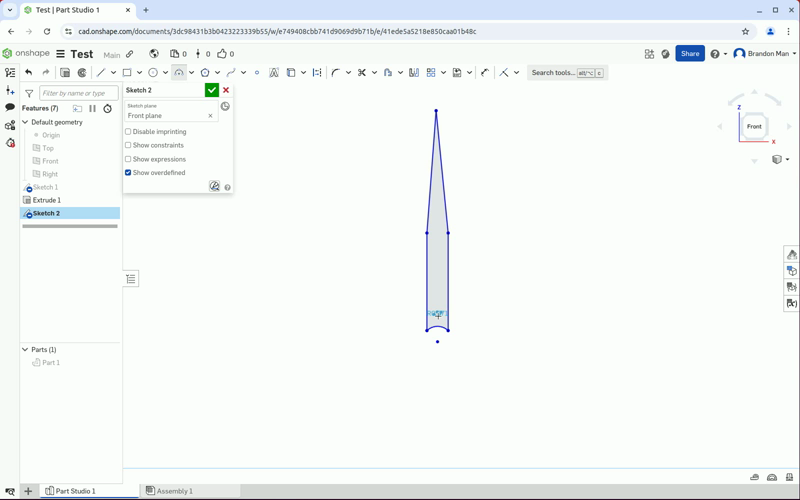
scroll(6)
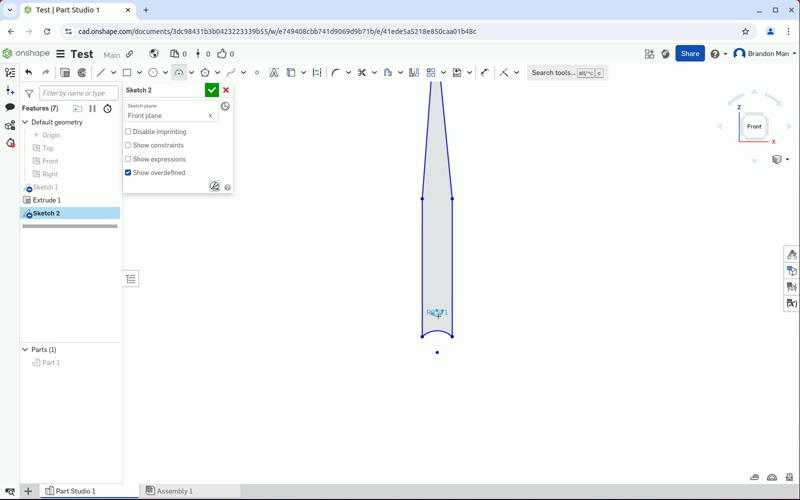
scroll(6)
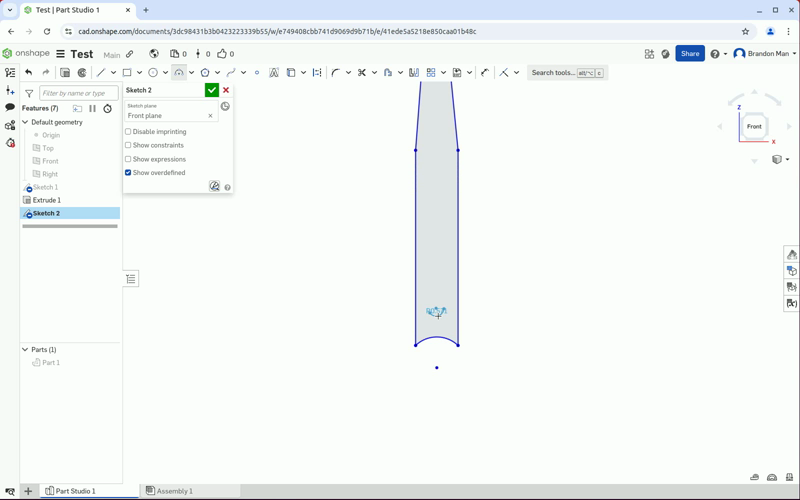
scroll(6)
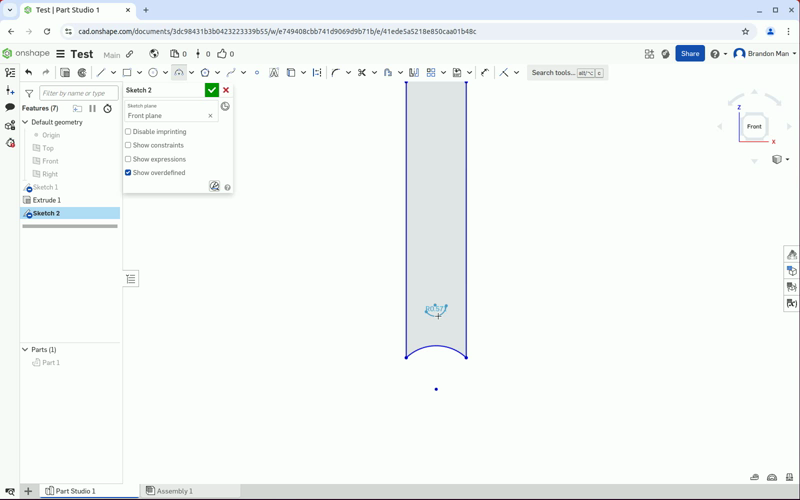
scroll(6)
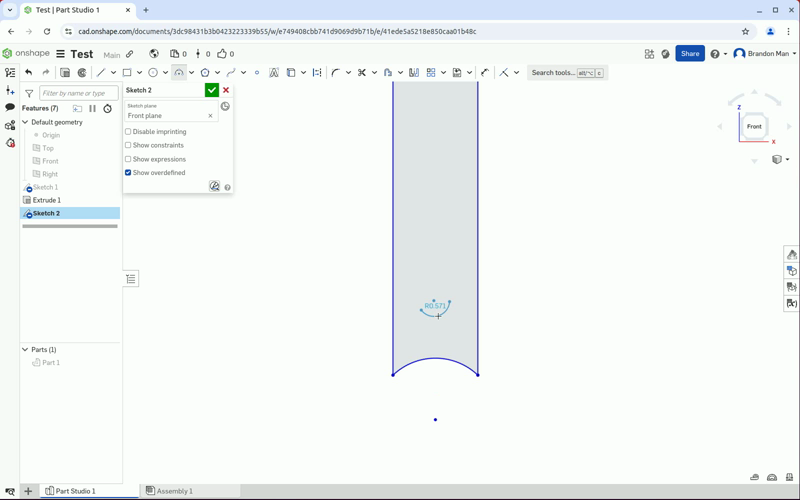
scroll(6)
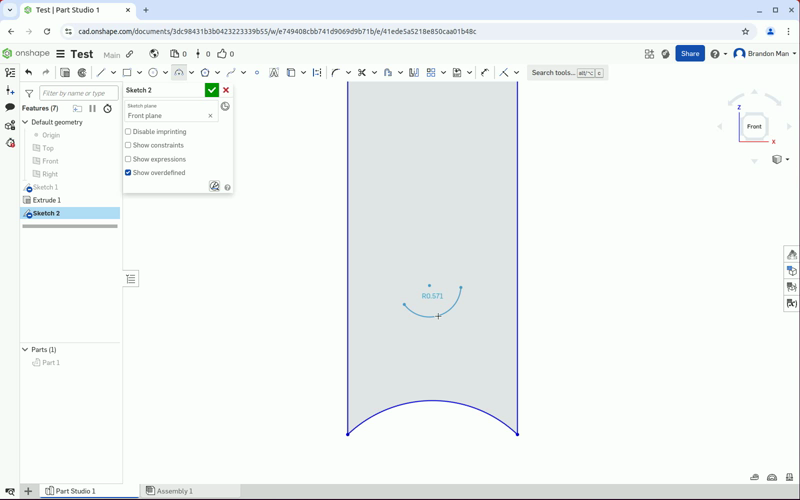
click(438, 315)
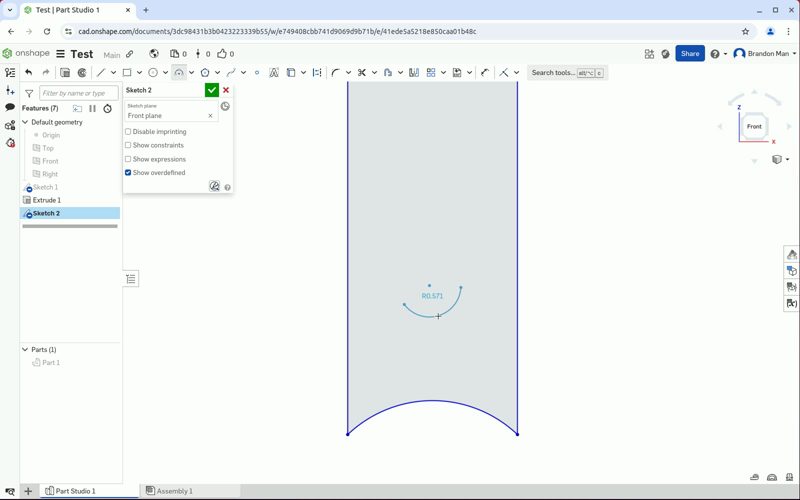
scroll(-6)
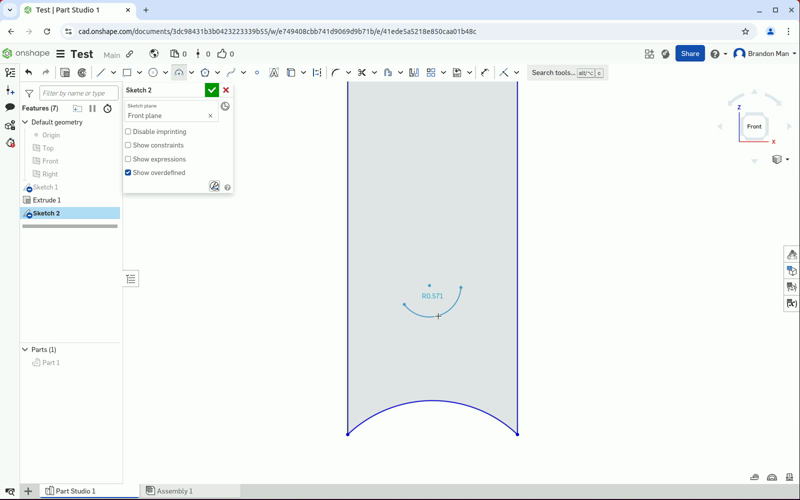
scroll(-6)
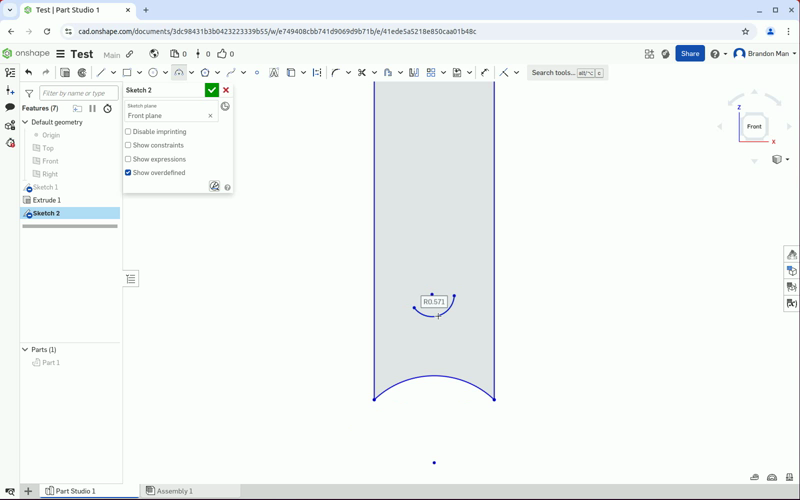
scroll(-6)
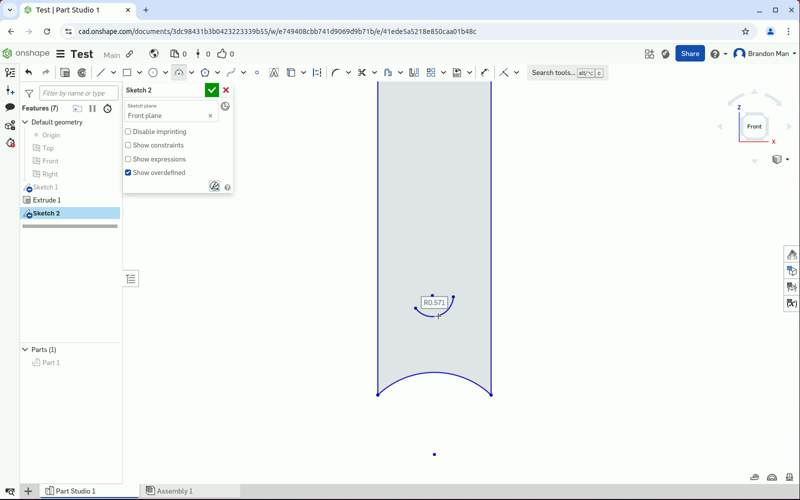
scroll(-6)
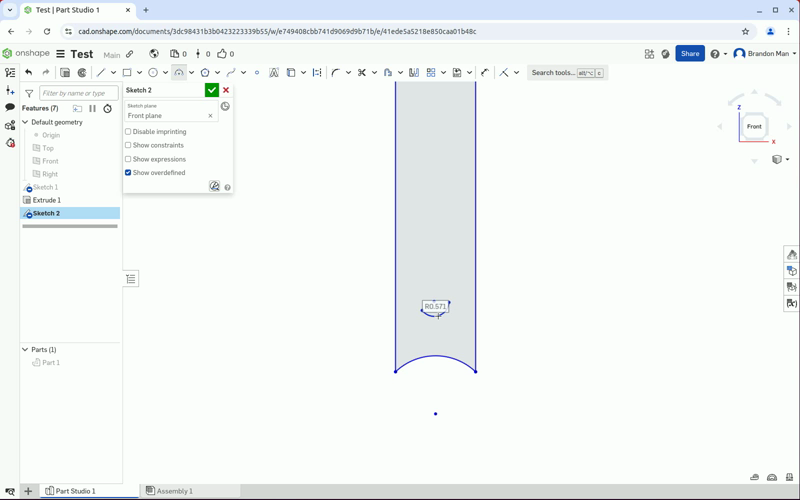
scroll(-6)
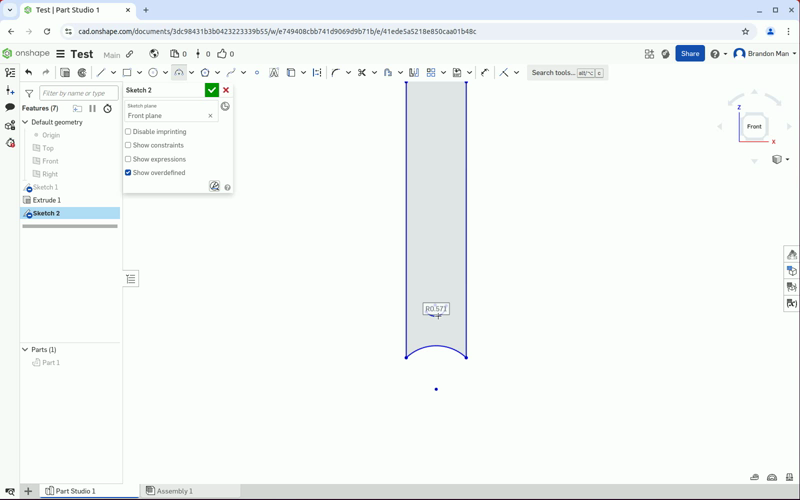
scroll(-6)
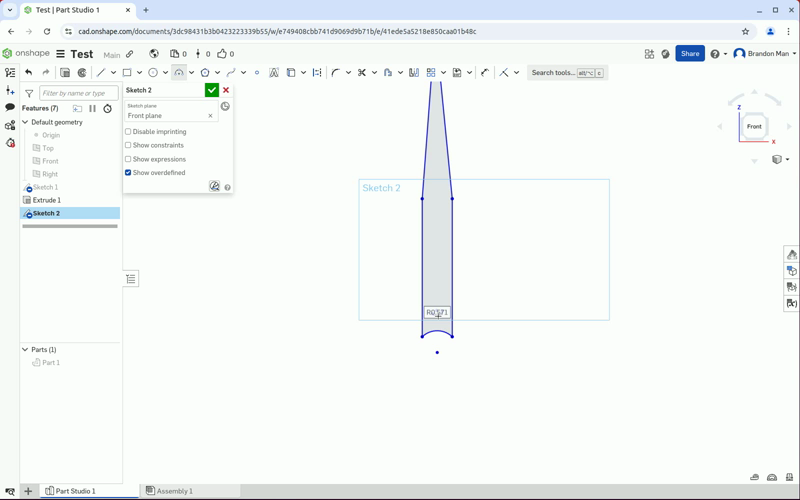
scroll(-6)
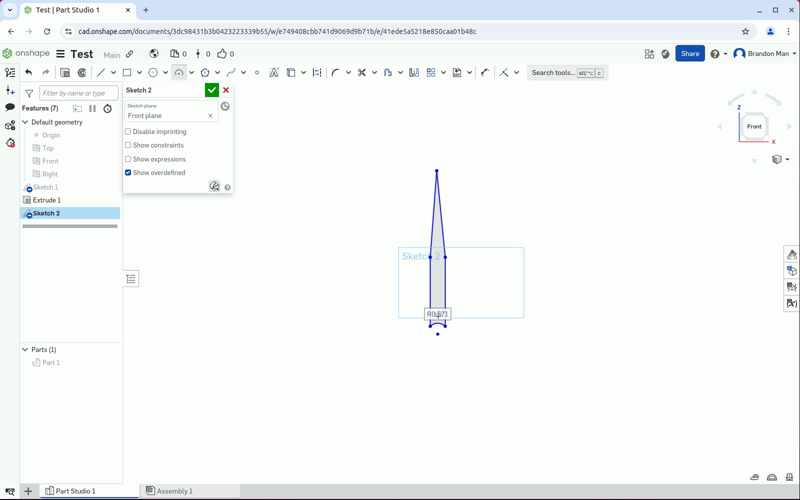
key_up(shift)
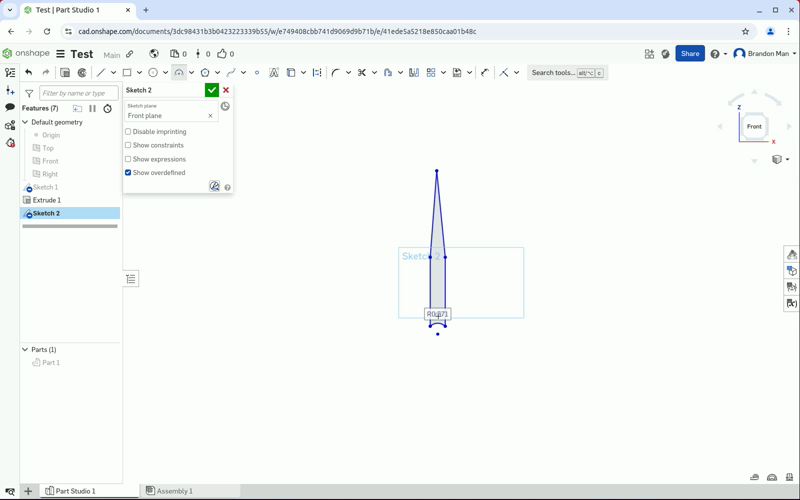
key(esc)
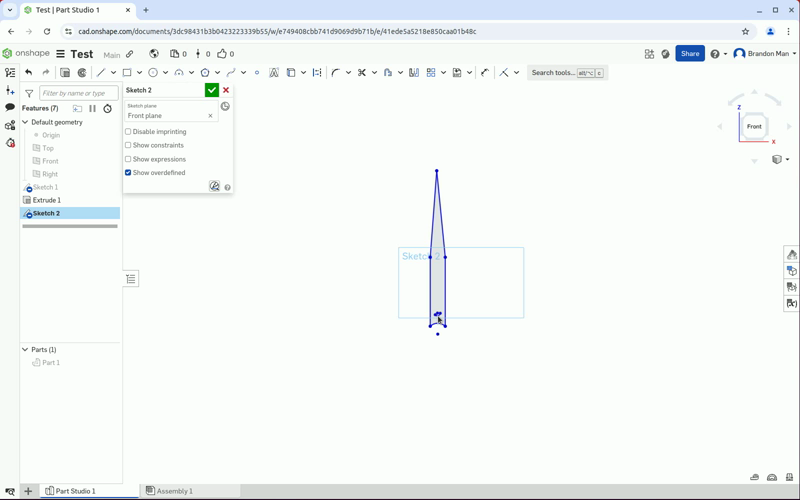
key(l)
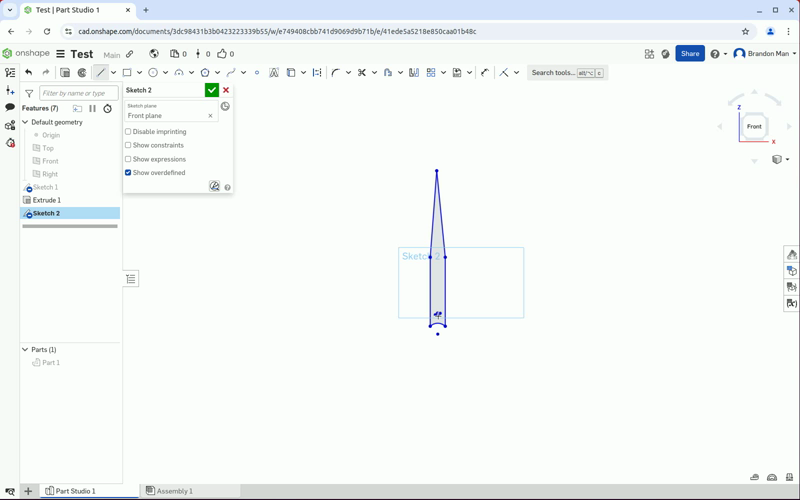
mouse_move(440, 313)
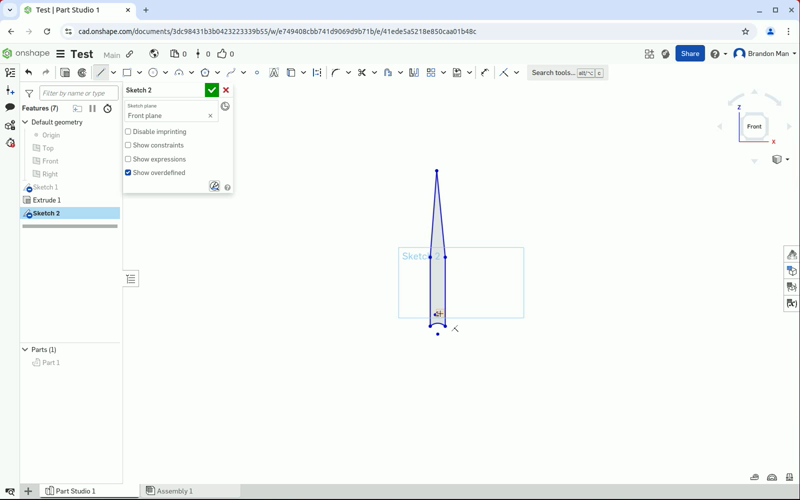
scroll(6)
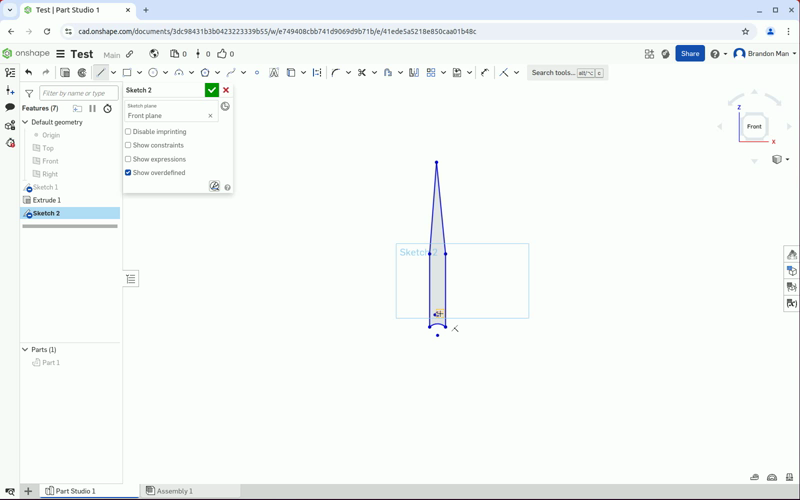
scroll(6)
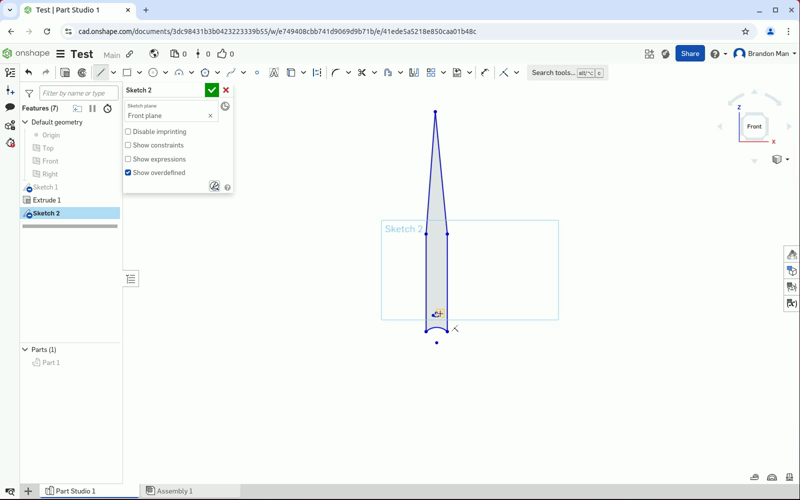
scroll(6)
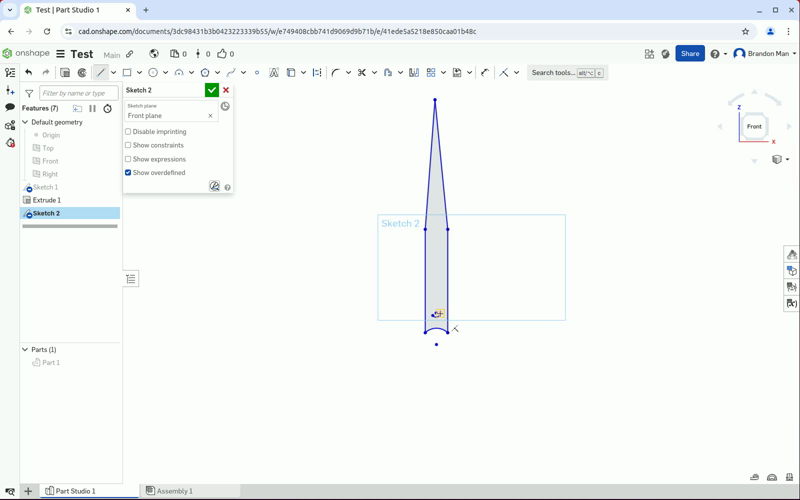
scroll(6)
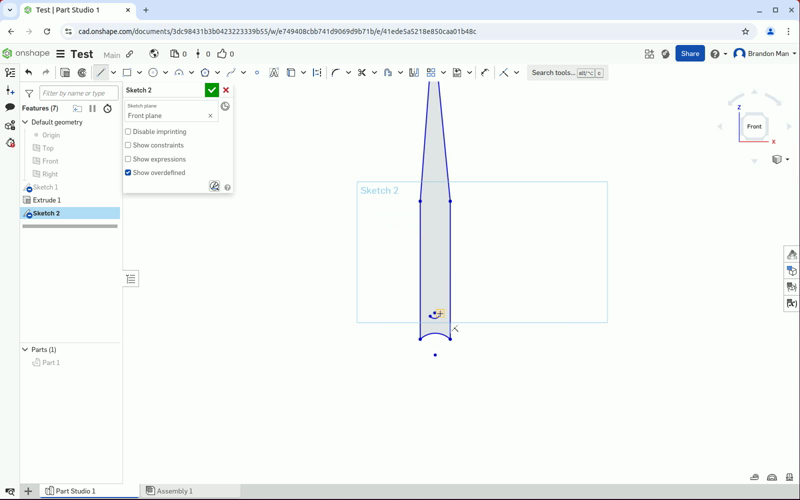
scroll(6)
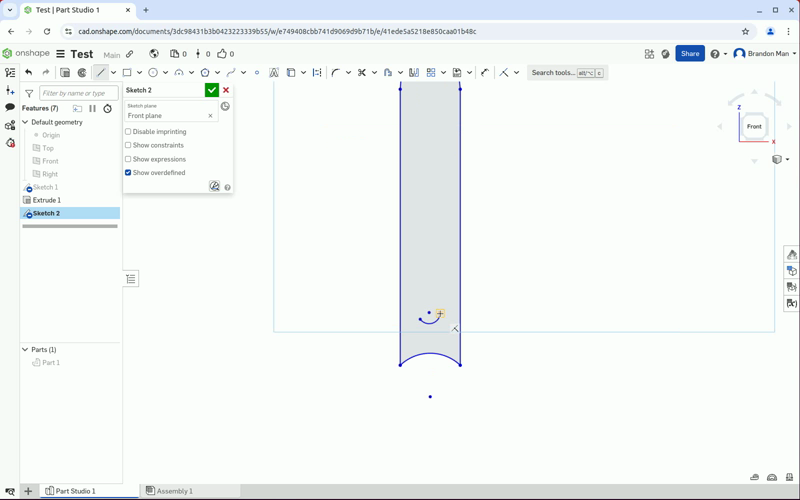
scroll(6)
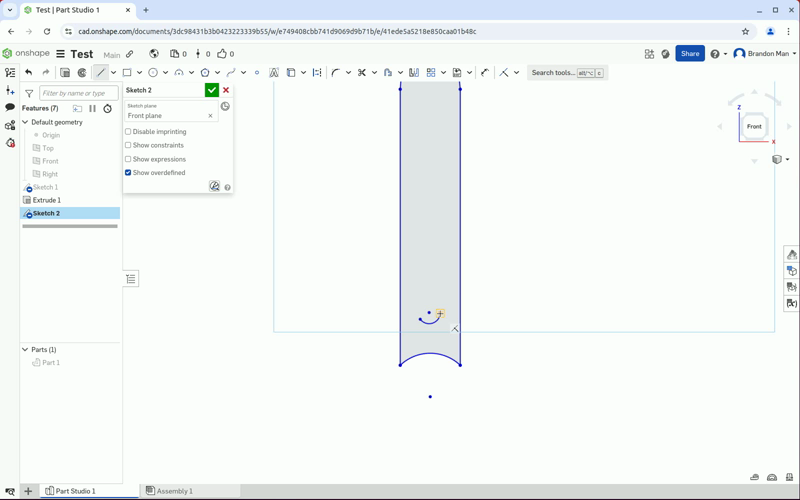
scroll(6)
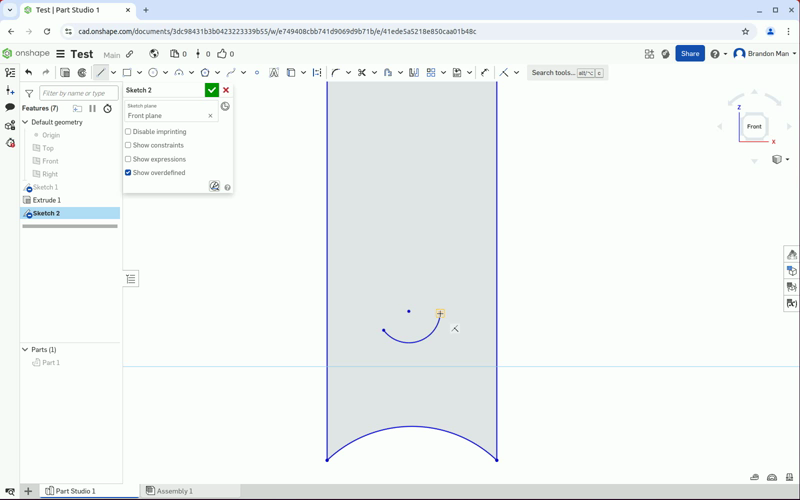
click(440, 313)
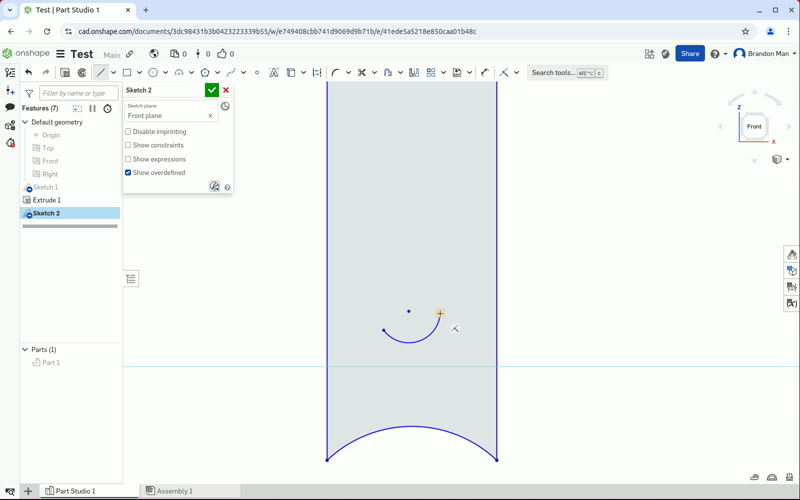
scroll(-6)
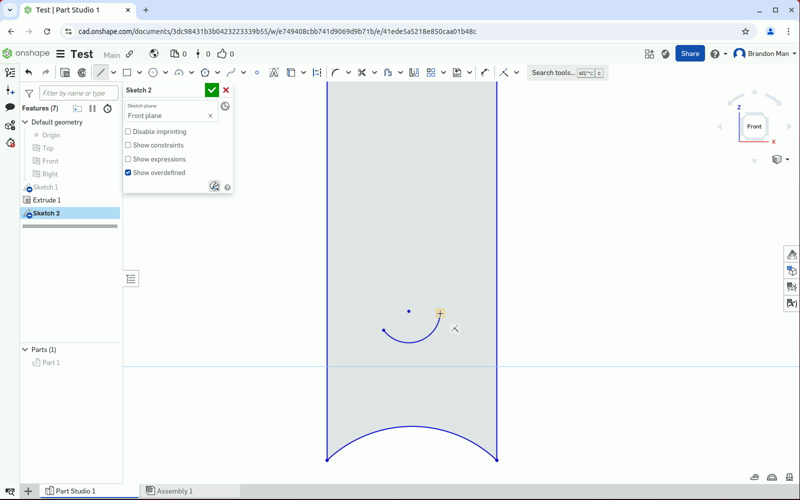
scroll(-6)
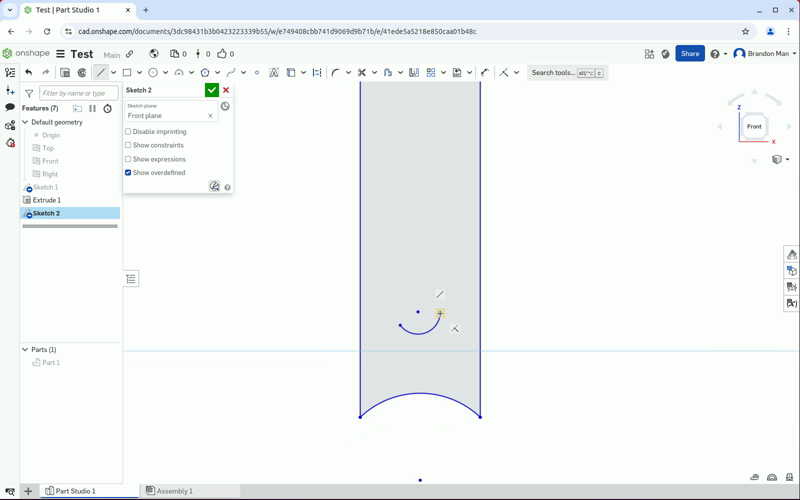
scroll(-6)
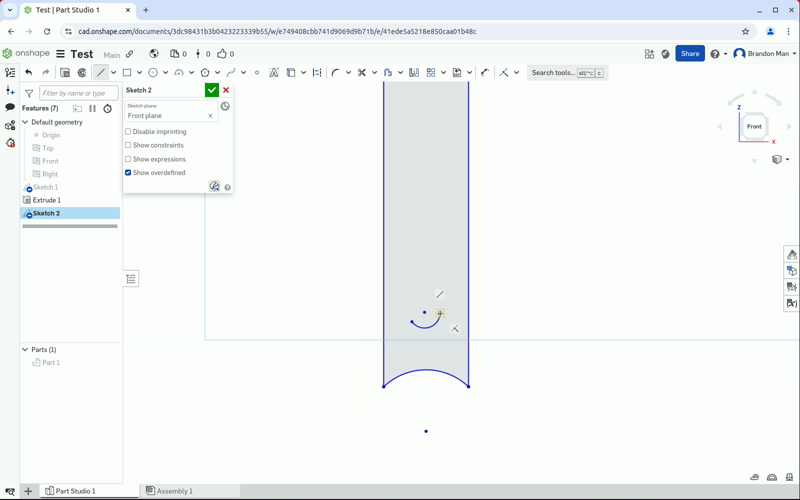
scroll(-6)
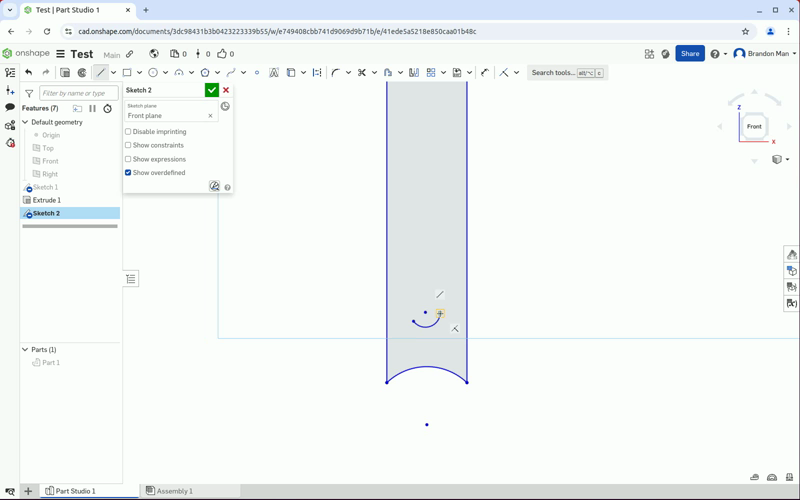
scroll(-6)
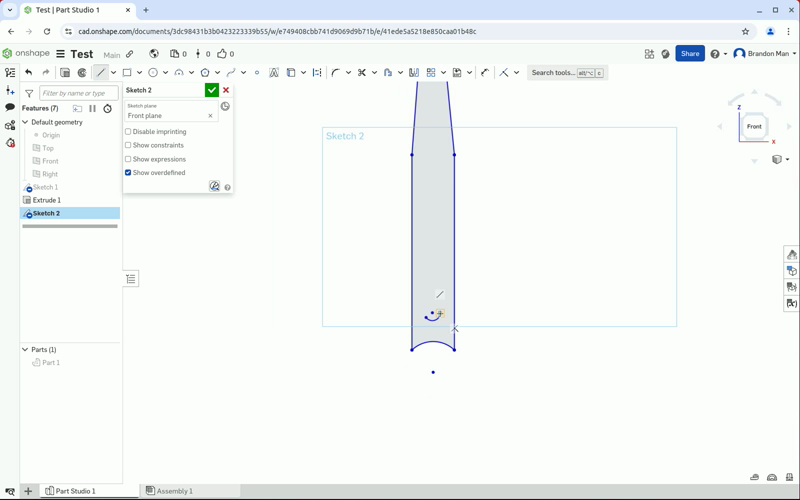
scroll(-6)
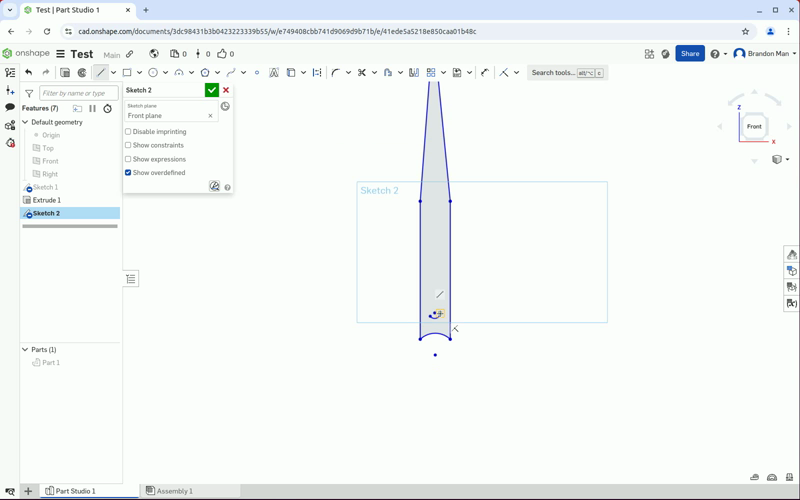
scroll(-6)
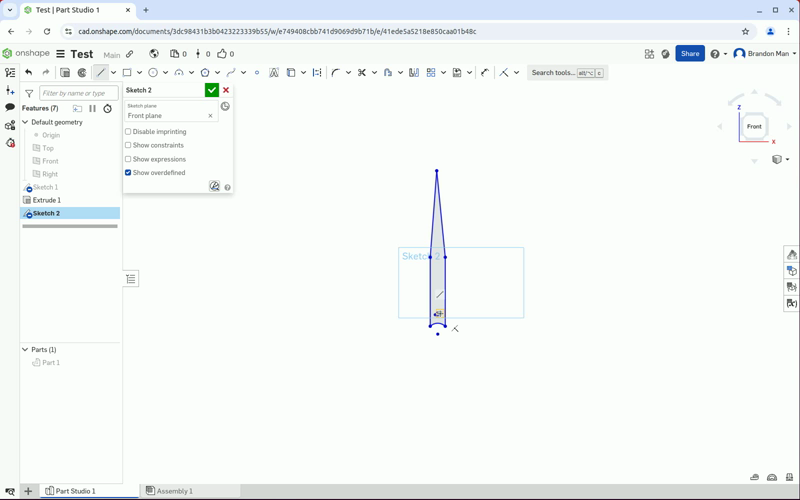
key_down(shift)
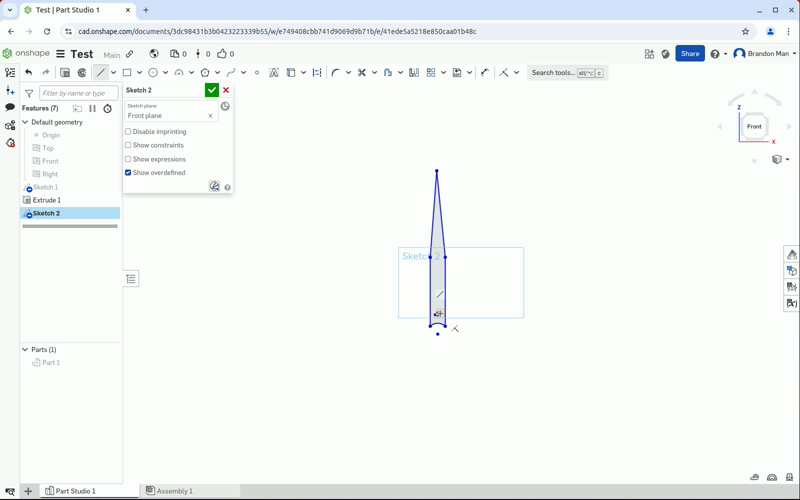
mouse_move(470, 313)
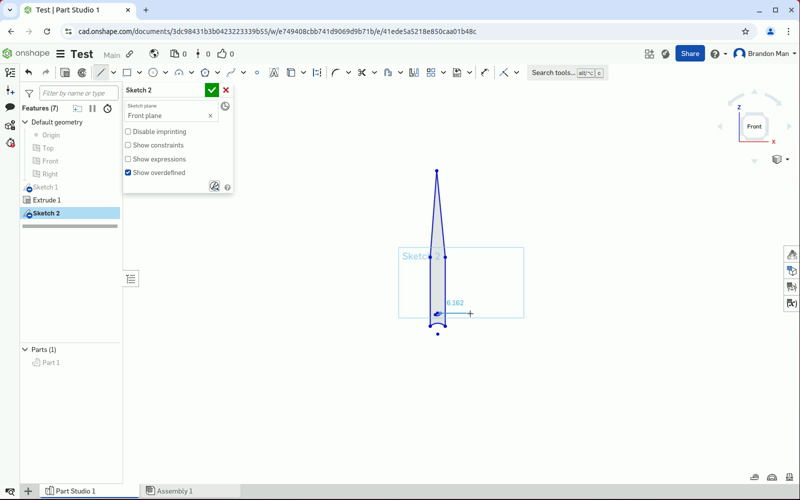
mouse_move(440, 269)
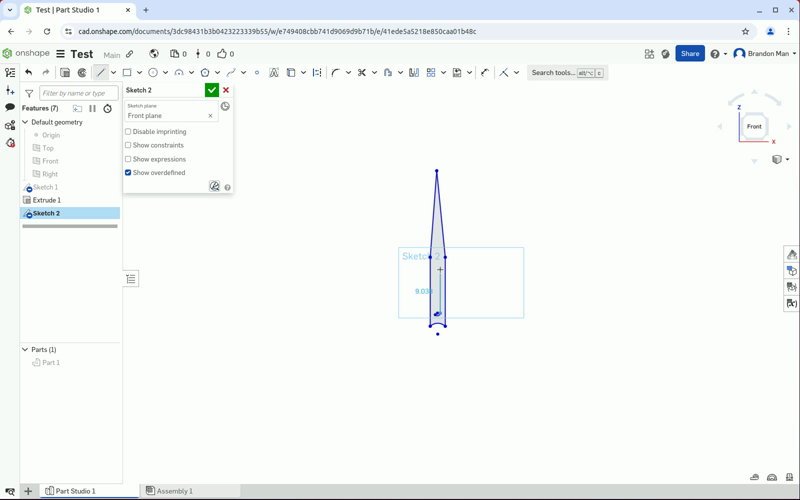
click(440, 269)
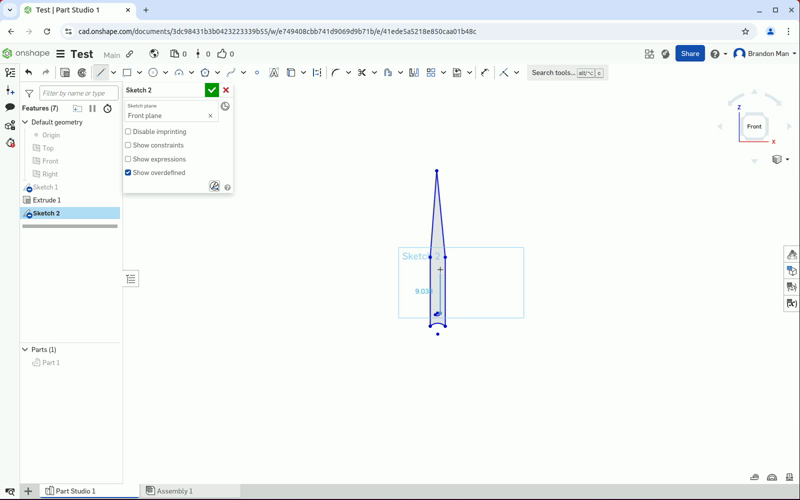
key_up(shift)
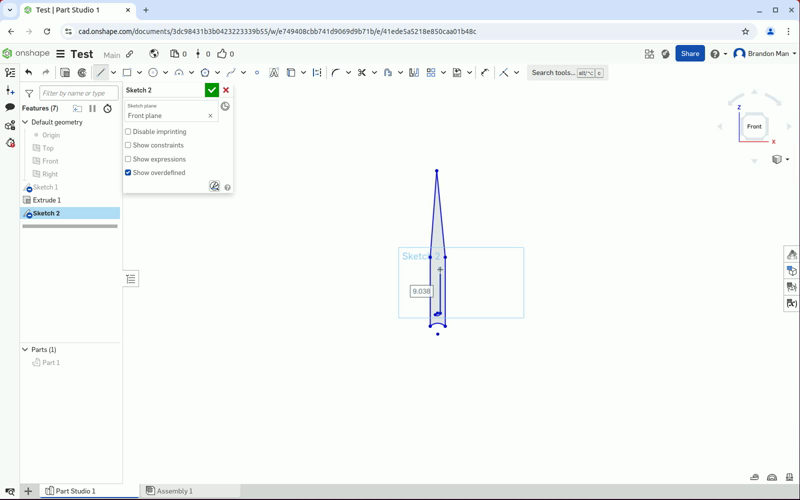
key(esc)
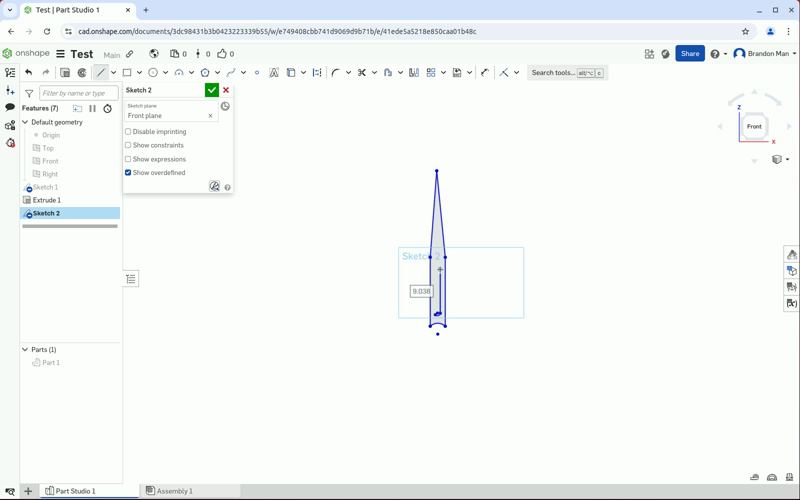
key(a)
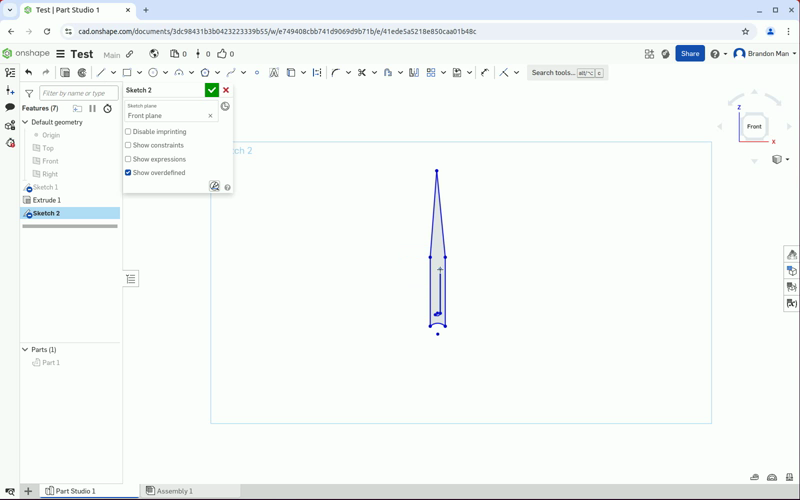
mouse_move(440, 269)
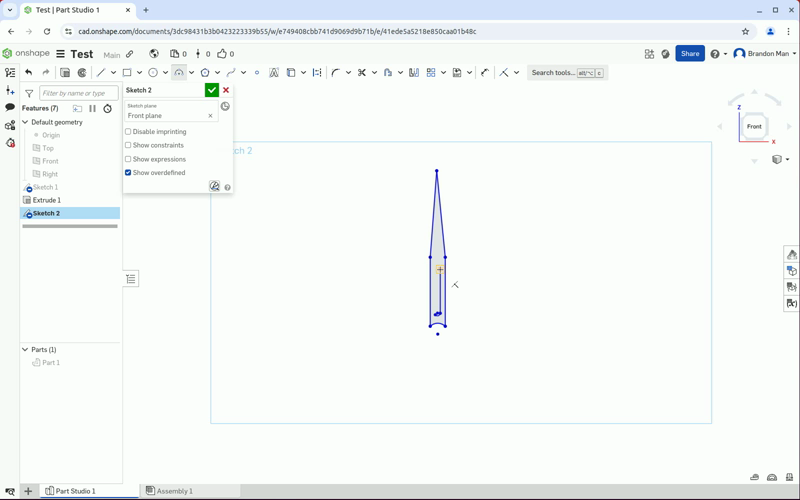
click(440, 269)
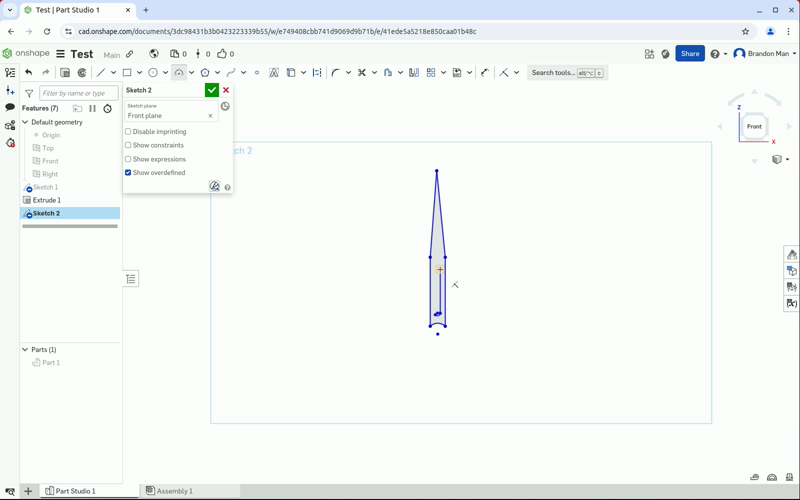
key_down(shift)
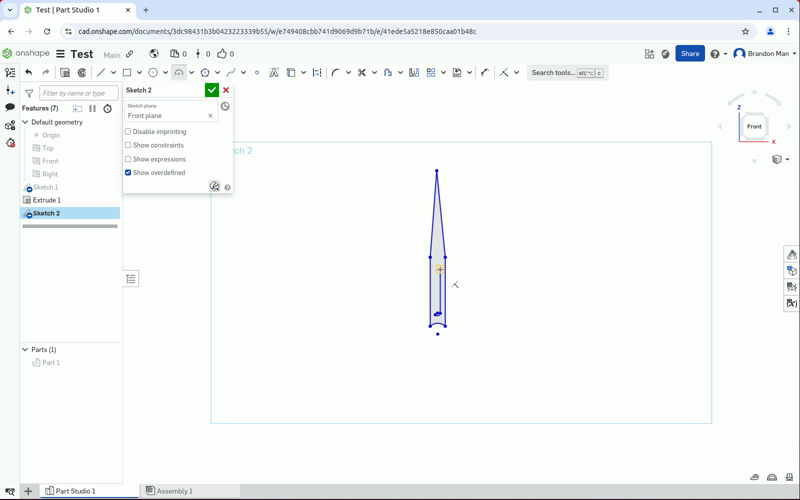
mouse_move(435, 269)
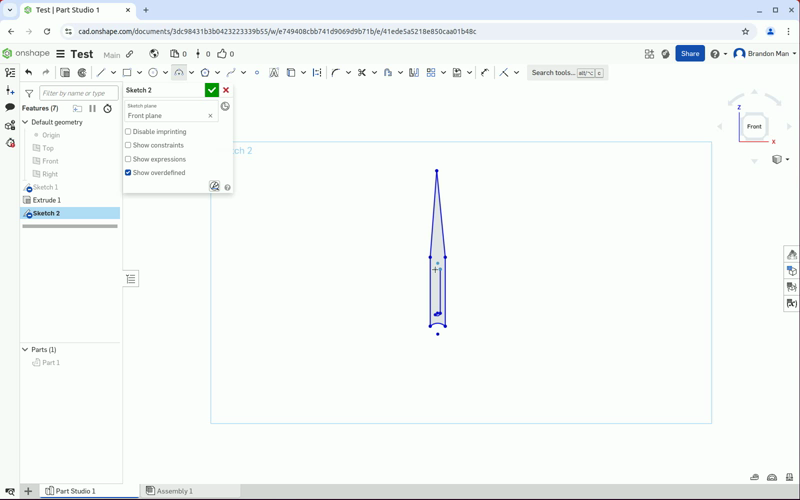
scroll(6)
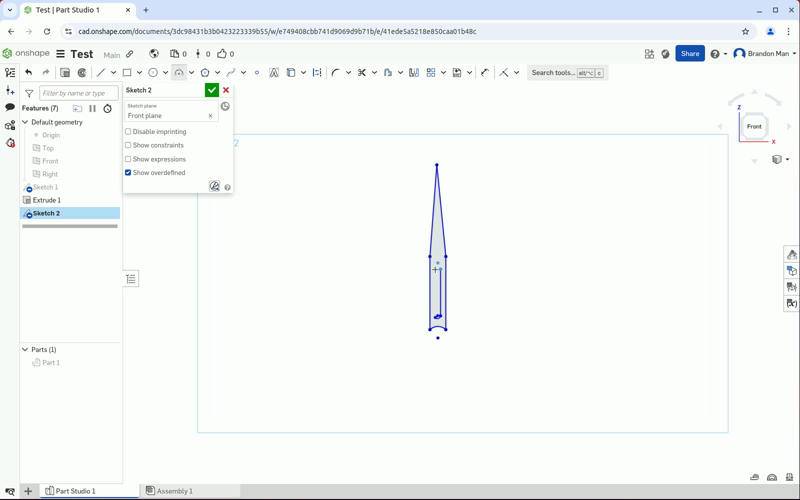
scroll(6)
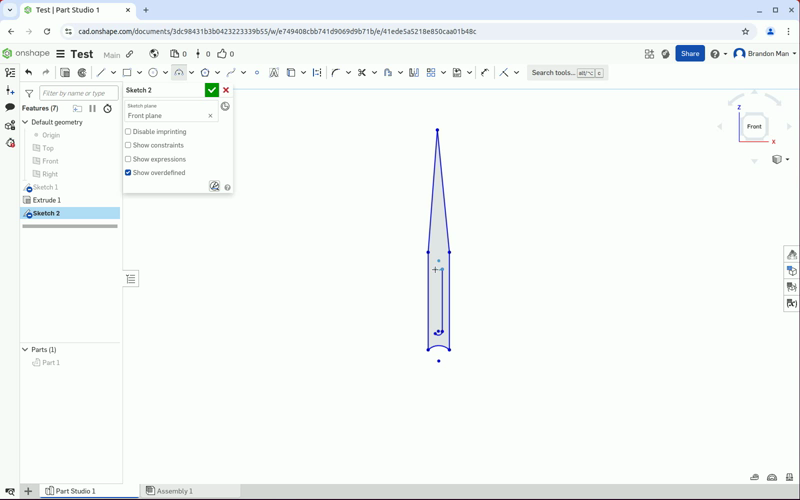
scroll(6)
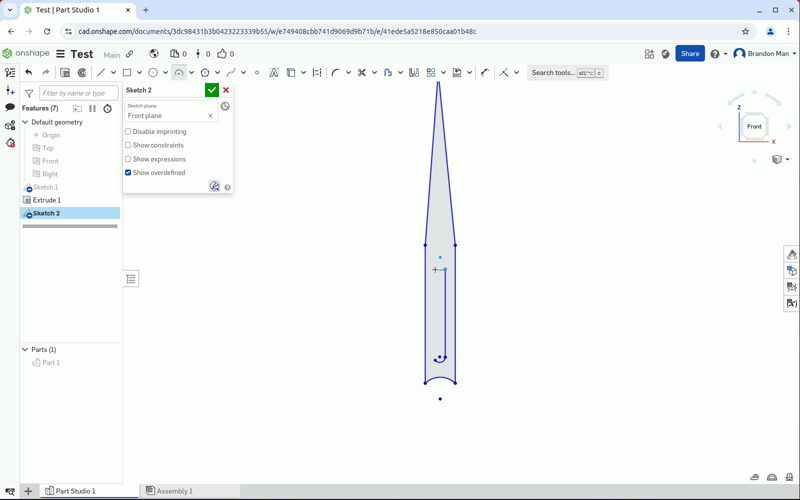
scroll(6)
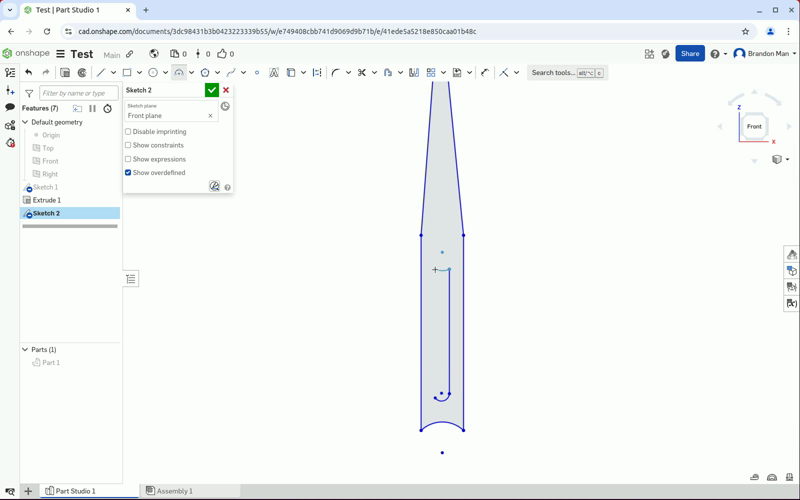
scroll(6)
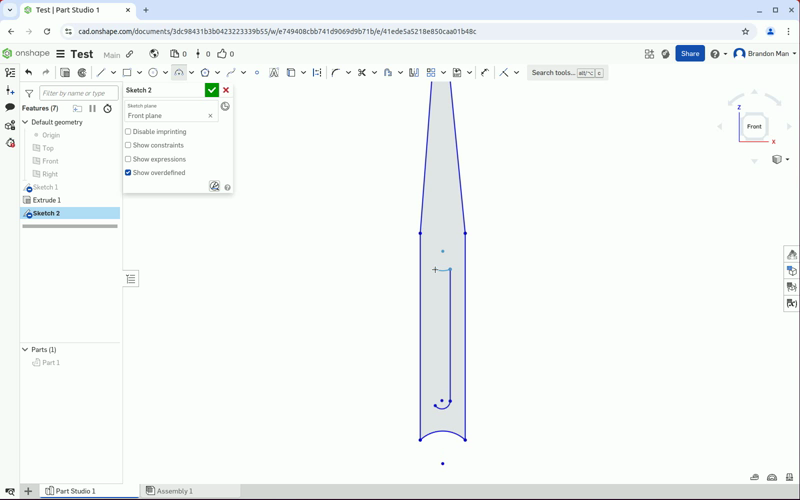
scroll(6)
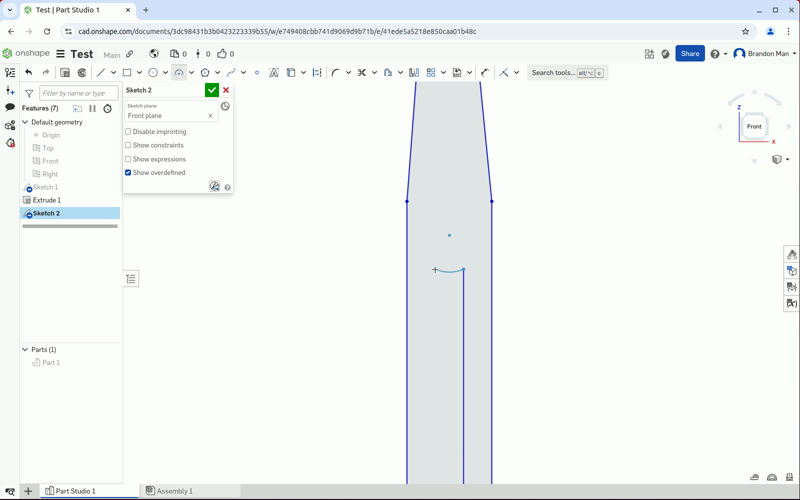
scroll(6)
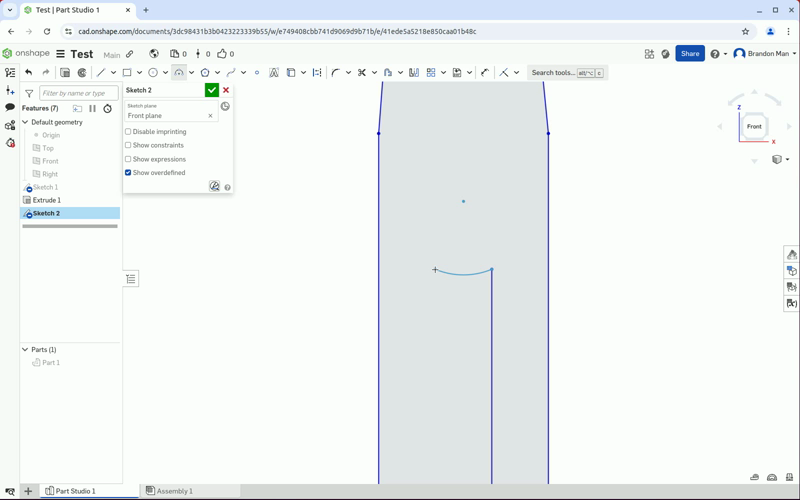
click(435, 269)
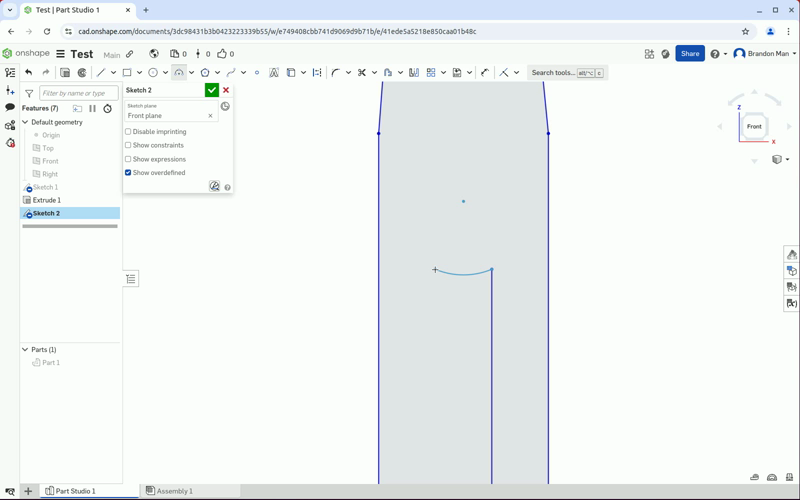
scroll(-6)
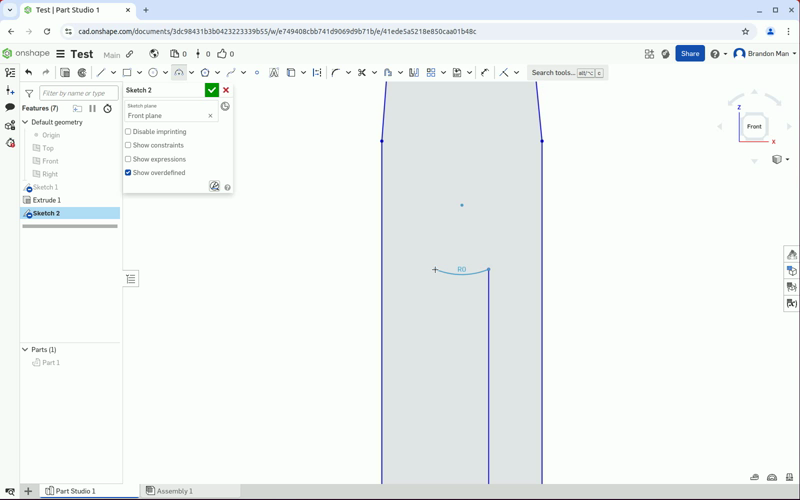
scroll(-6)
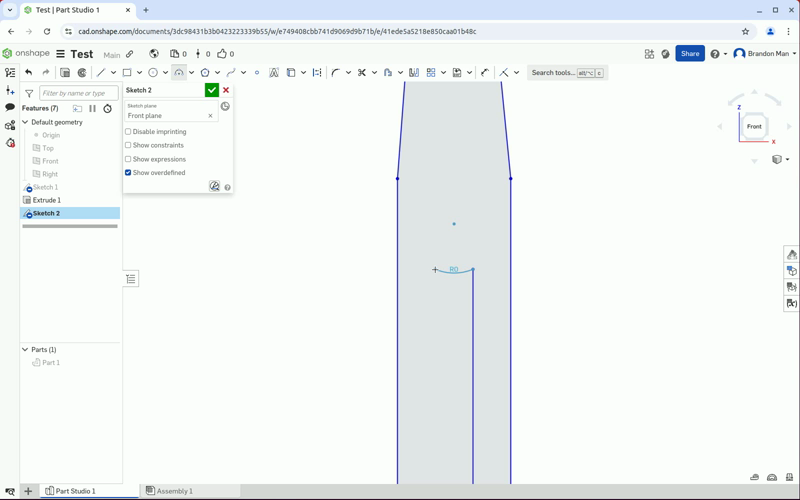
scroll(-6)
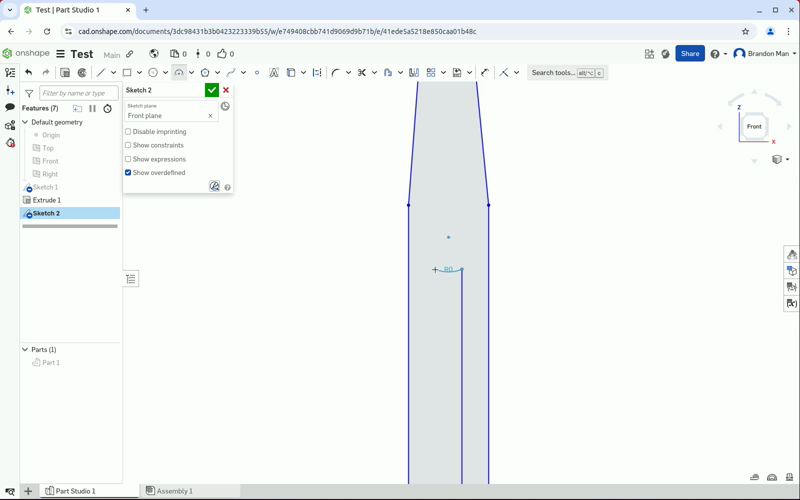
scroll(-6)
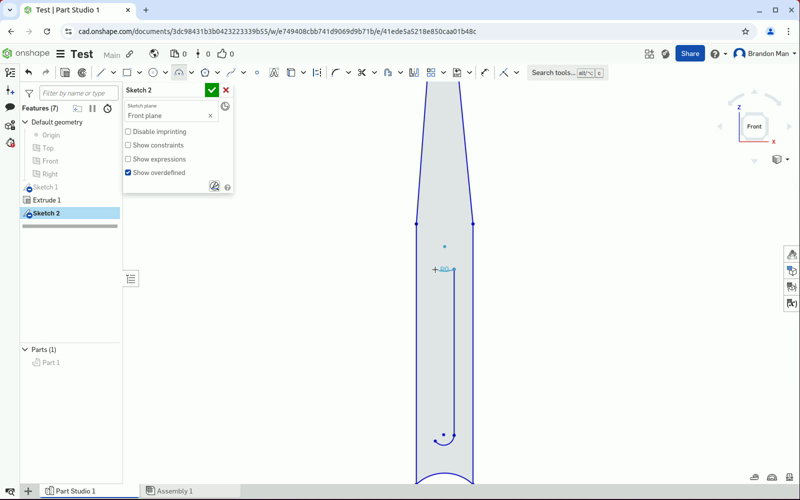
scroll(-6)
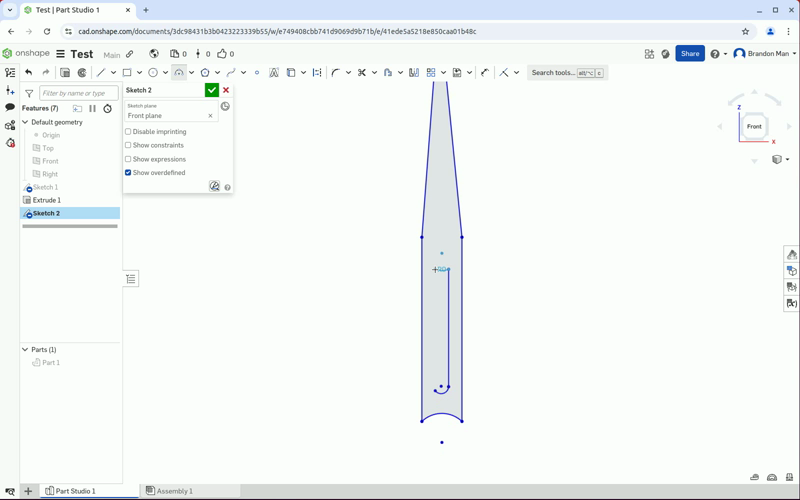
scroll(-6)
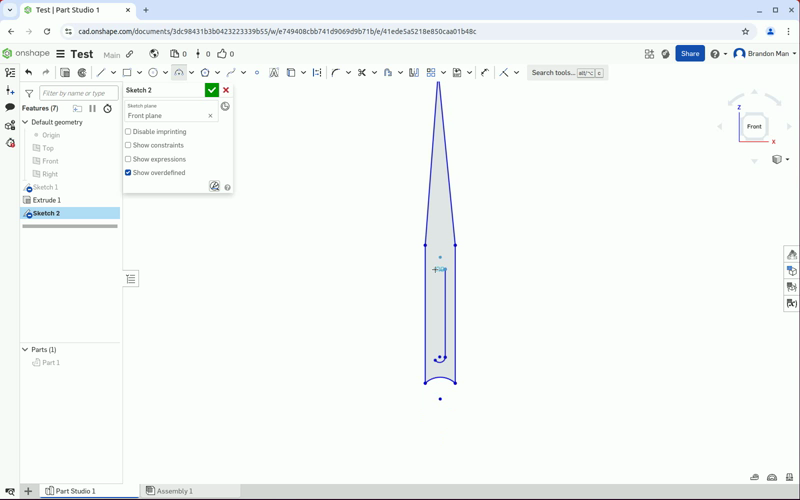
scroll(-6)
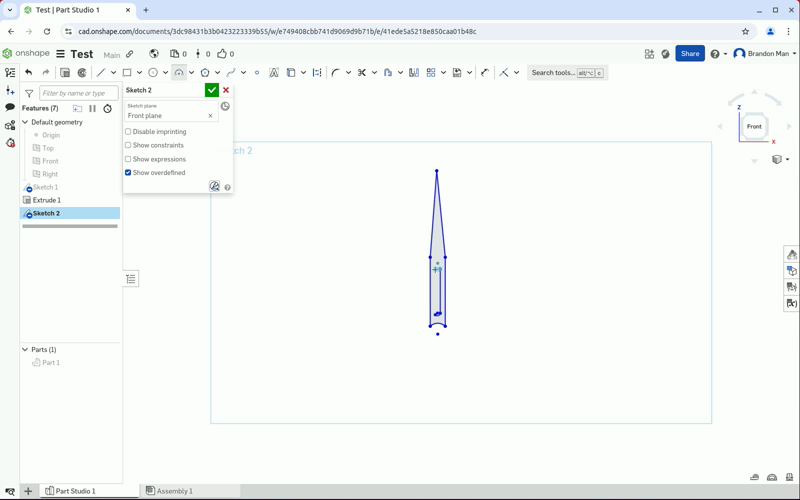
mouse_move(437, 266)
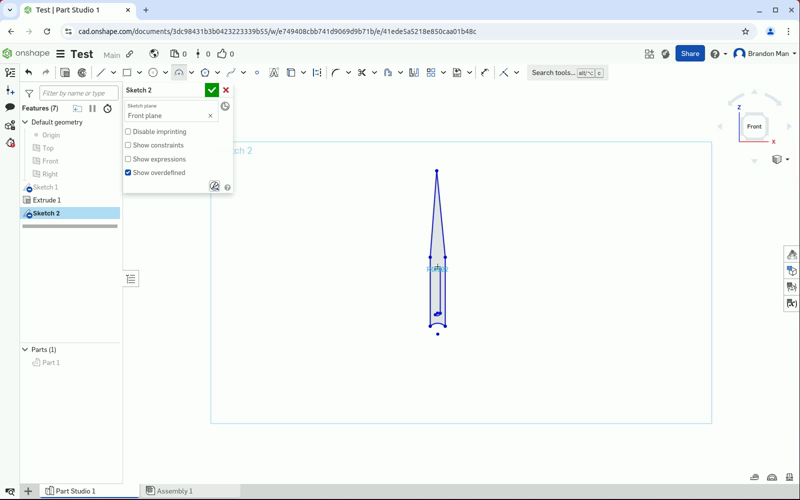
scroll(6)
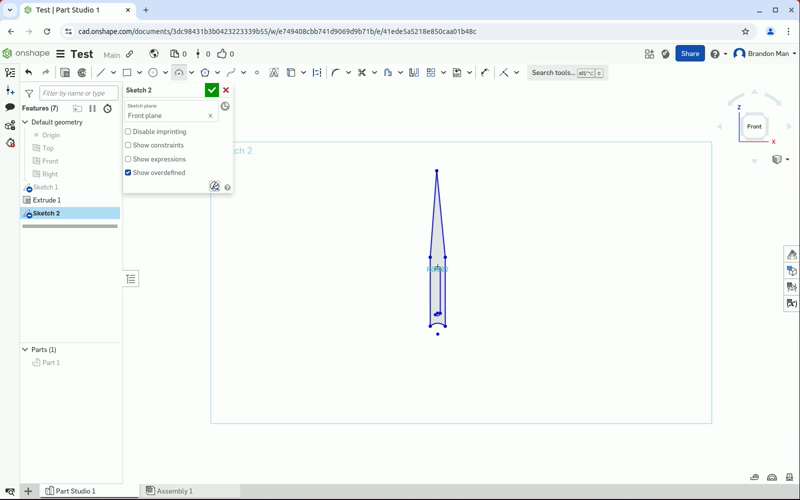
scroll(6)
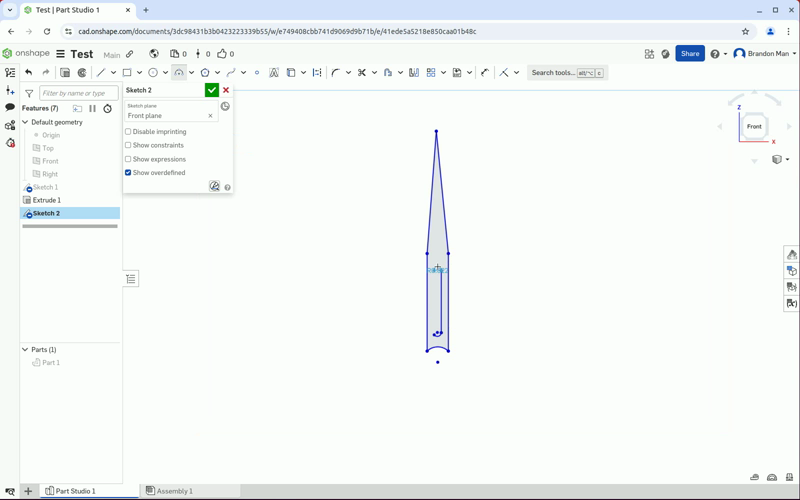
scroll(6)
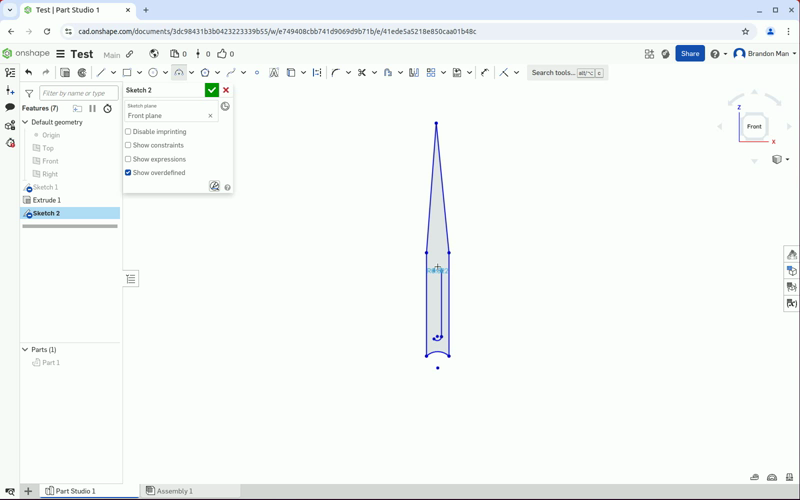
scroll(6)
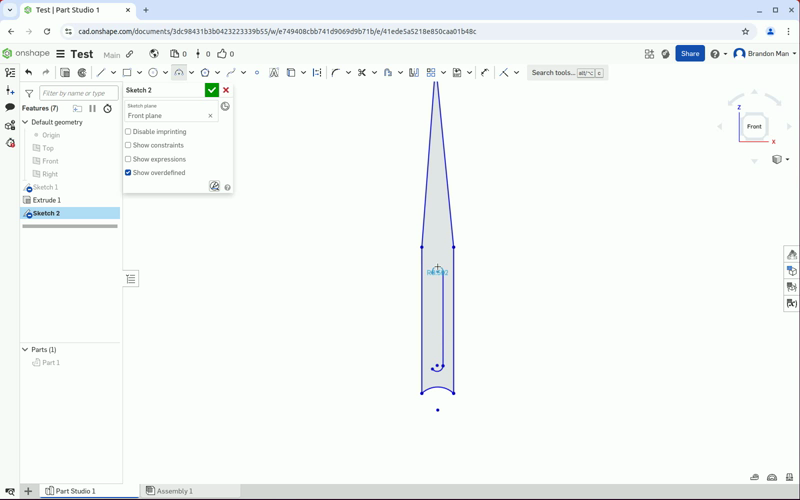
scroll(6)
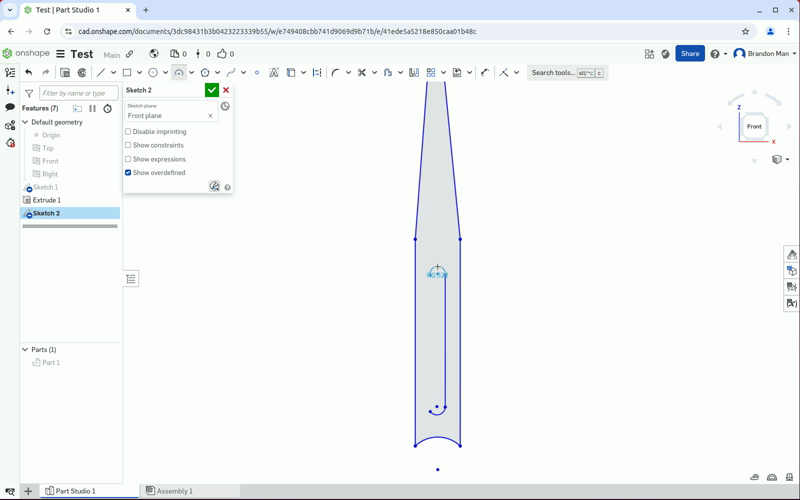
scroll(6)
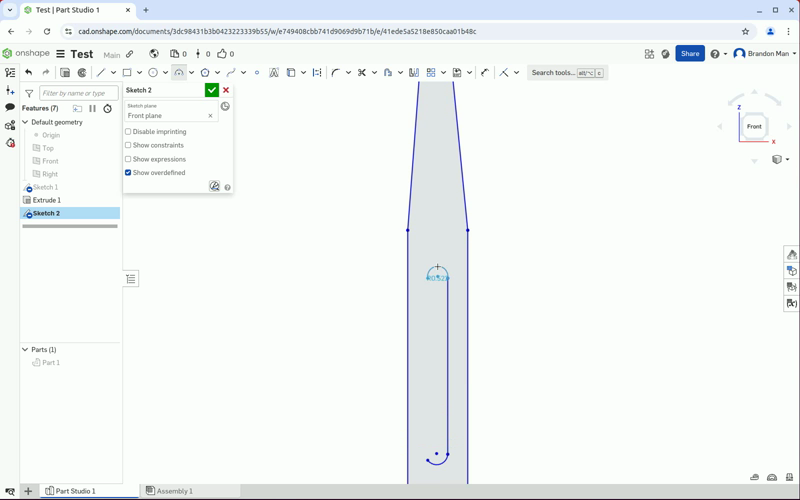
scroll(6)
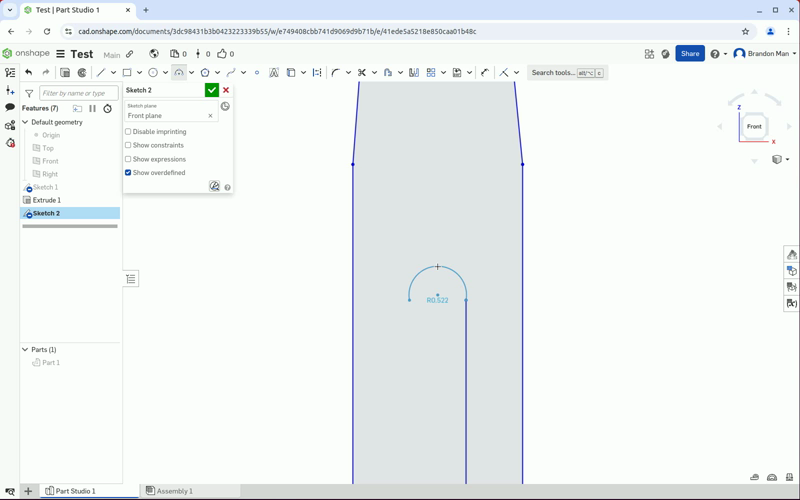
click(437, 266)
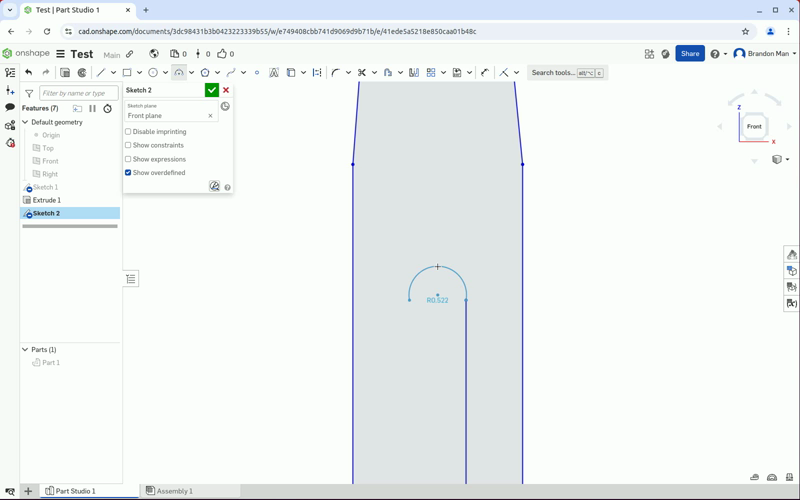
scroll(-6)
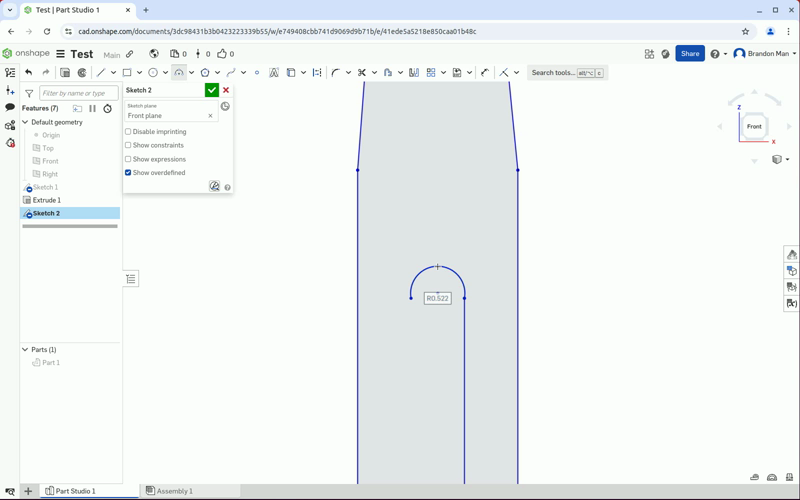
scroll(-6)
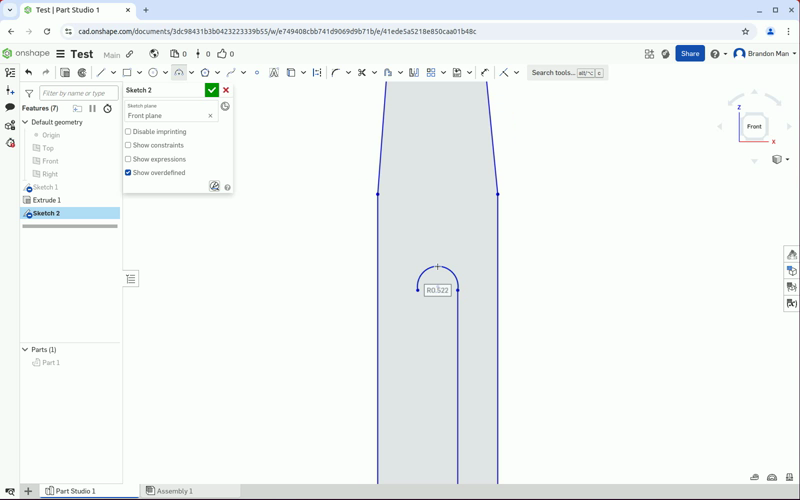
scroll(-6)
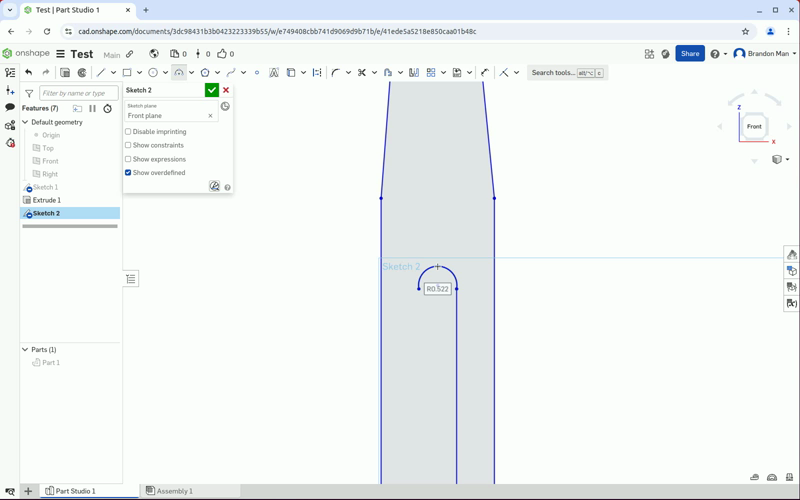
scroll(-6)
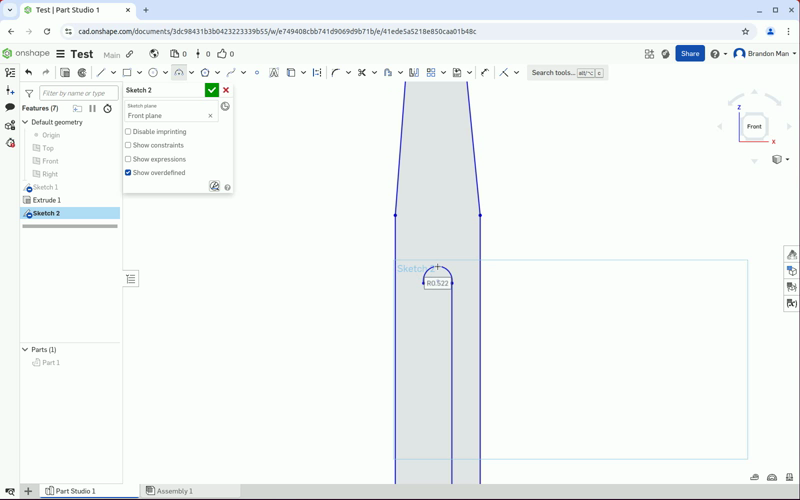
scroll(-6)
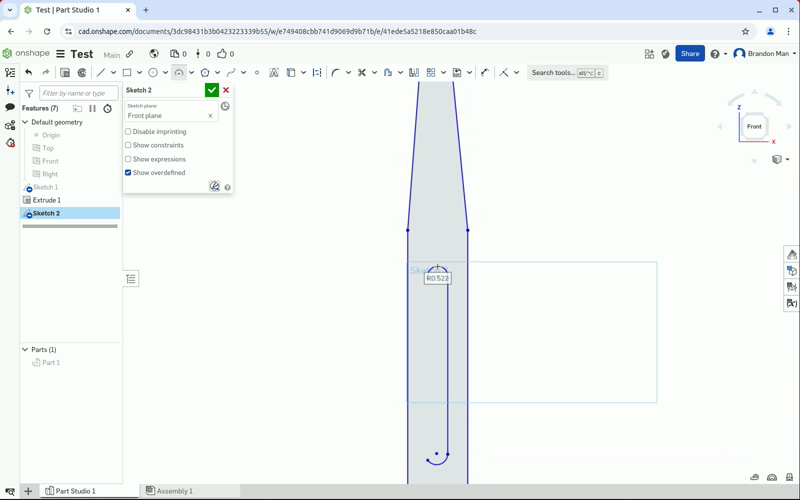
scroll(-6)
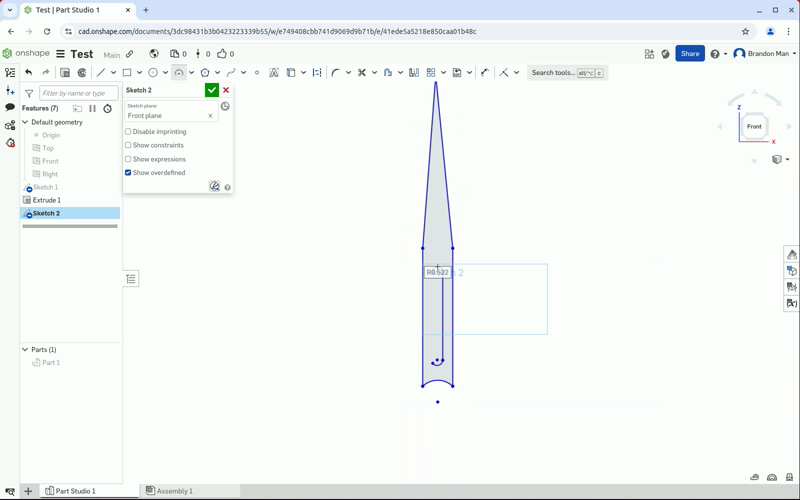
scroll(-6)
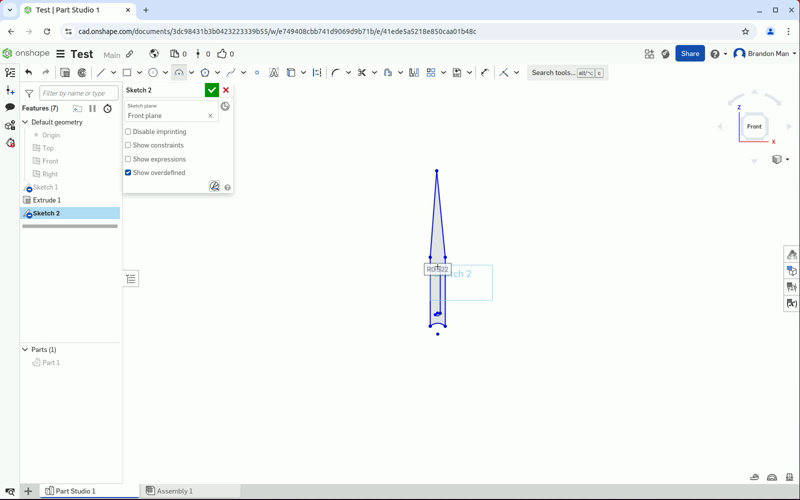
key_up(shift)
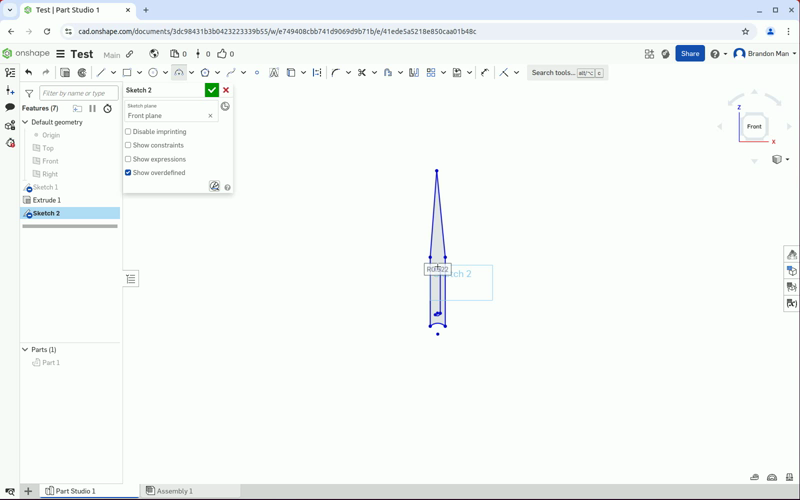
key(esc)
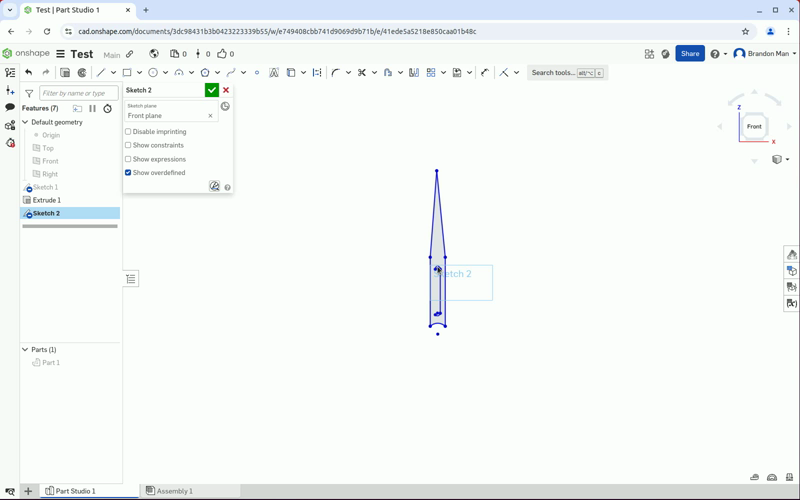
key(l)
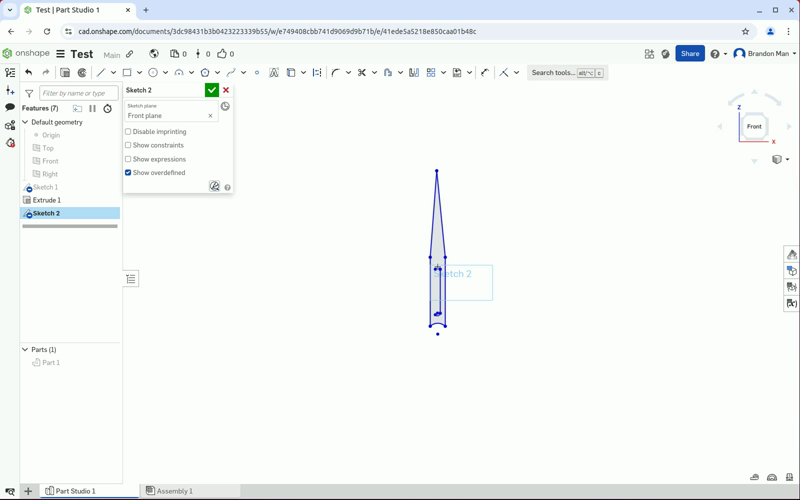
mouse_move(435, 269)
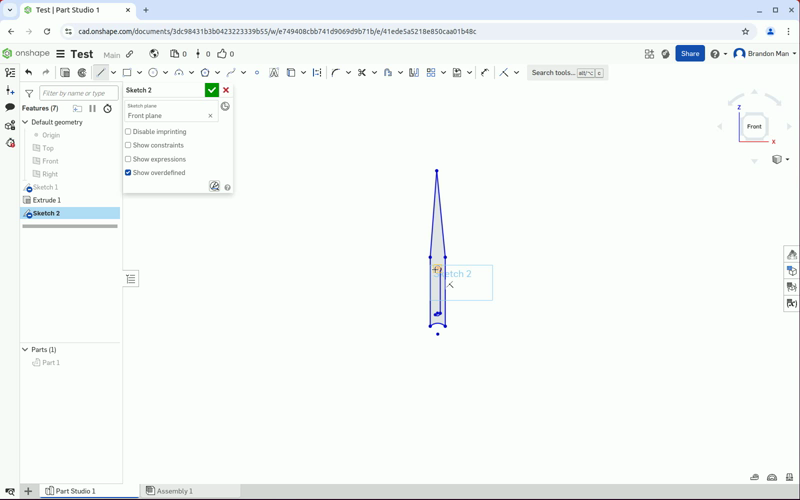
scroll(6)
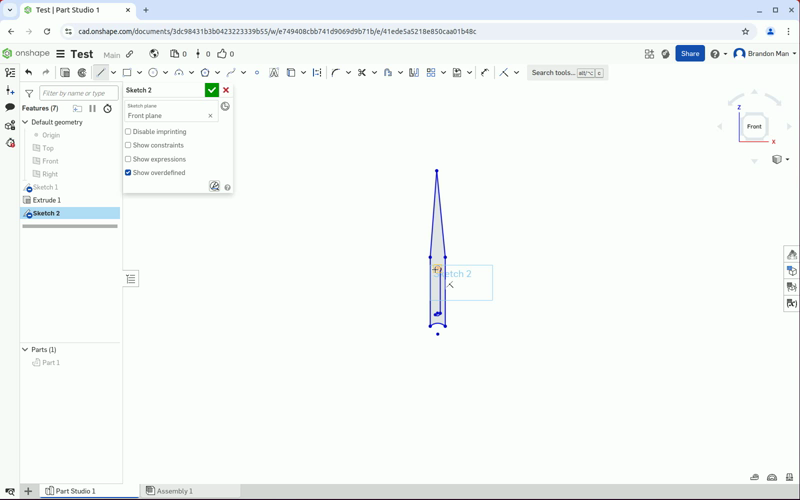
scroll(6)
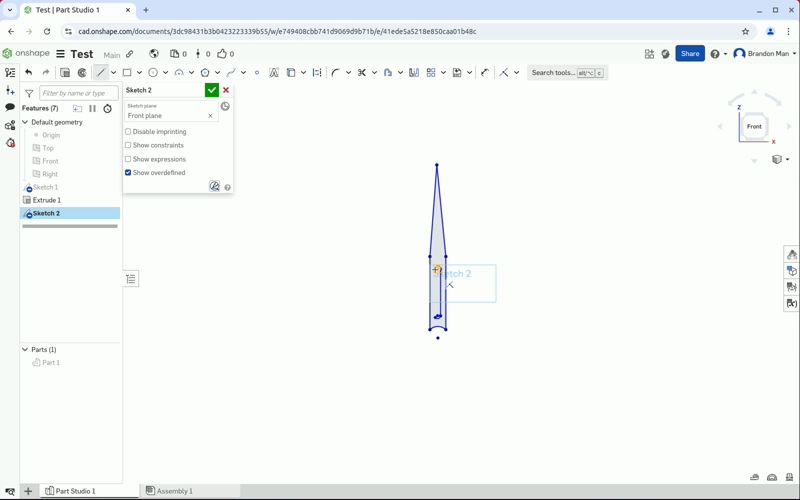
scroll(6)
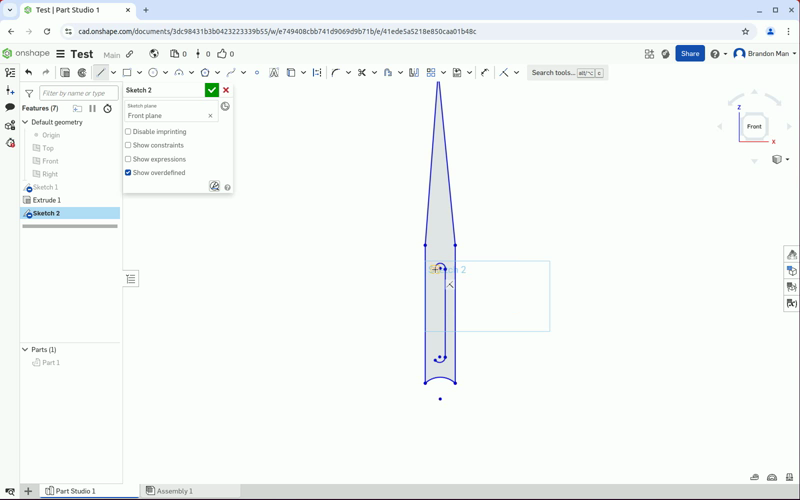
scroll(6)
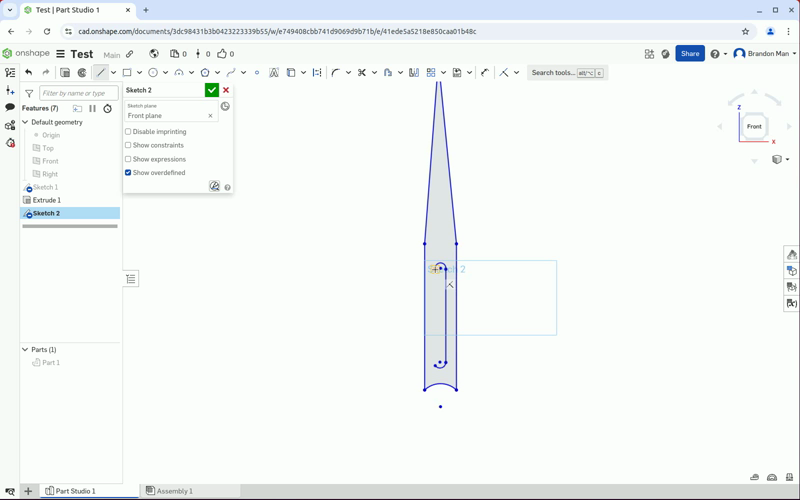
scroll(6)
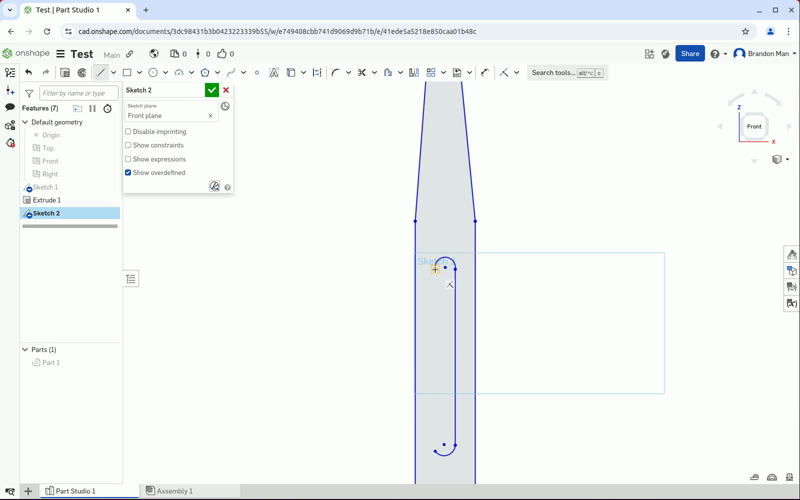
scroll(6)
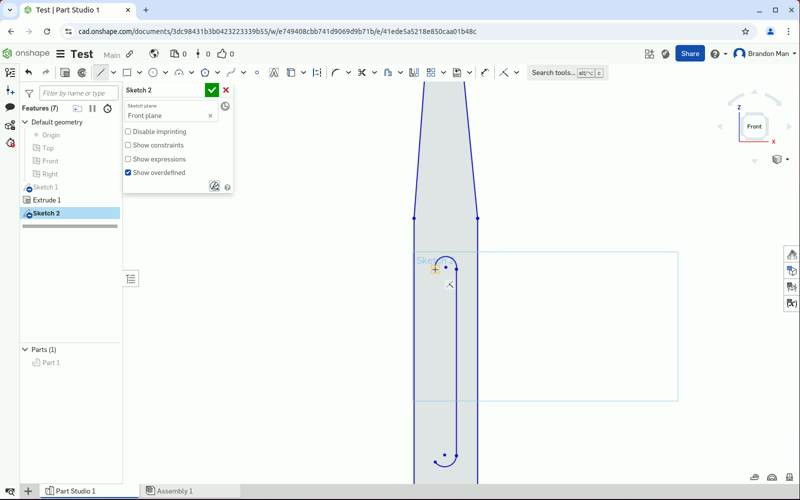
scroll(6)
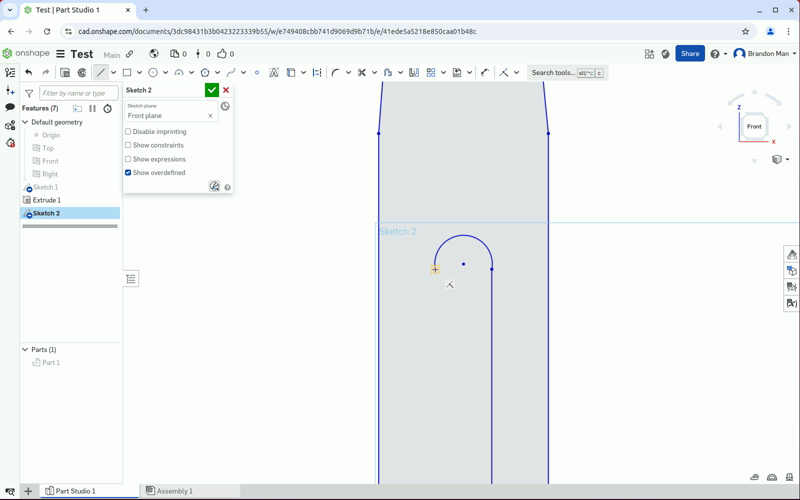
click(435, 269)
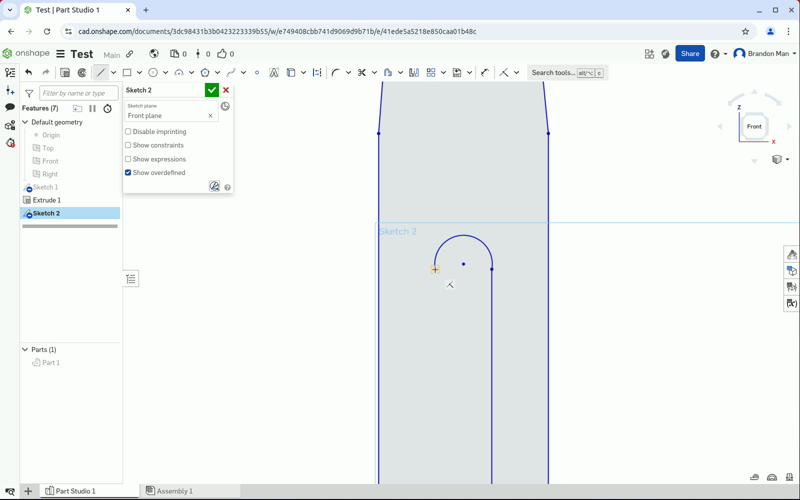
scroll(-6)
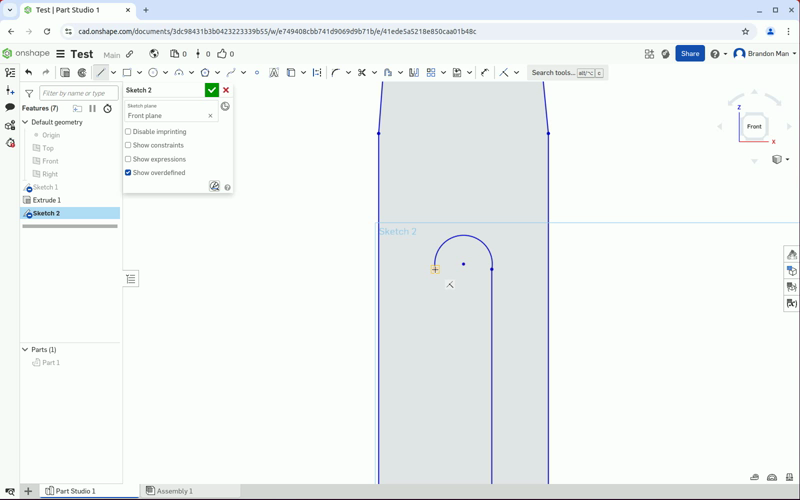
scroll(-6)
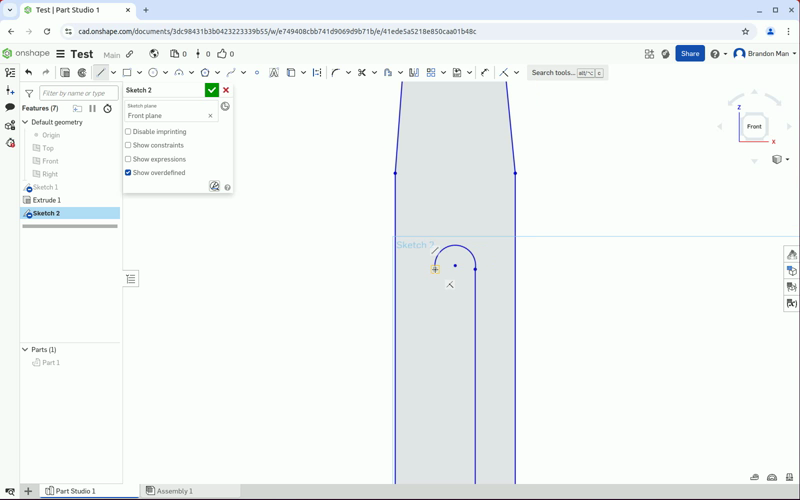
scroll(-6)
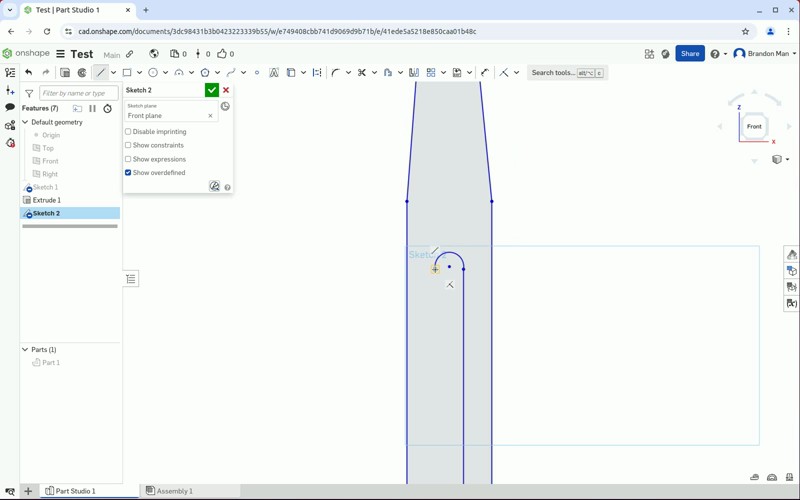
scroll(-6)
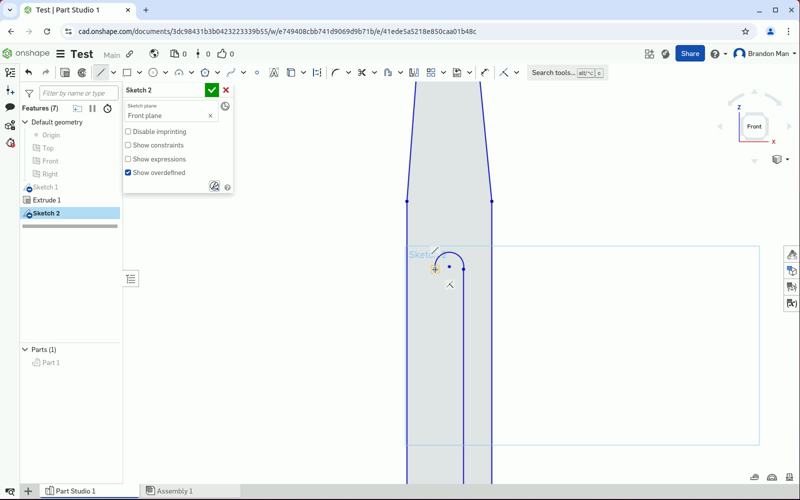
scroll(-6)
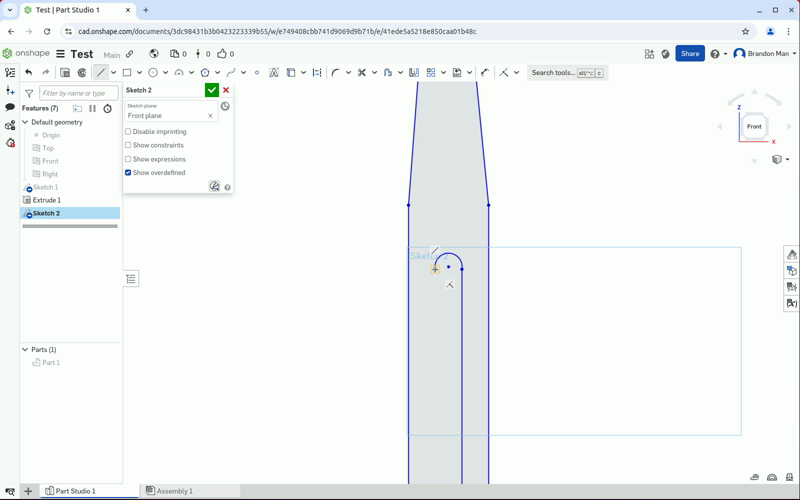
scroll(-6)
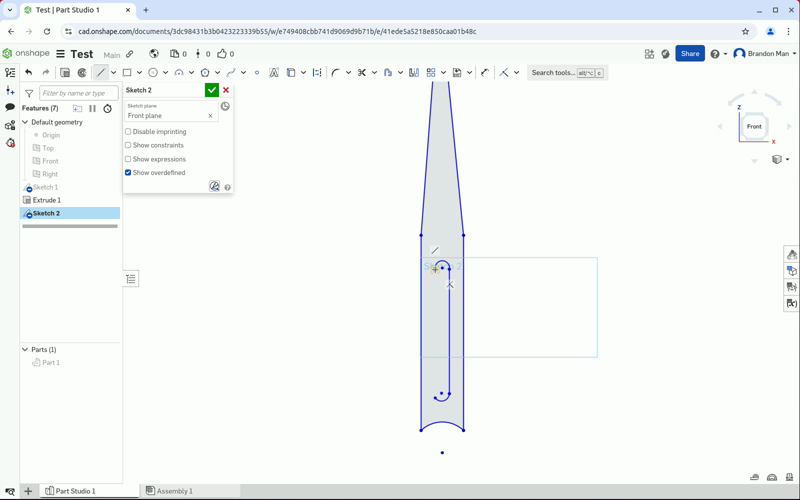
scroll(-6)
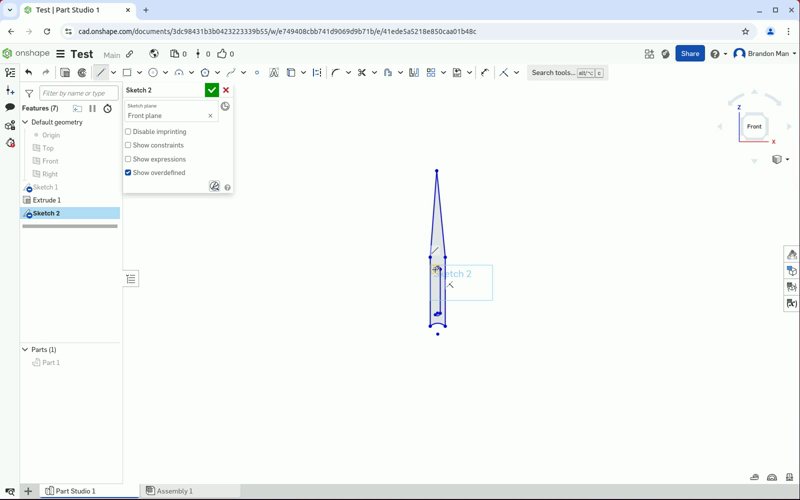
mouse_move(465, 269)
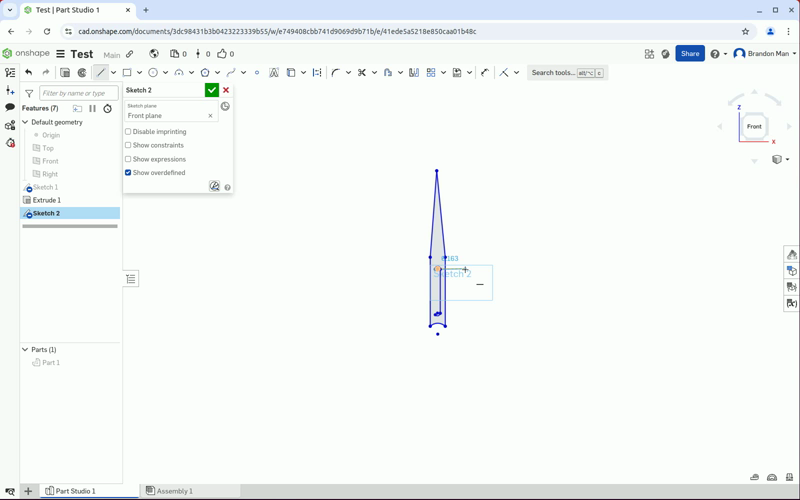
key_down(shift)
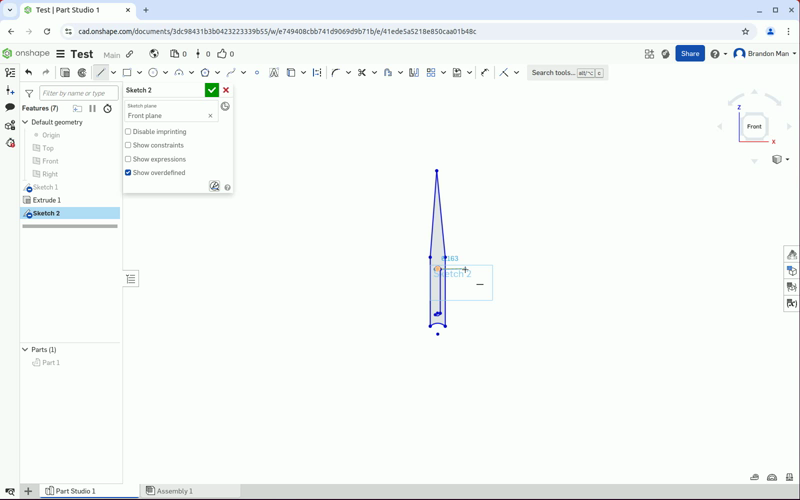
mouse_move(435, 314)
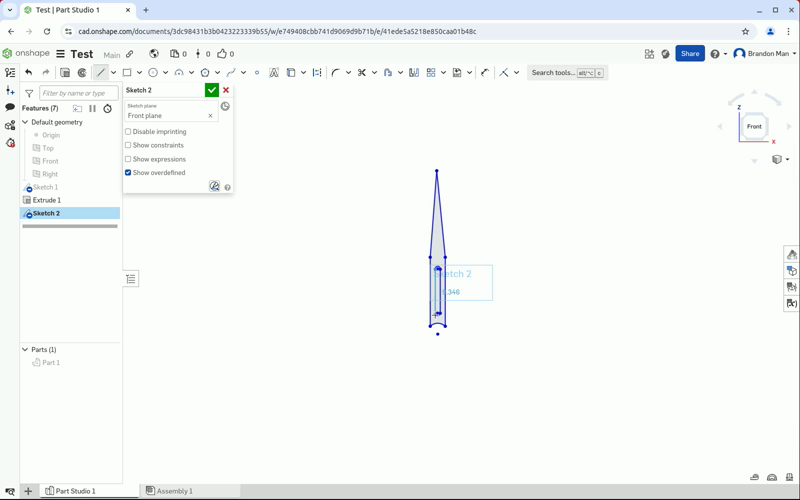
scroll(6)
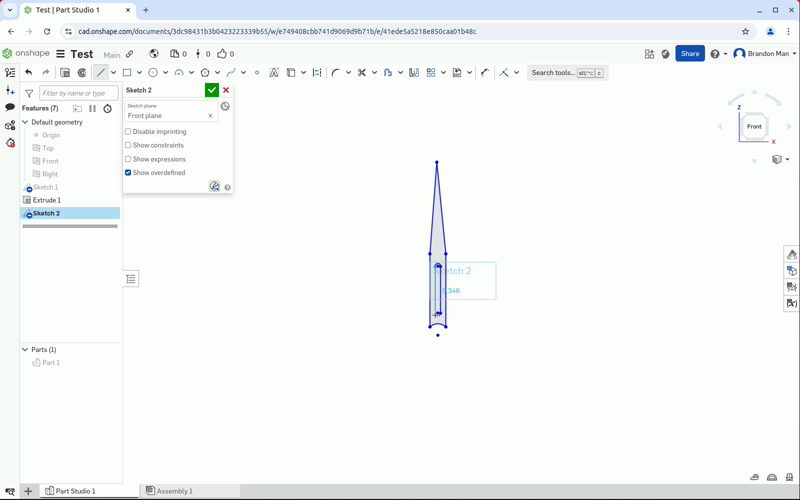
scroll(6)
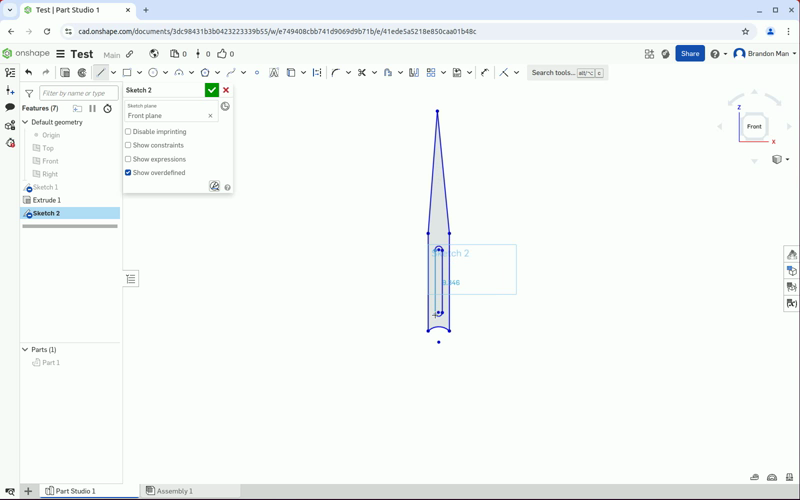
scroll(6)
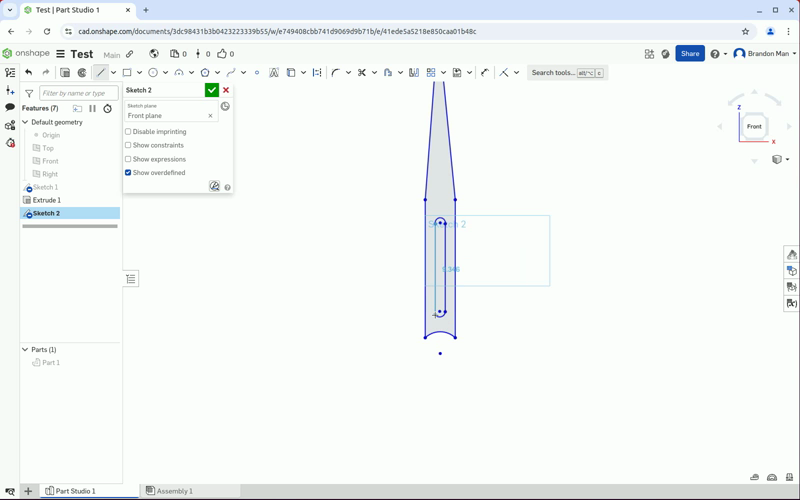
scroll(6)
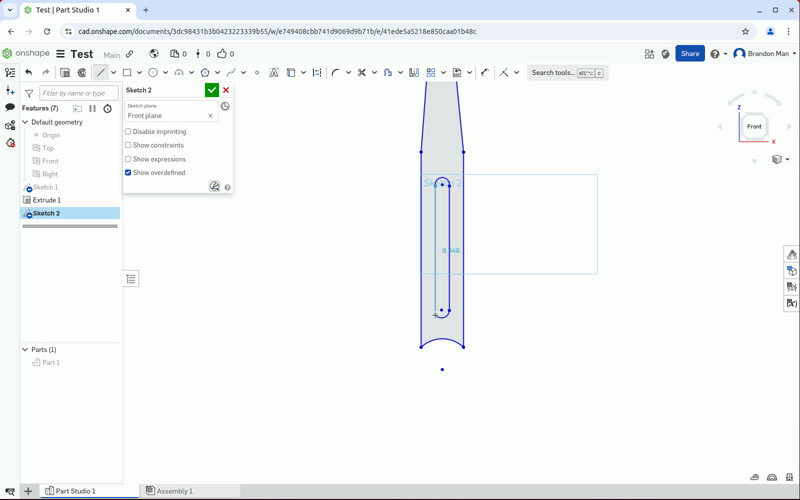
scroll(6)
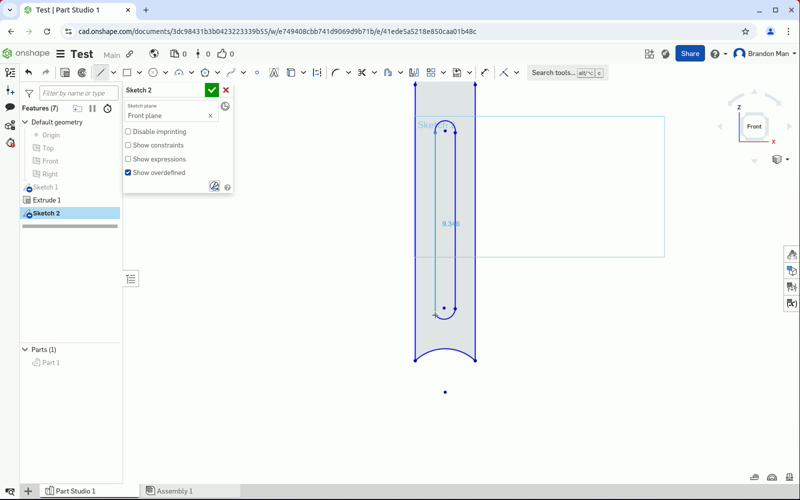
scroll(6)
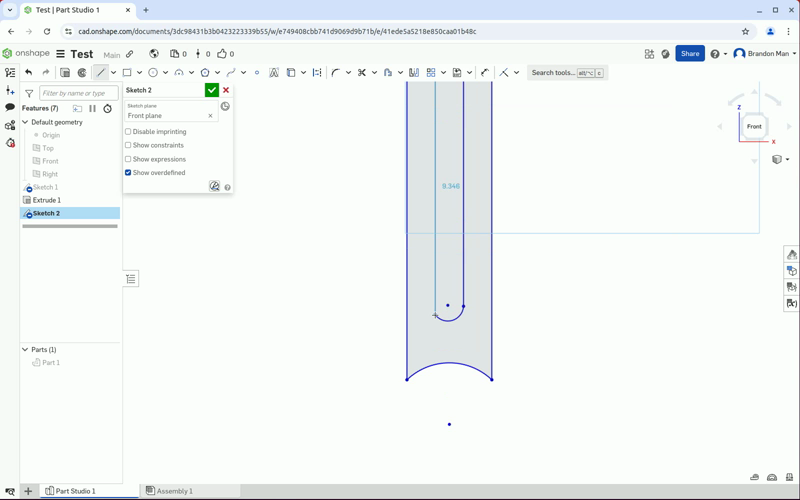
scroll(6)
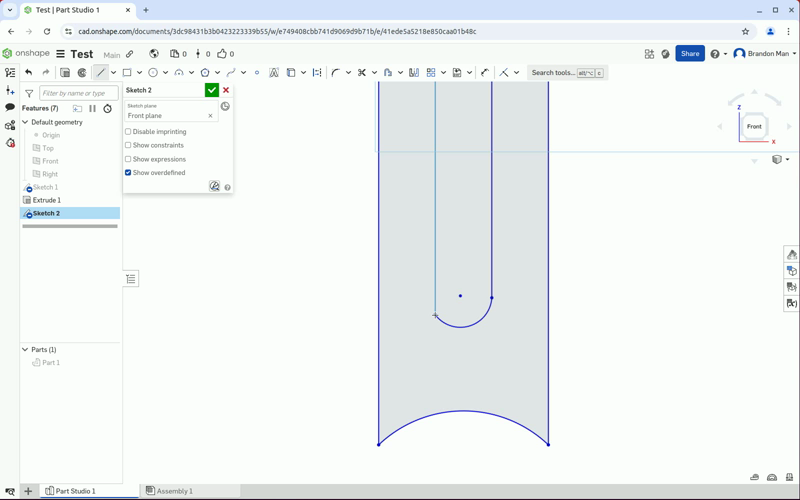
key_up(shift)
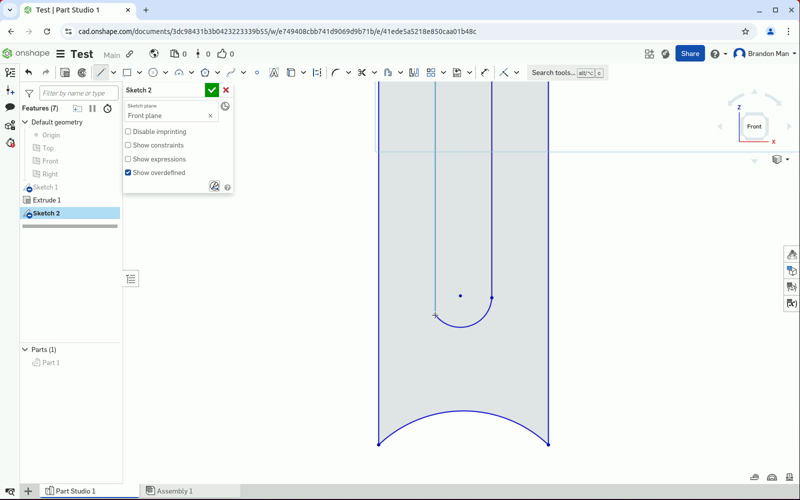
click(435, 314)
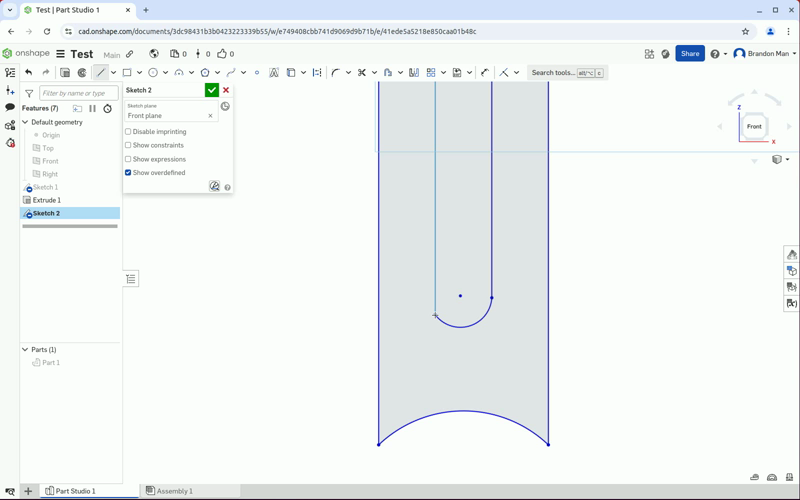
scroll(-6)
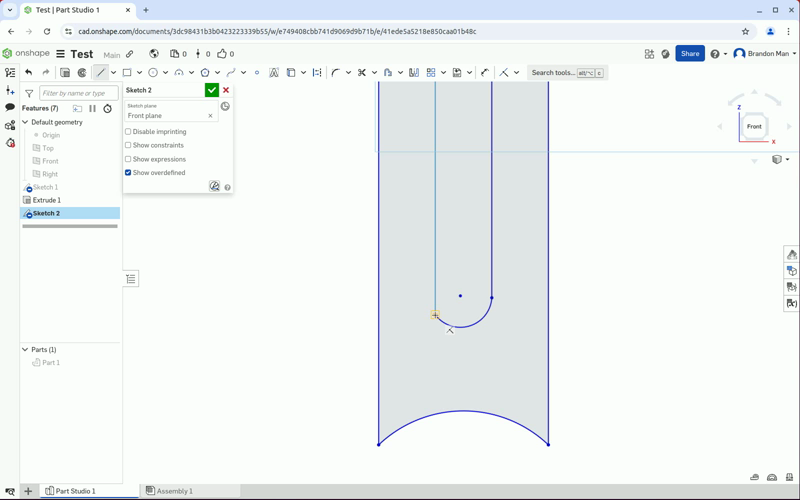
scroll(-6)
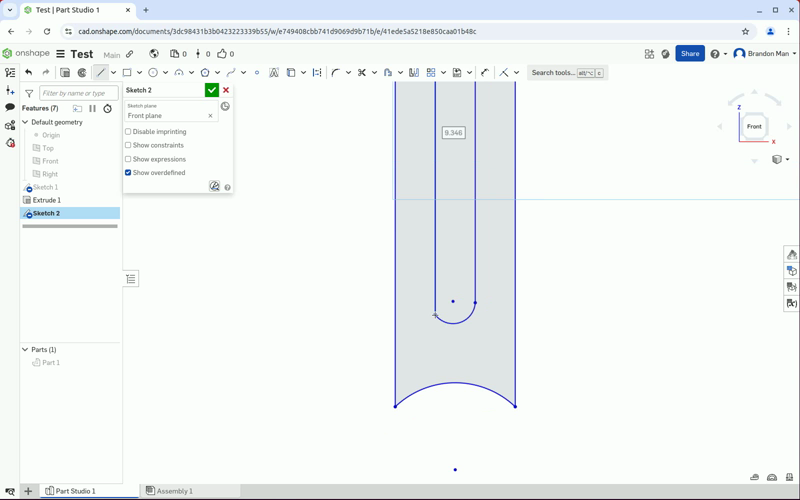
scroll(-6)
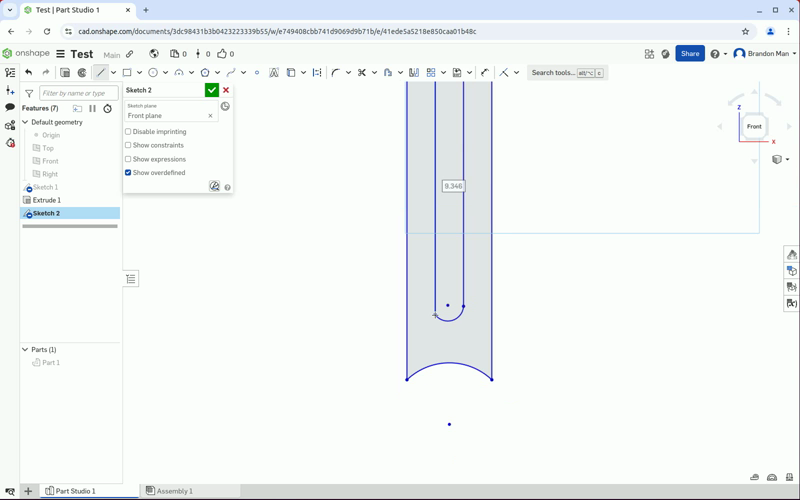
scroll(-6)
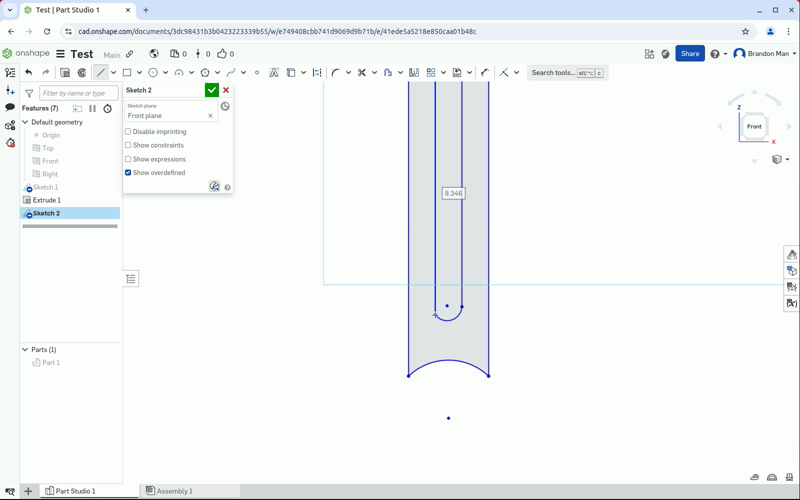
scroll(-6)
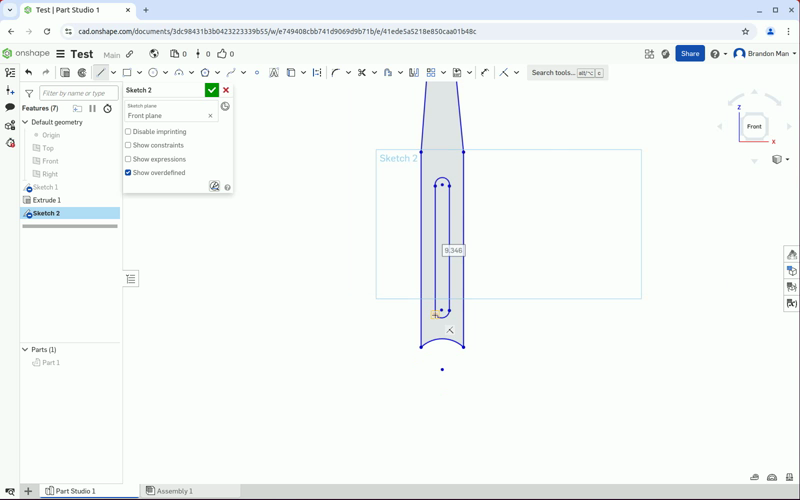
scroll(-6)
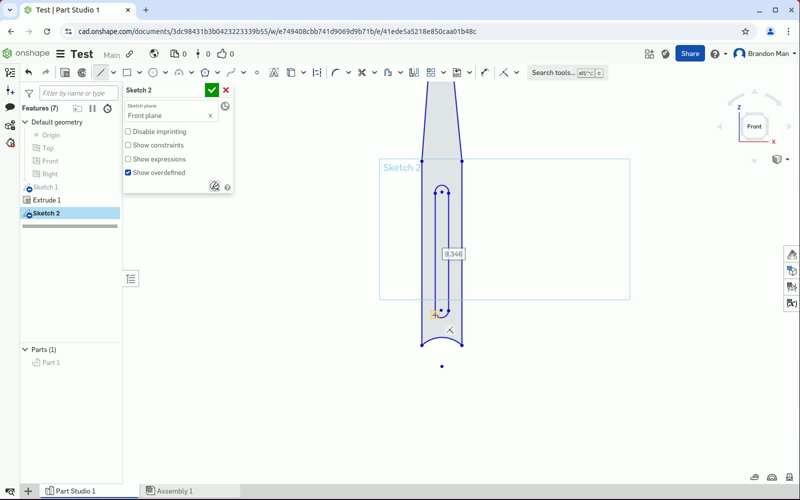
scroll(-6)
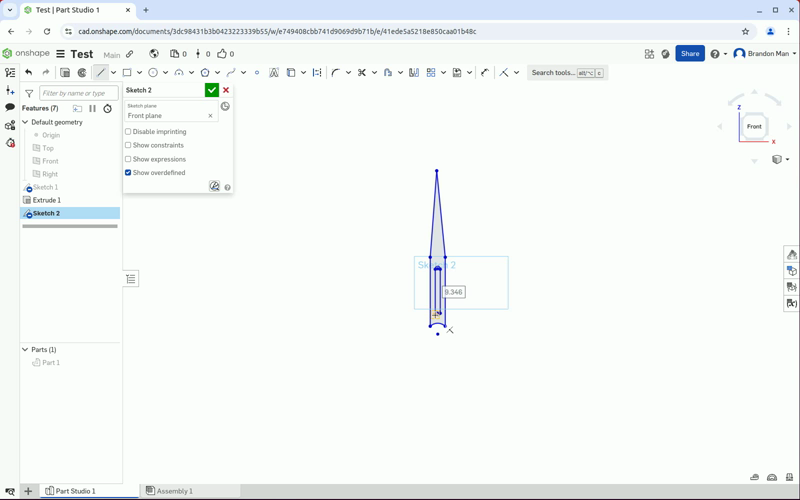
key(esc)
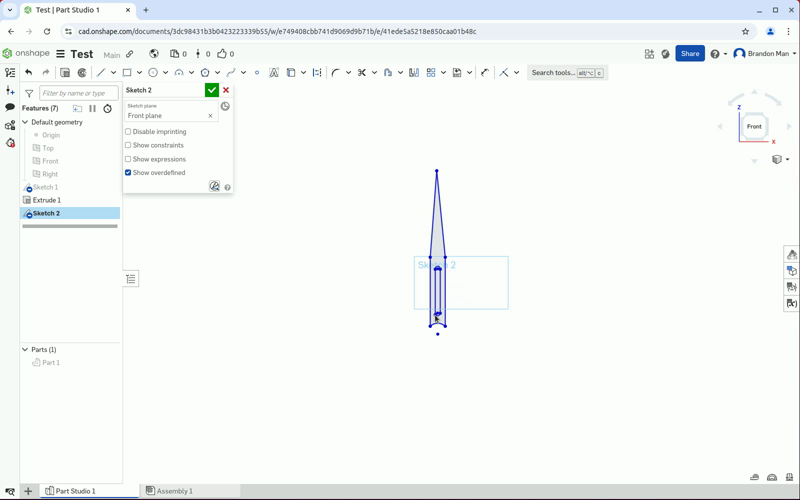
mouse_move(434, 312)
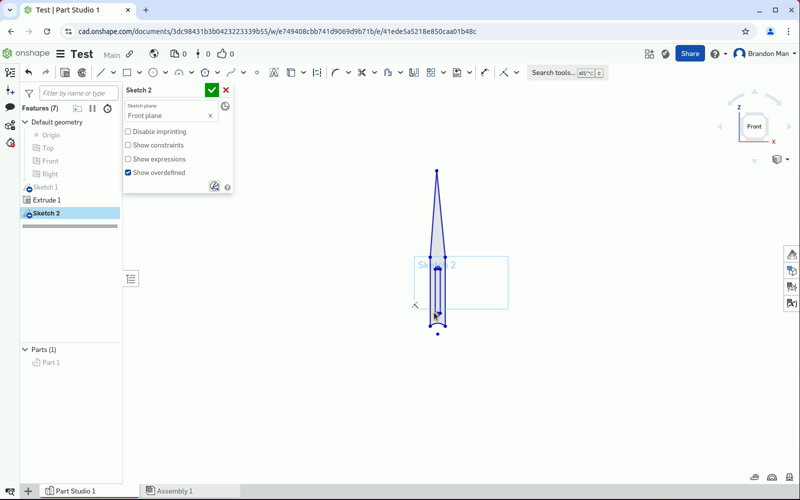
scroll(6)
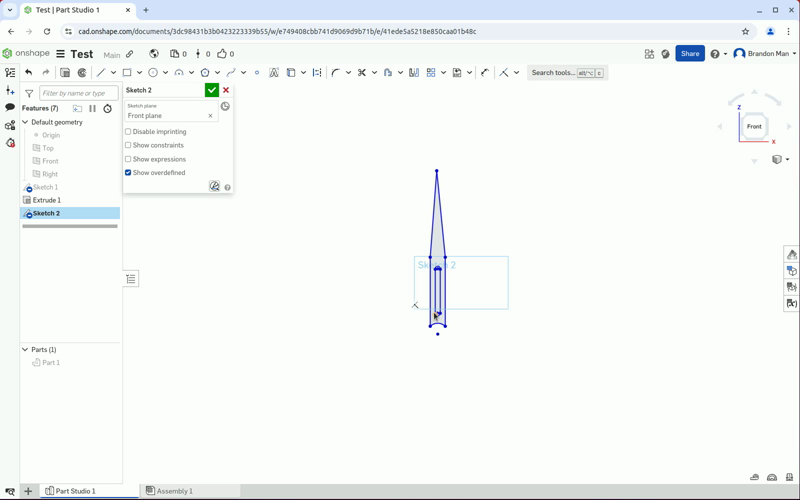
scroll(6)
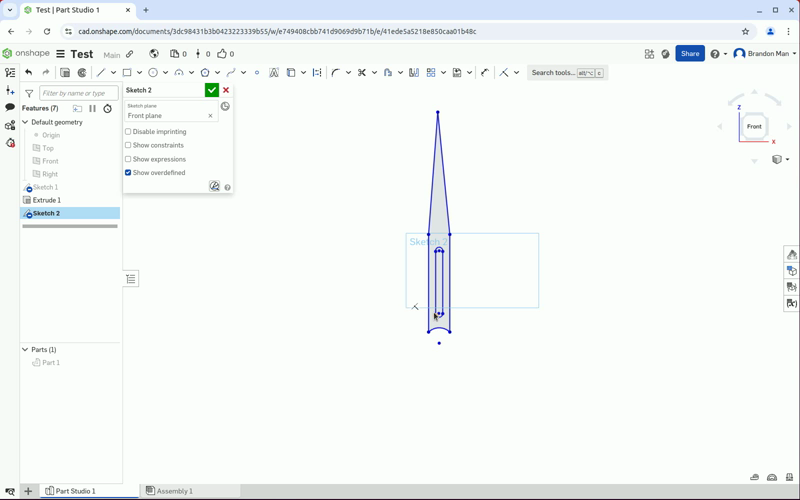
scroll(6)
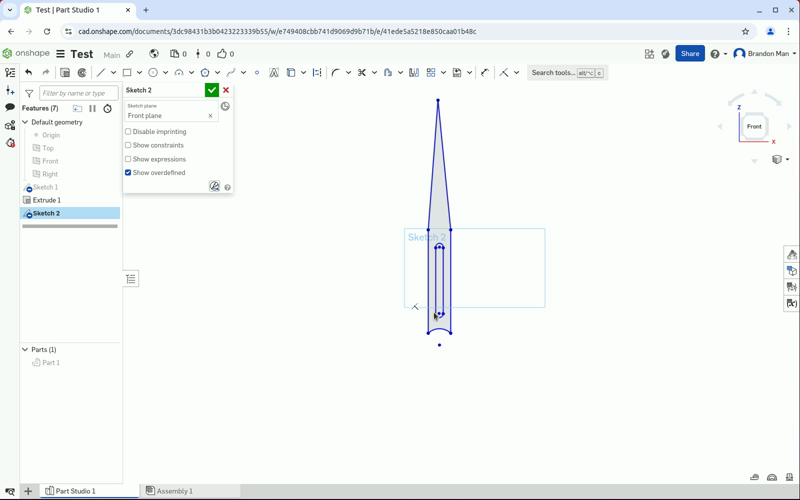
scroll(6)
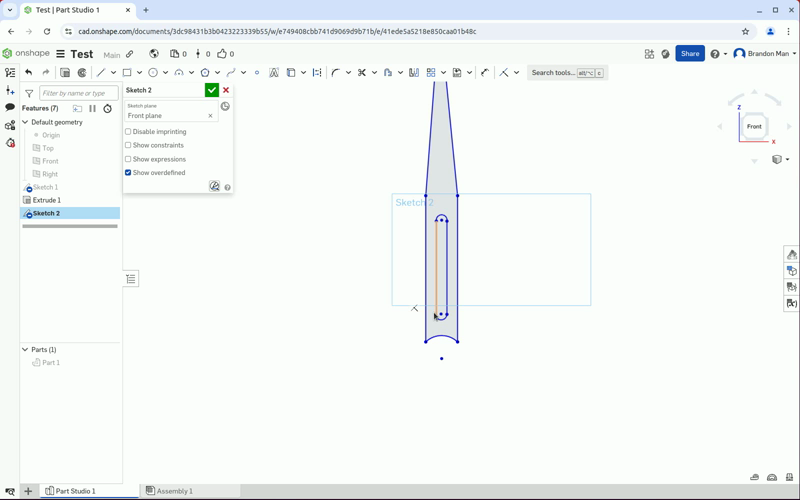
scroll(6)
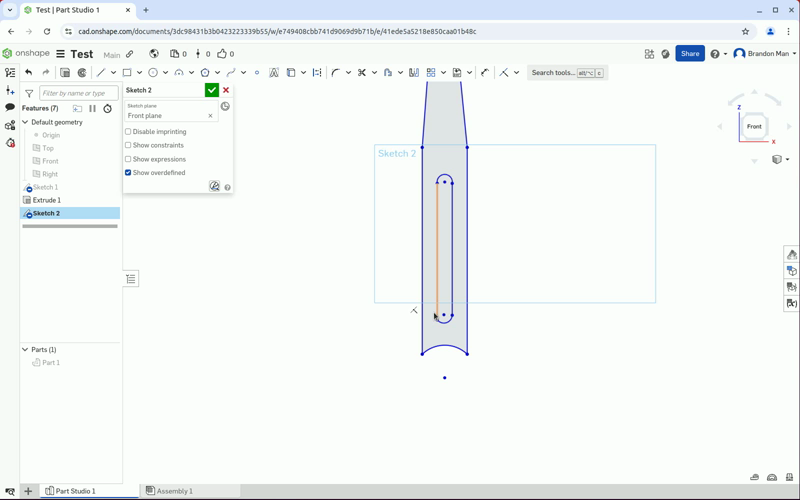
scroll(6)
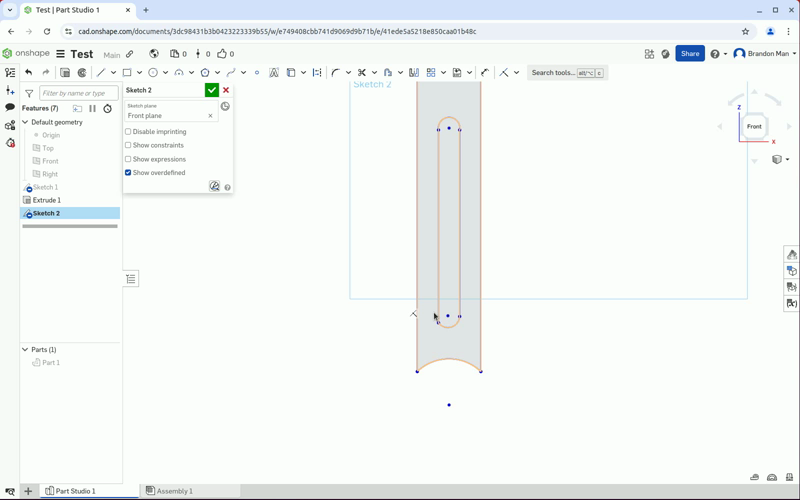
scroll(6)
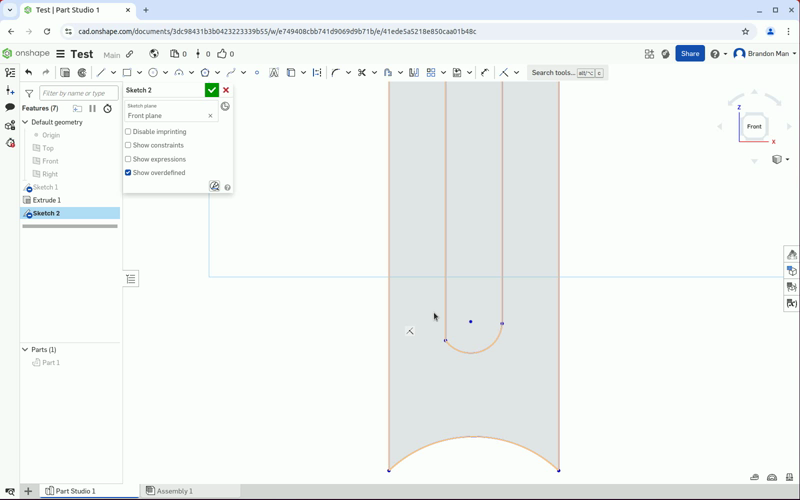
click(434, 312)
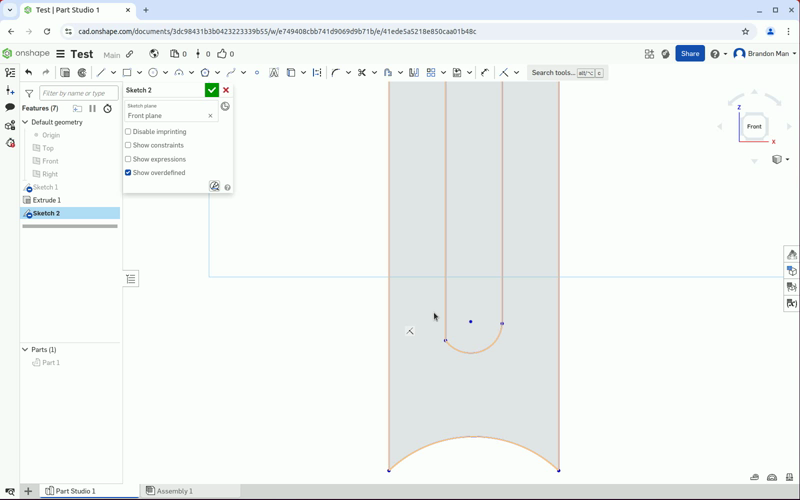
scroll(-6)
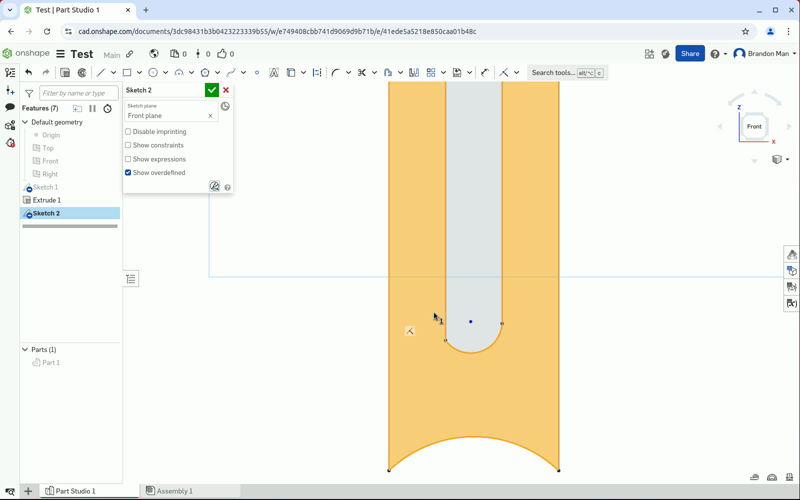
scroll(-6)
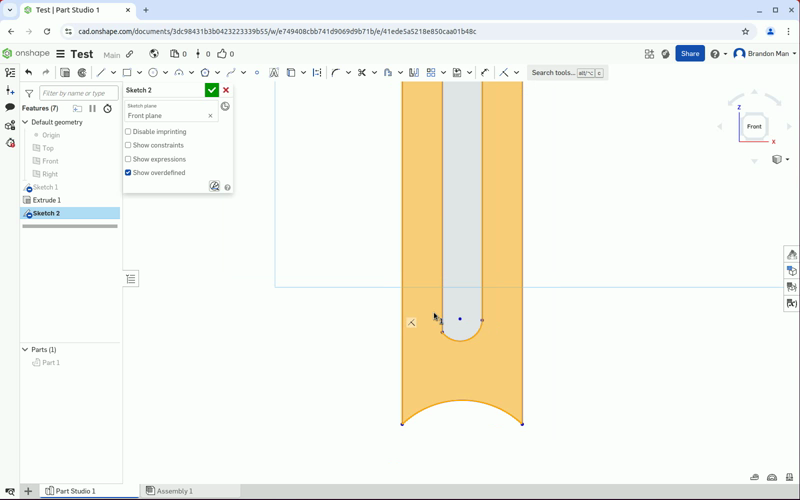
scroll(-6)
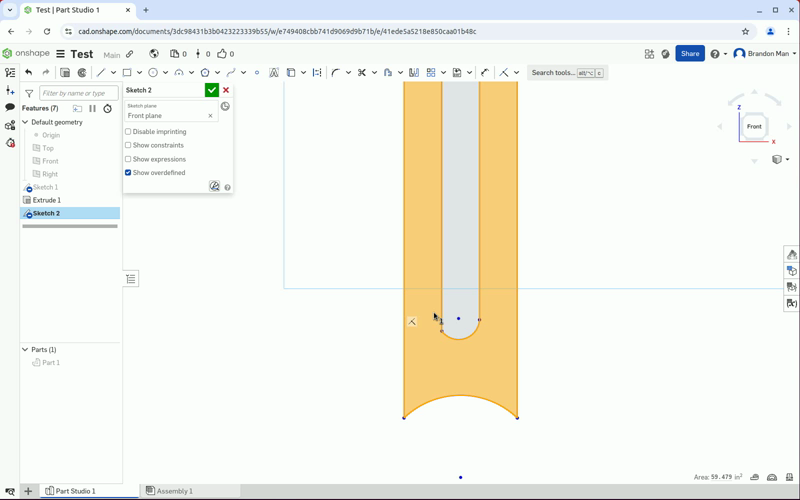
scroll(-6)
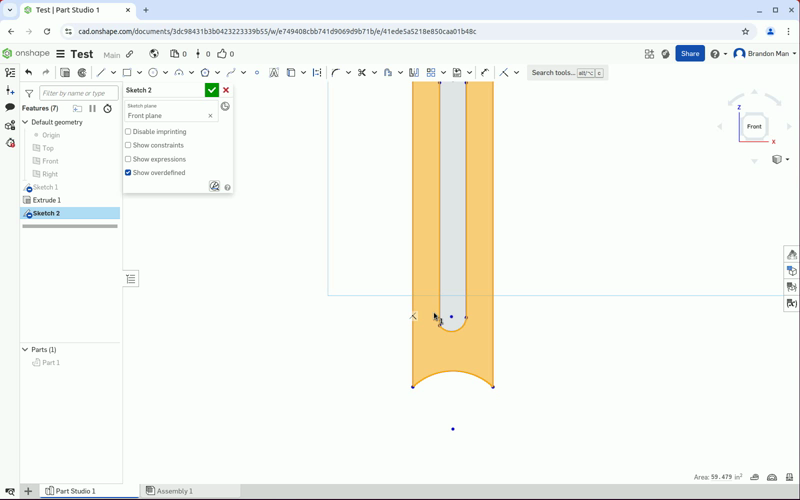
scroll(-6)
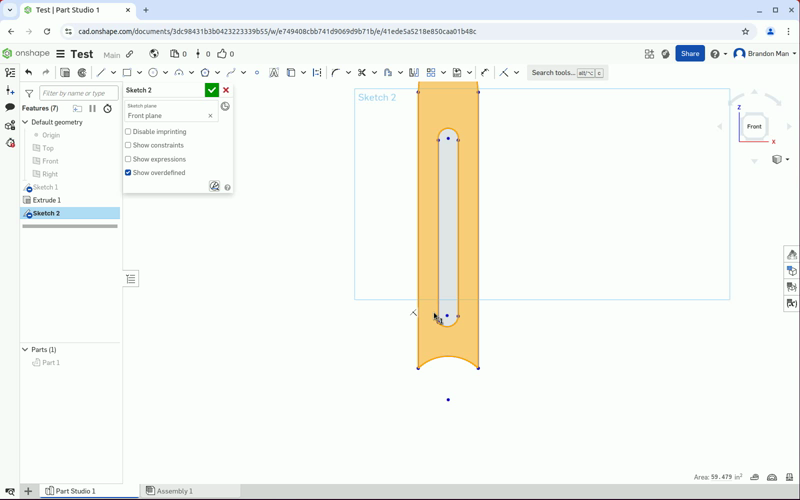
scroll(-6)
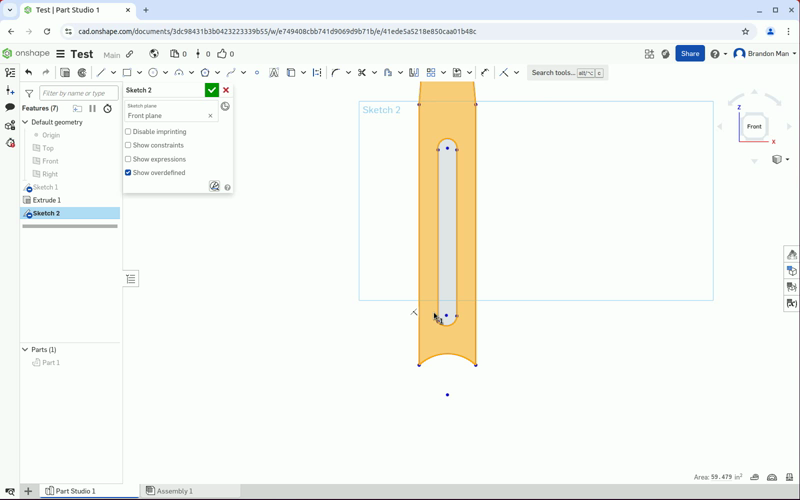
scroll(-6)
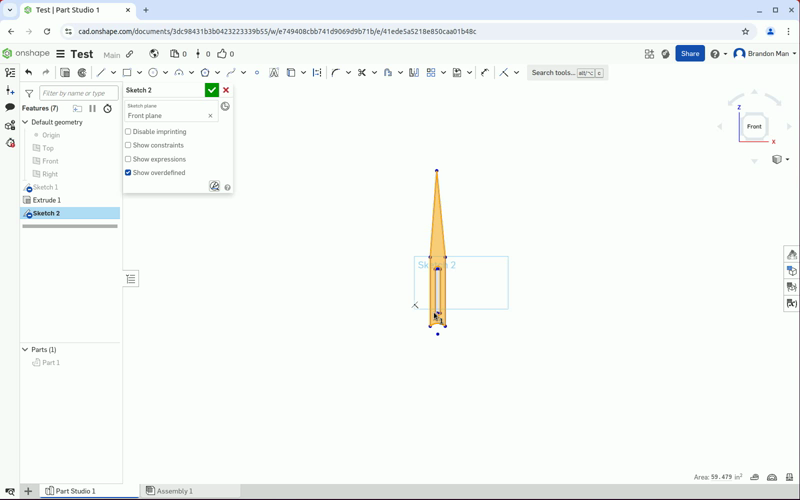
mouse_move(73, 352)
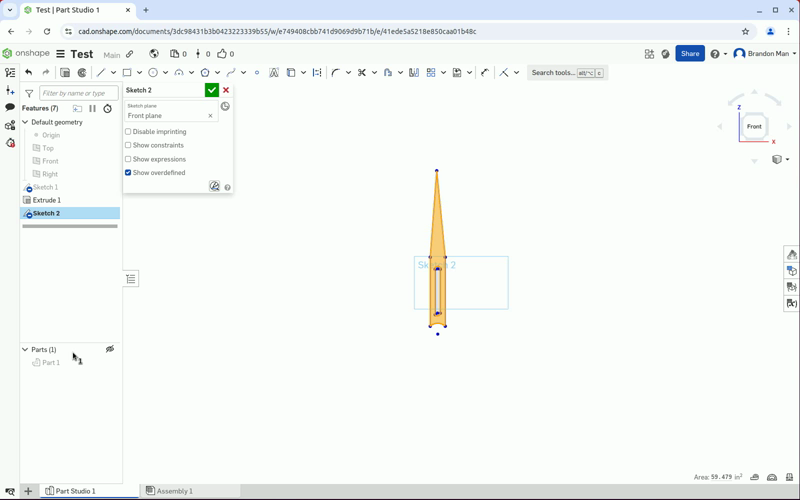
key(shift+y)
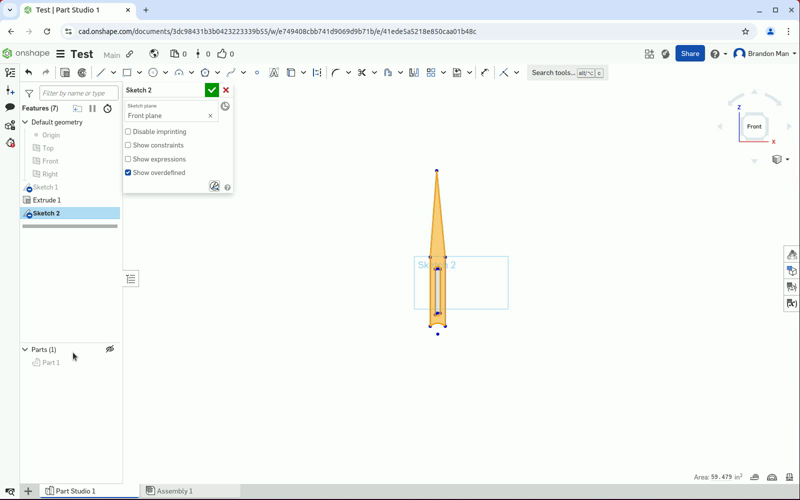
key(shift+e)
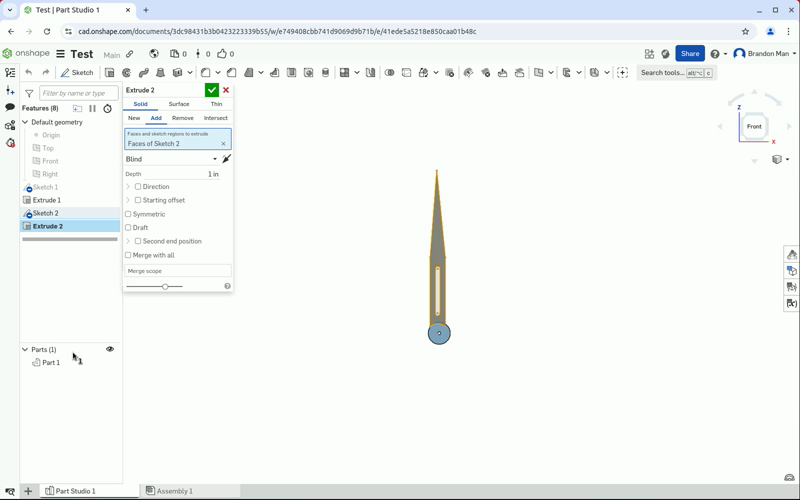
mouse_move(143, 106)
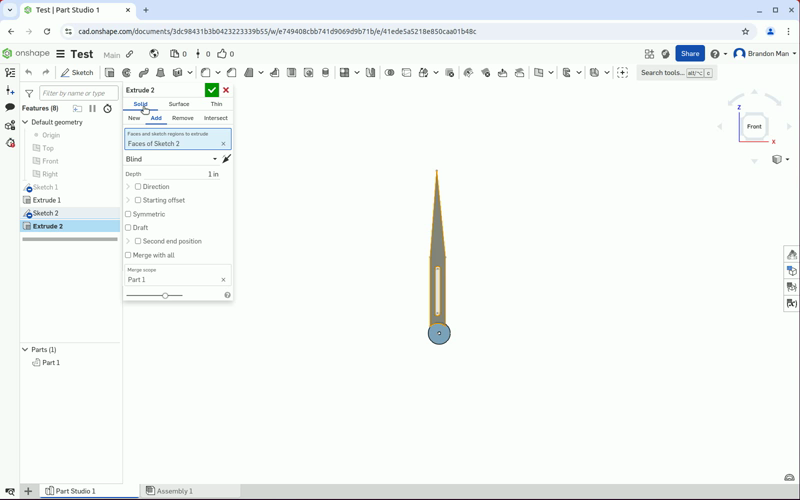
click(143, 106)
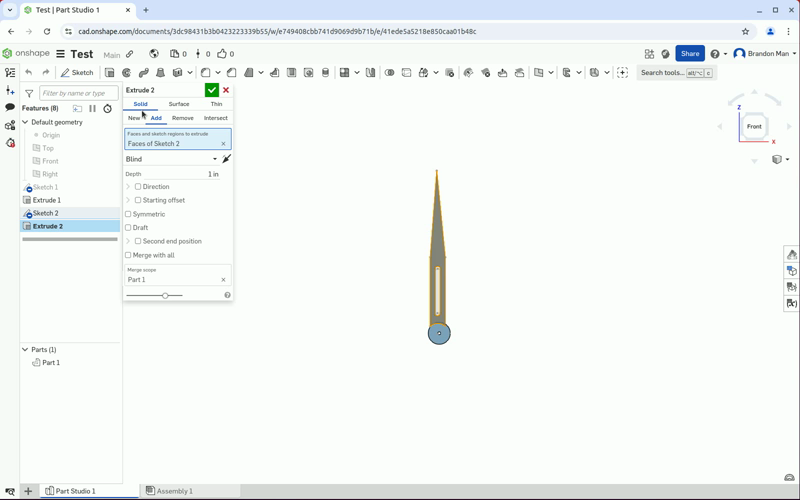
mouse_move(137, 120)
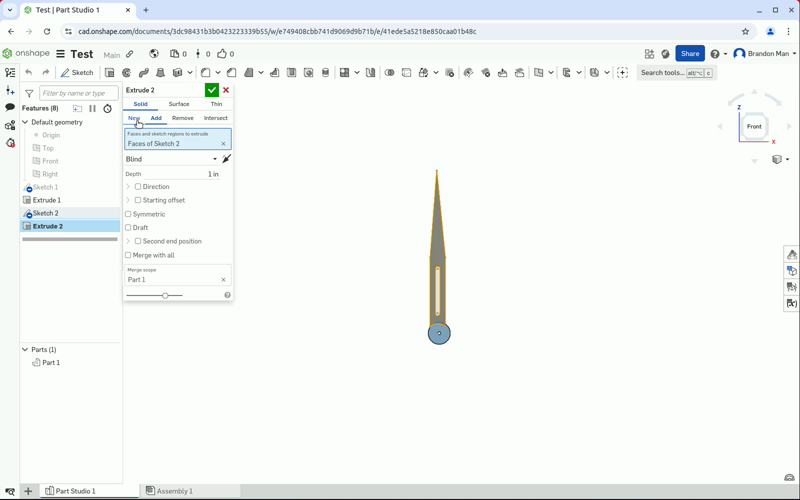
click(137, 120)
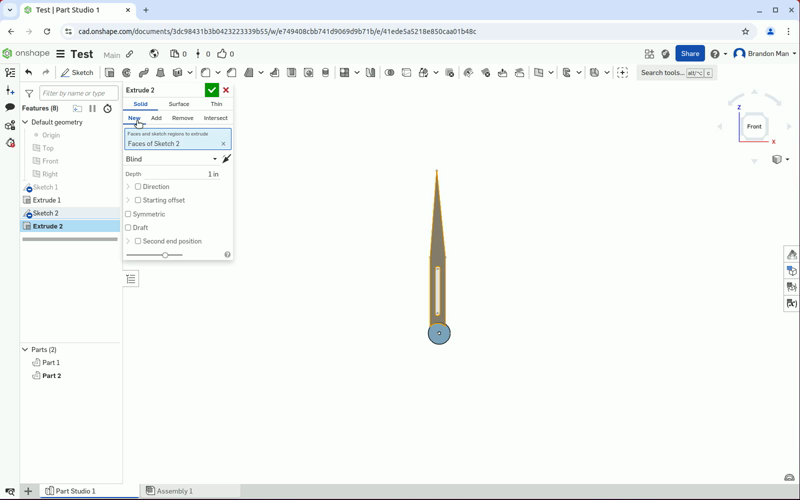
key(tab, 4)
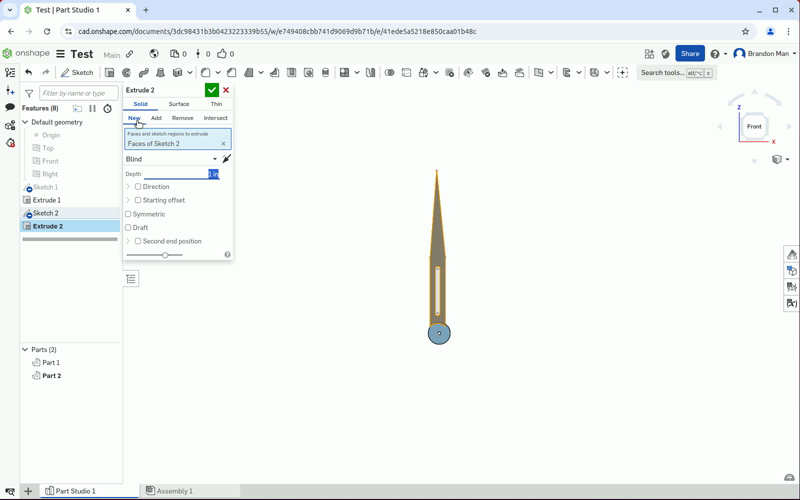
text(0.482)
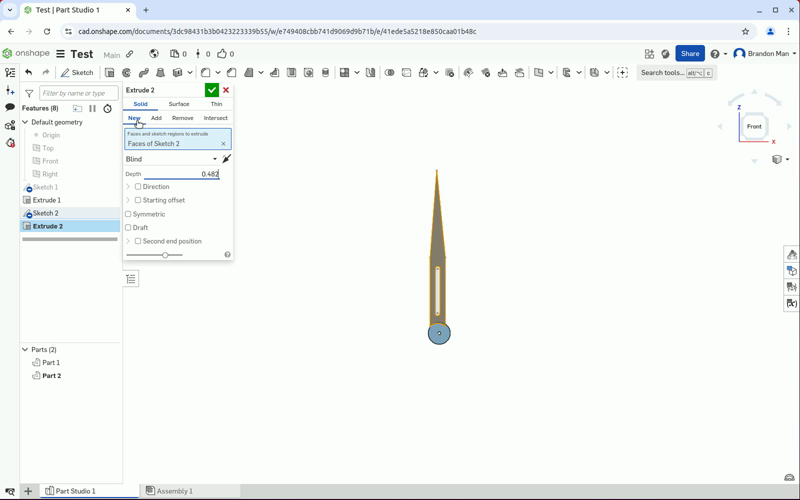
key(tab, 3)
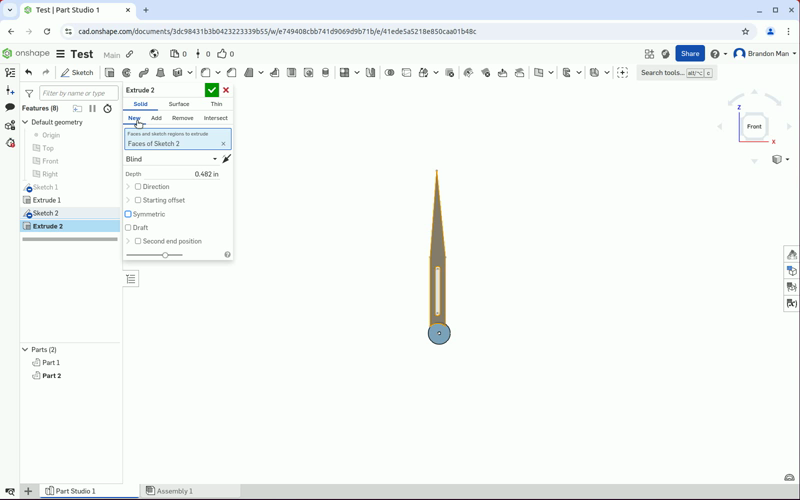
key(space)
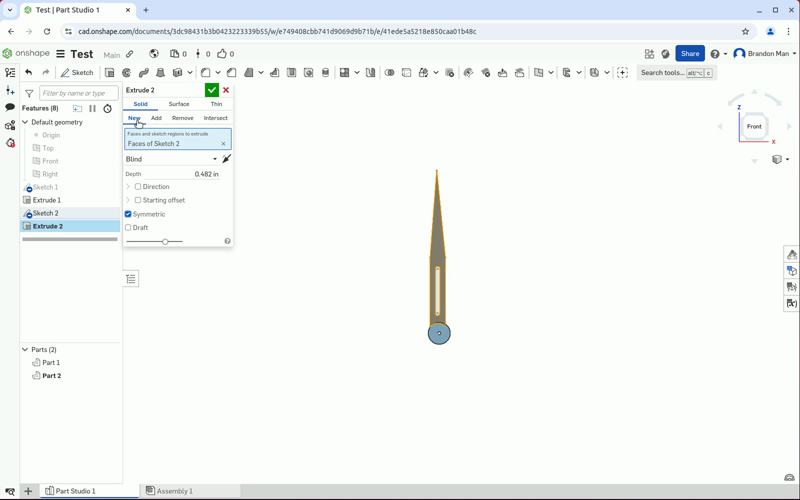
key(enter)
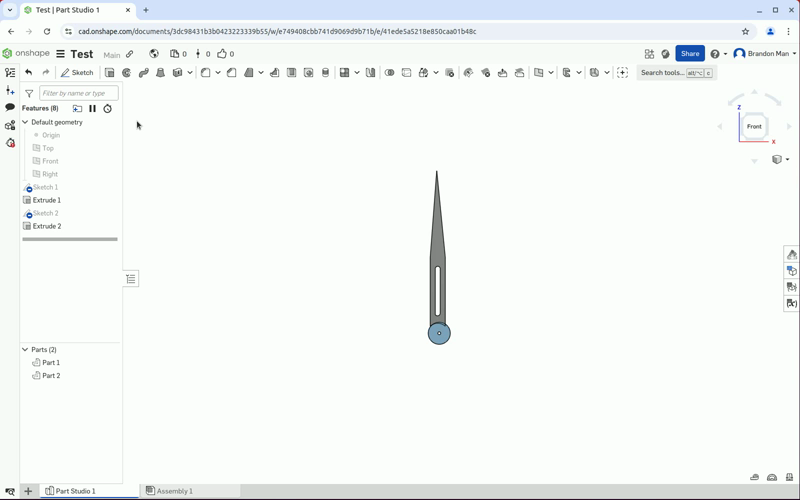
key(shift+h)
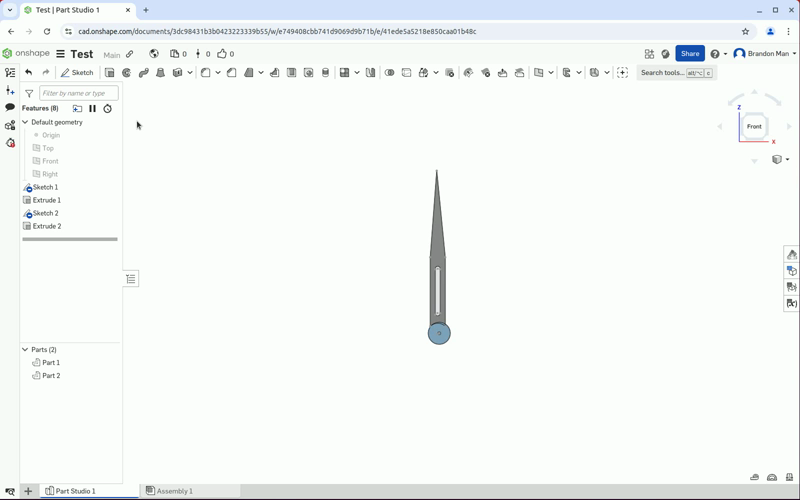
key(shift+h)
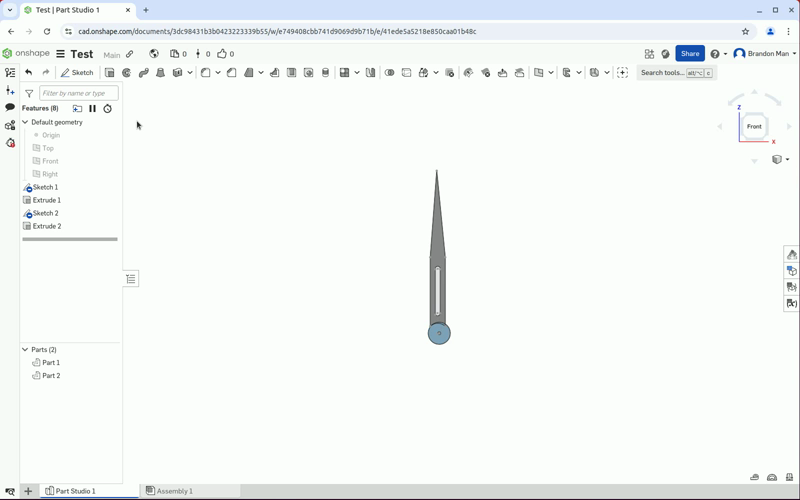
key(shift+7)
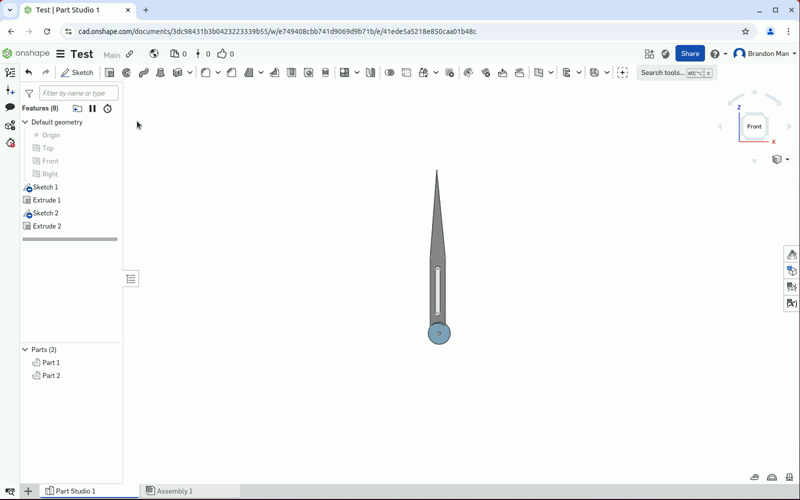
key(left, 2)
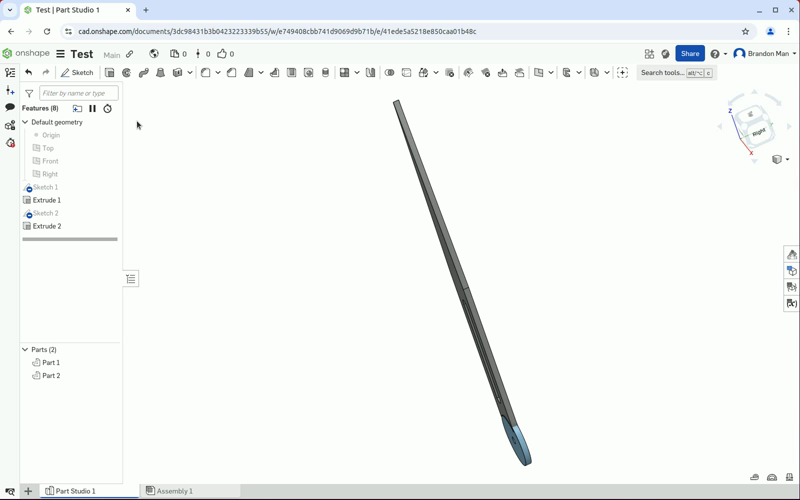
key(down, 2)
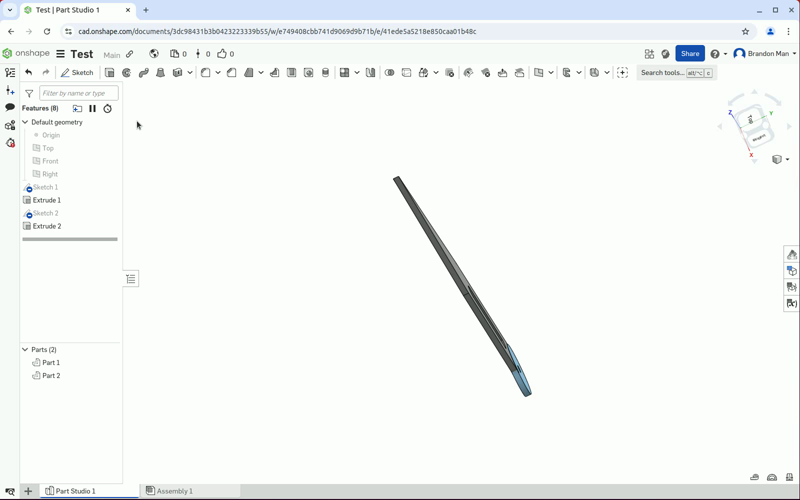
key(up, 2)
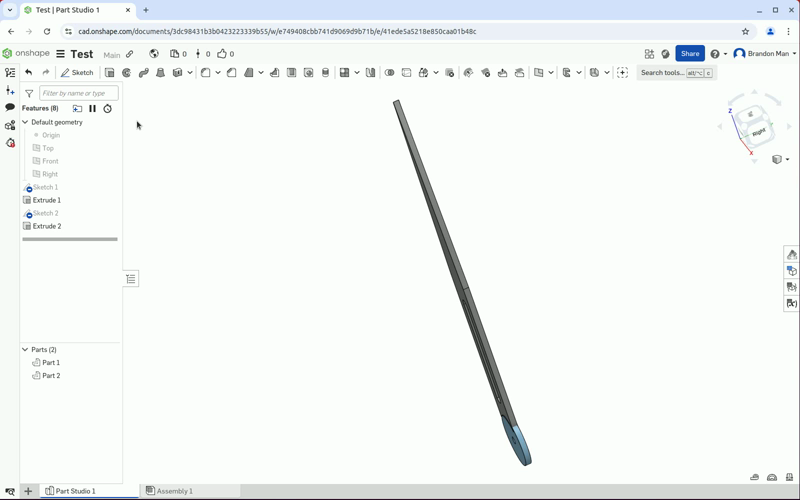
key(right, 2)
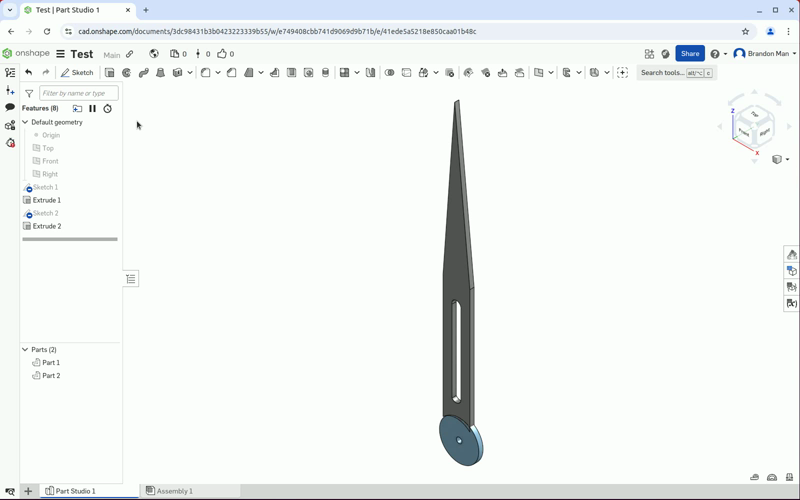
mouse_move(73, 189)
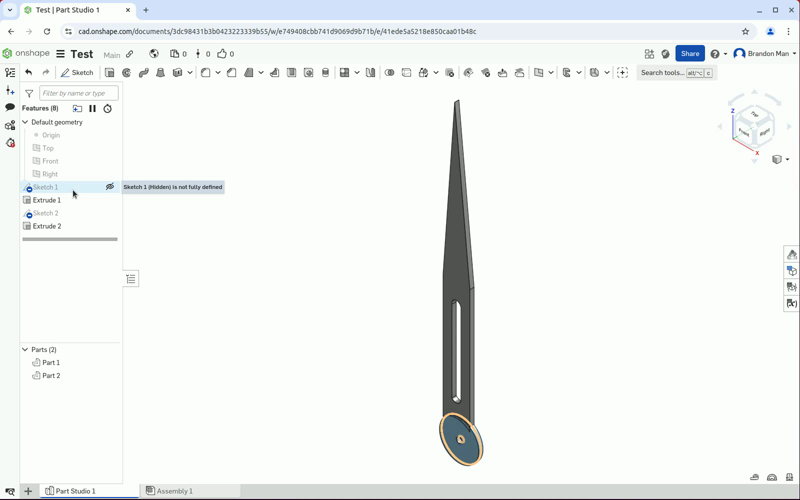
click(73, 189)